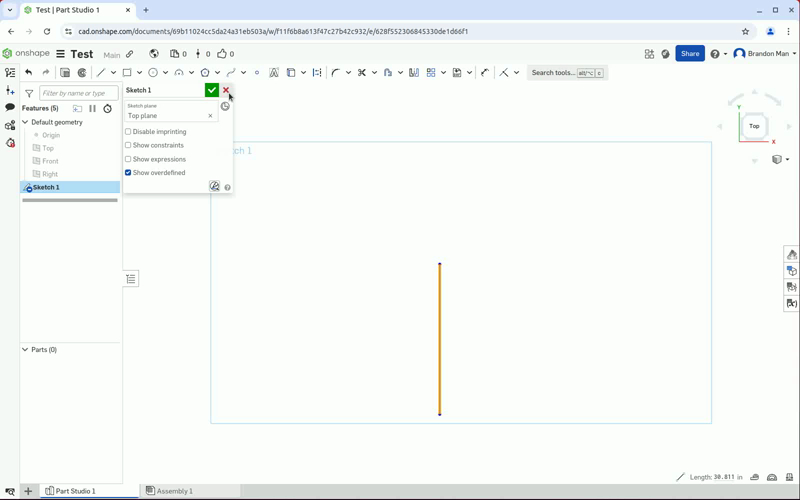
key(shift+h)
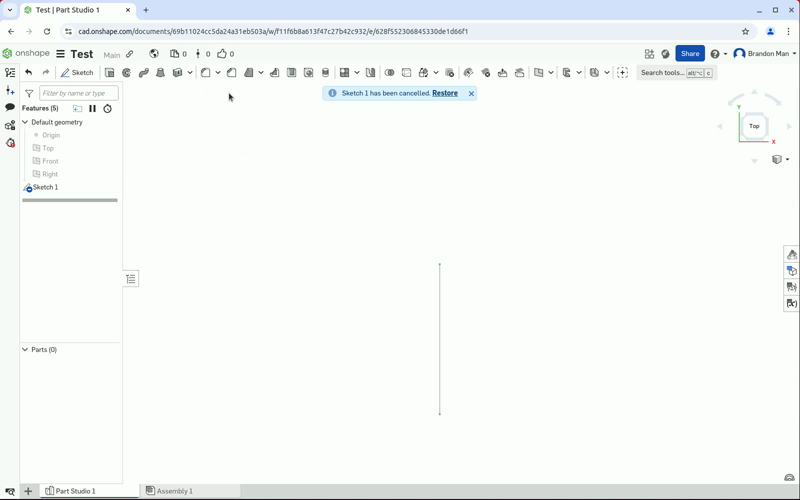
key(shift+s)
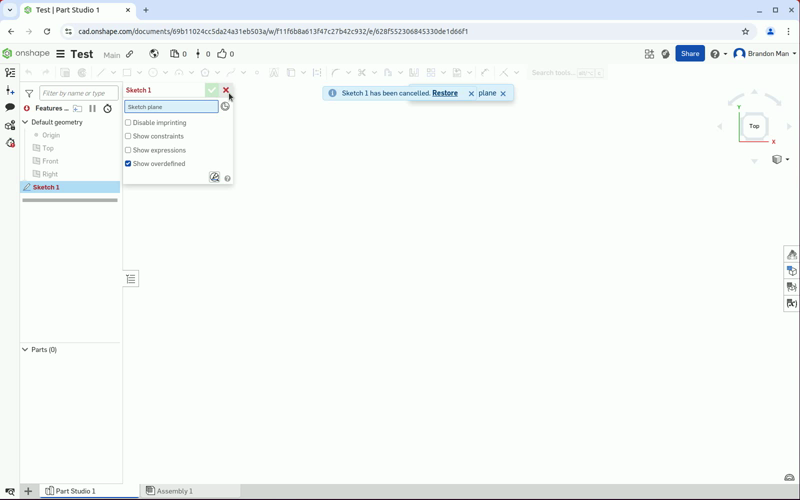
mouse_move(73, 150)
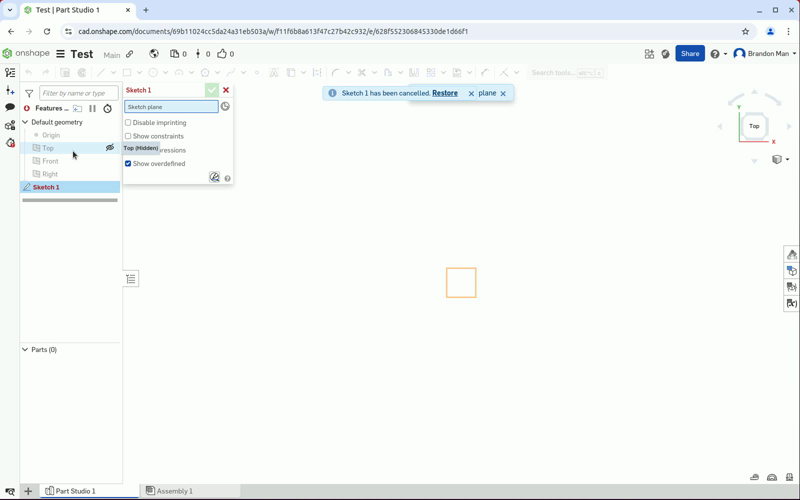
click(73, 150)
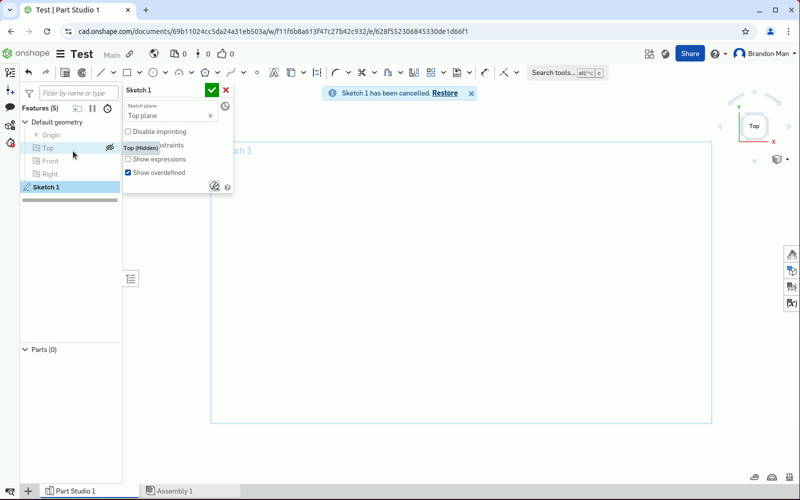
mouse_move(73, 352)
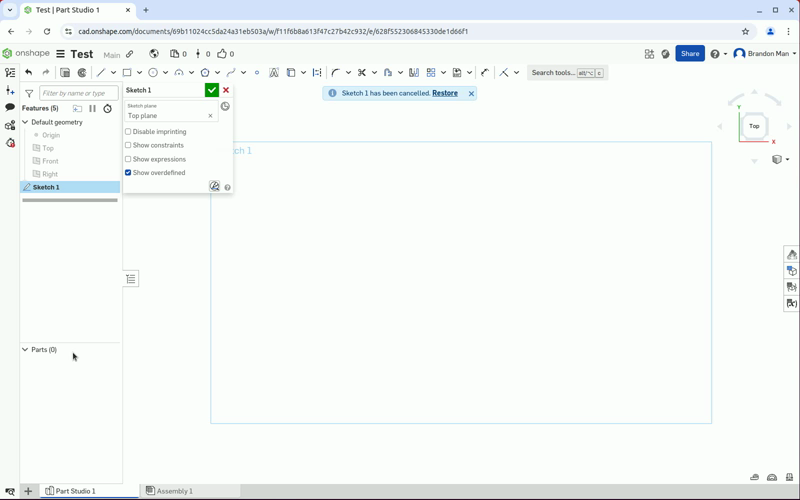
key(y)
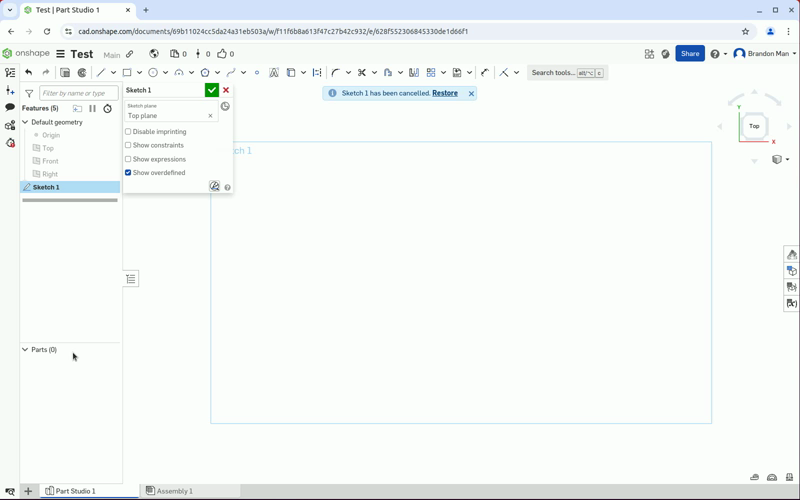
key(l)
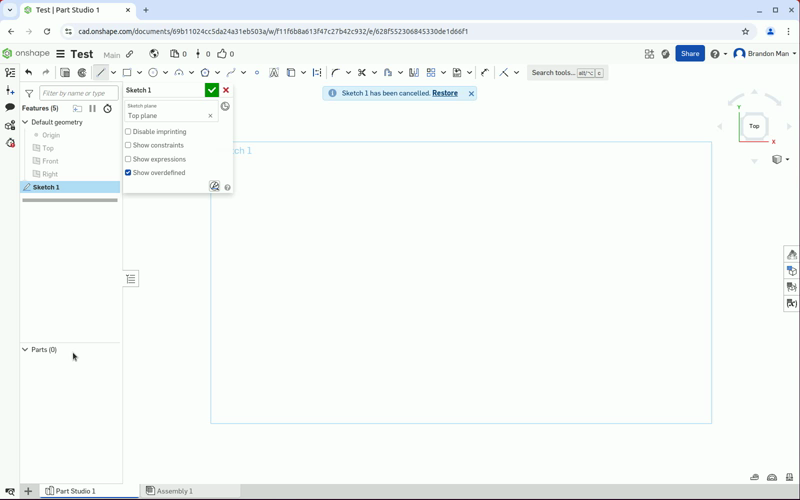
key_down(shift)
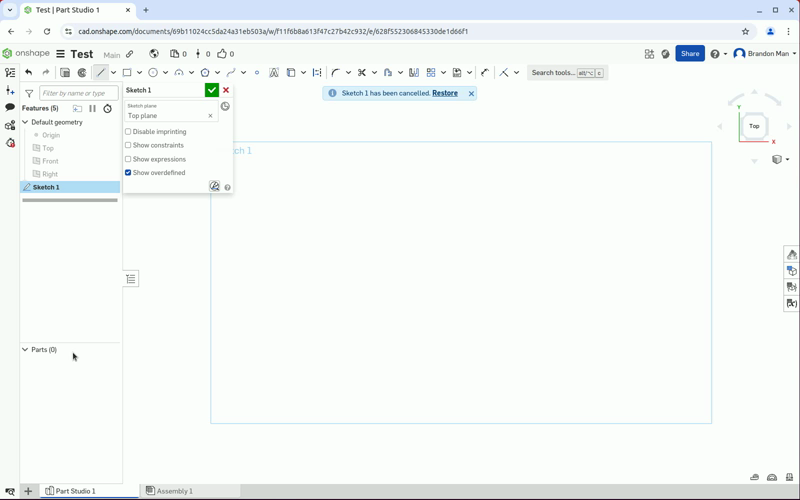
mouse_move(391, 352)
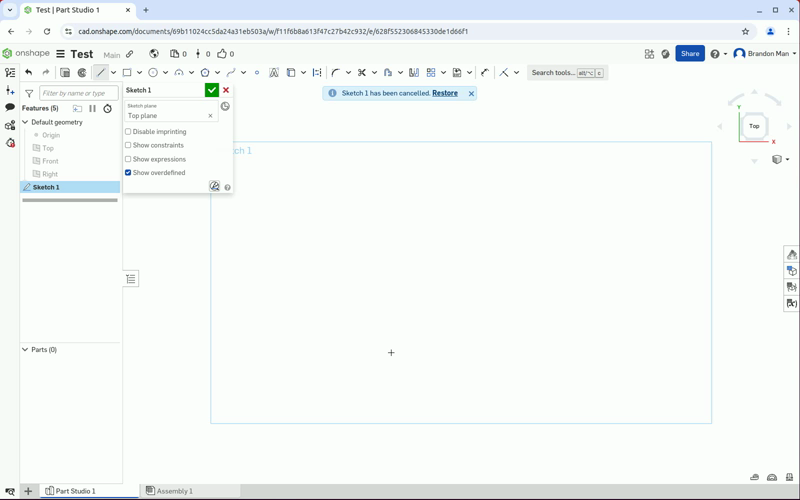
click(391, 352)
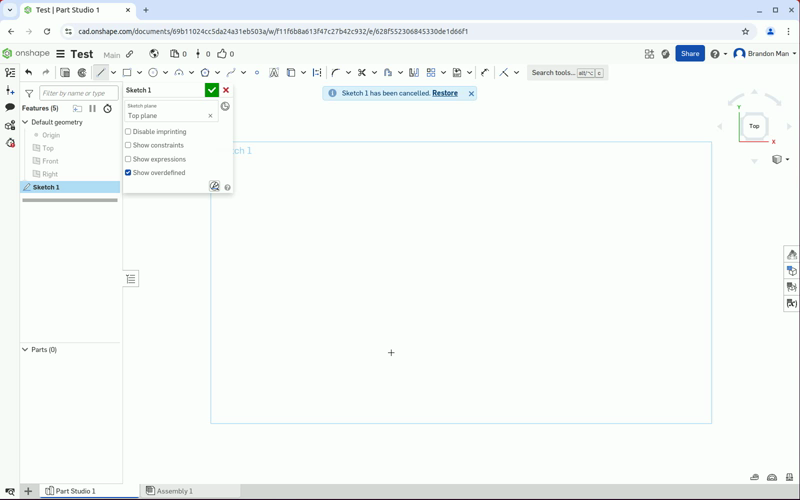
key_up(shift)
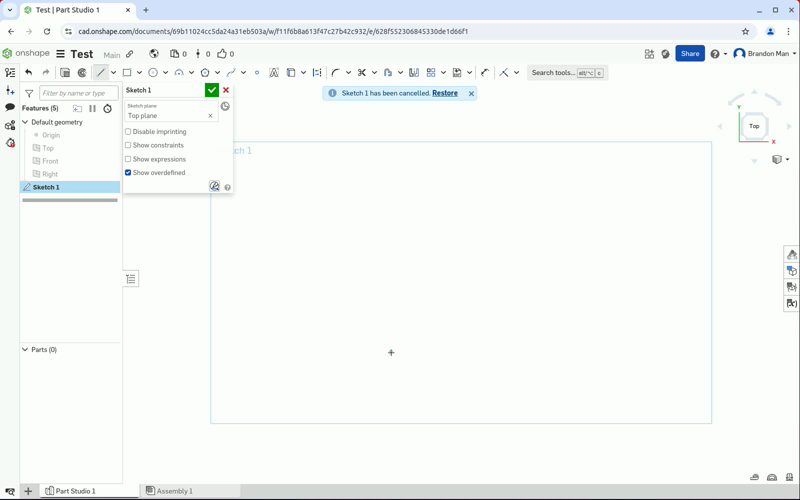
key_down(shift)
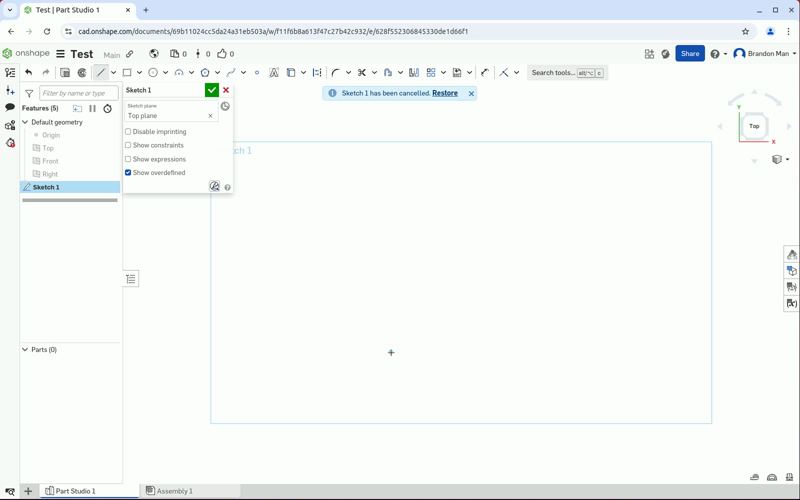
mouse_move(528, 352)
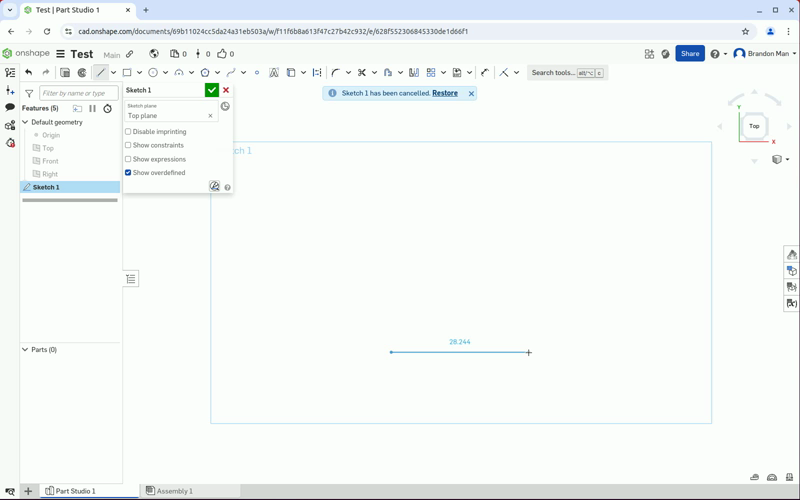
click(528, 352)
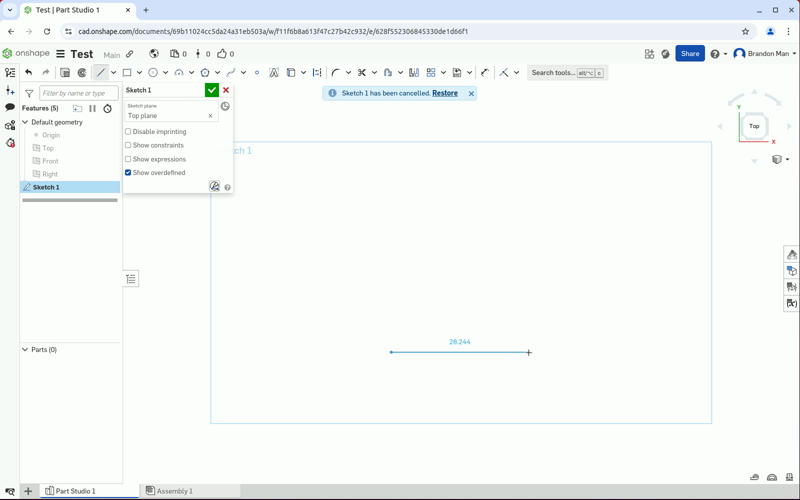
key_up(shift)
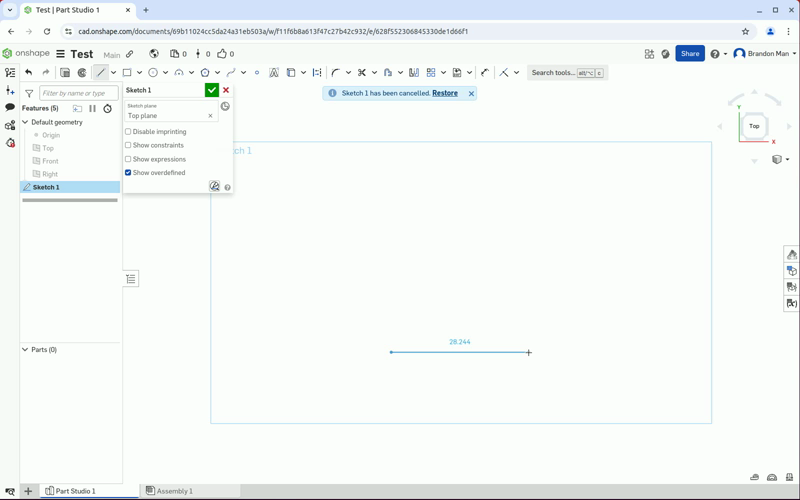
key_down(shift)
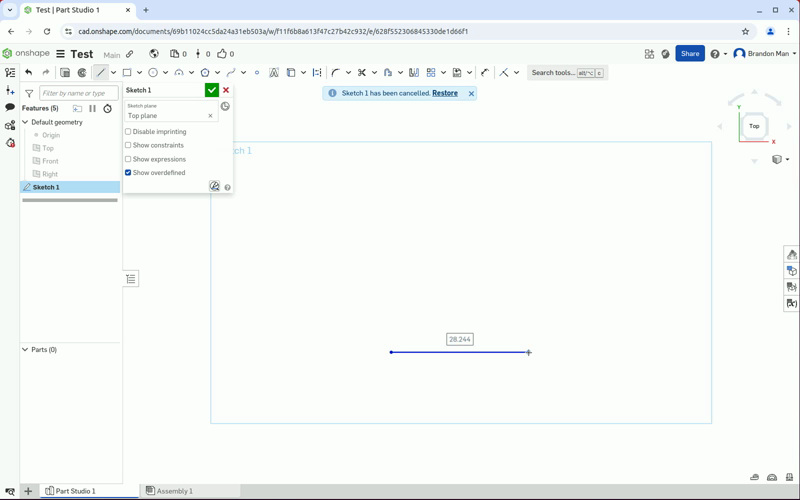
mouse_move(528, 215)
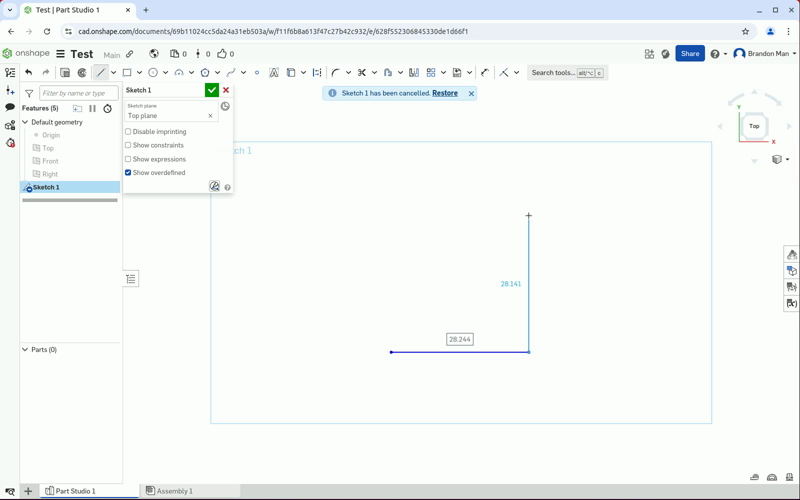
click(528, 215)
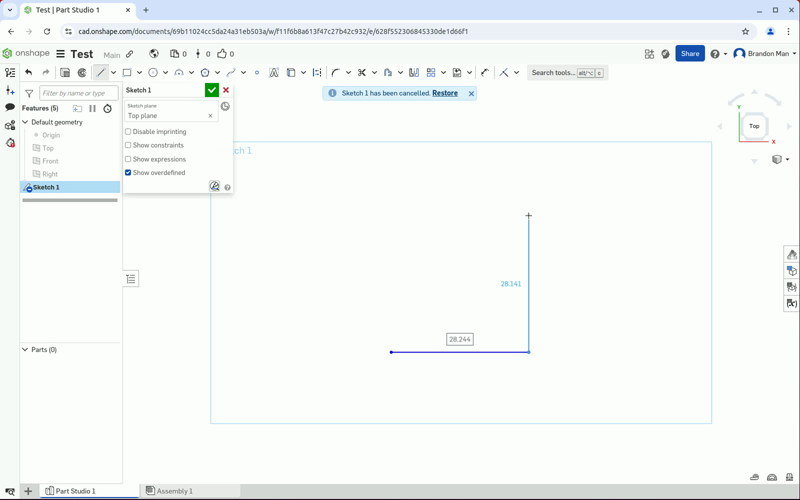
key_up(shift)
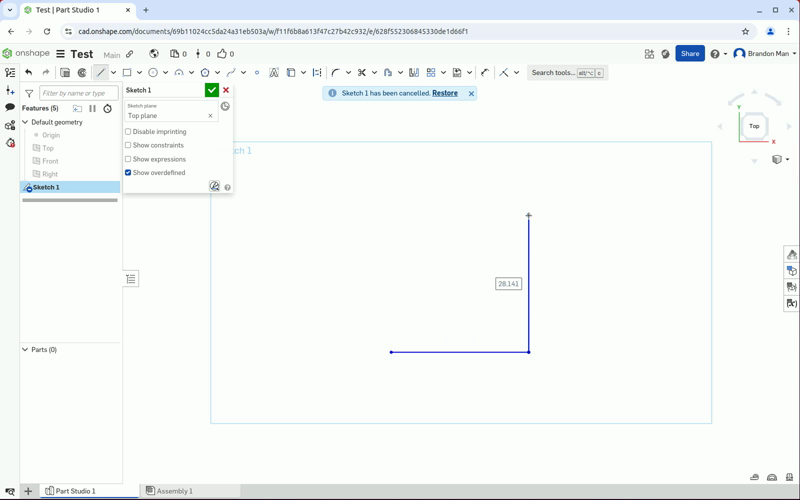
key_down(shift)
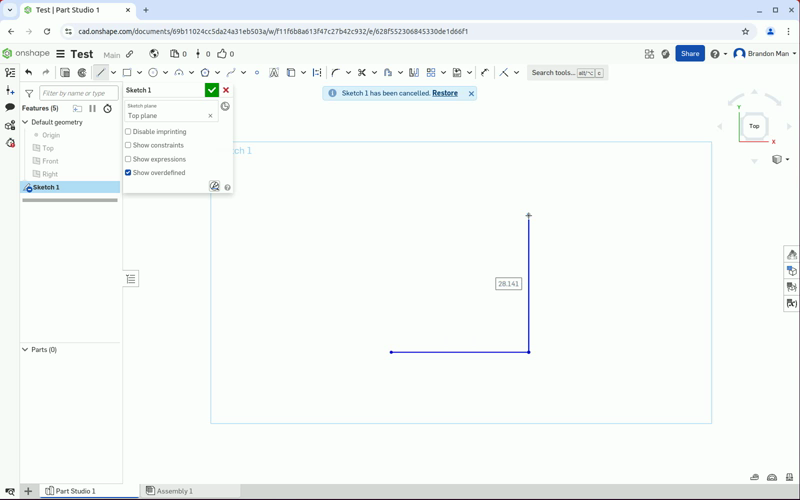
mouse_move(391, 215)
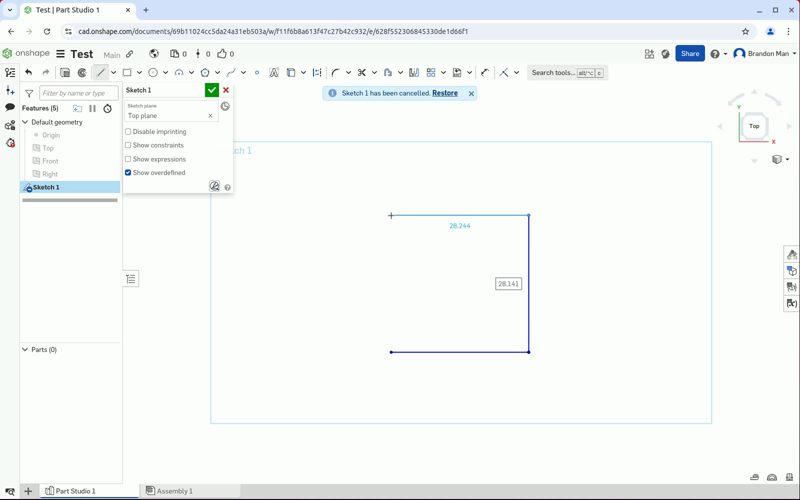
click(391, 215)
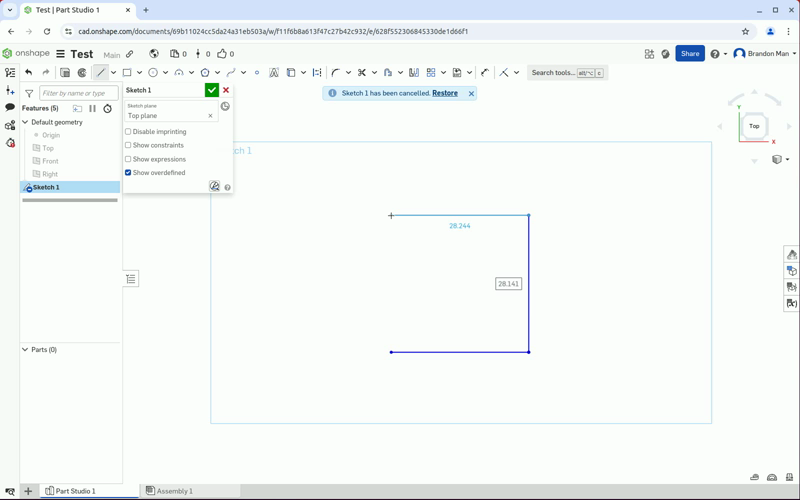
key_up(shift)
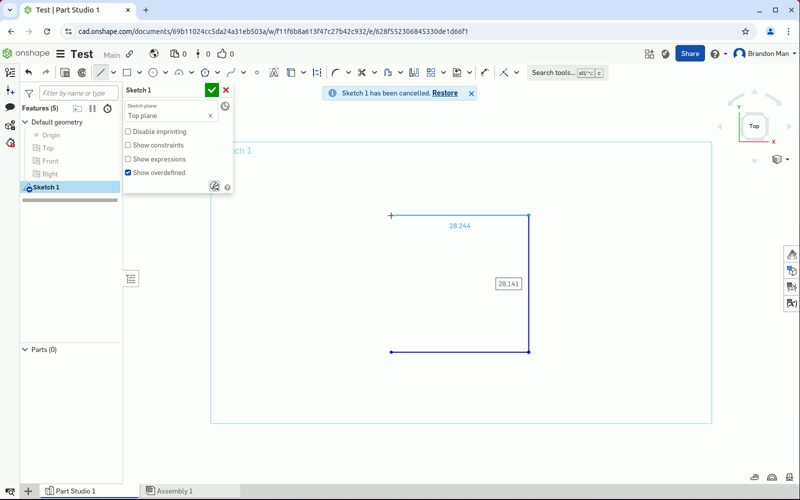
key_down(shift)
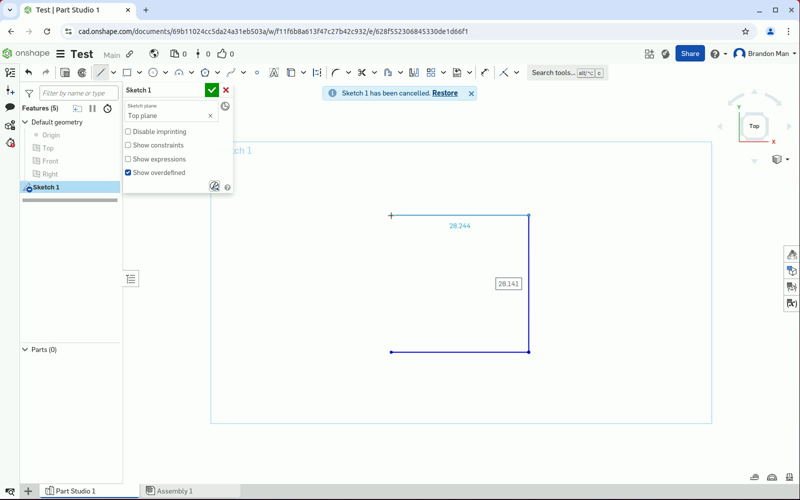
mouse_move(391, 352)
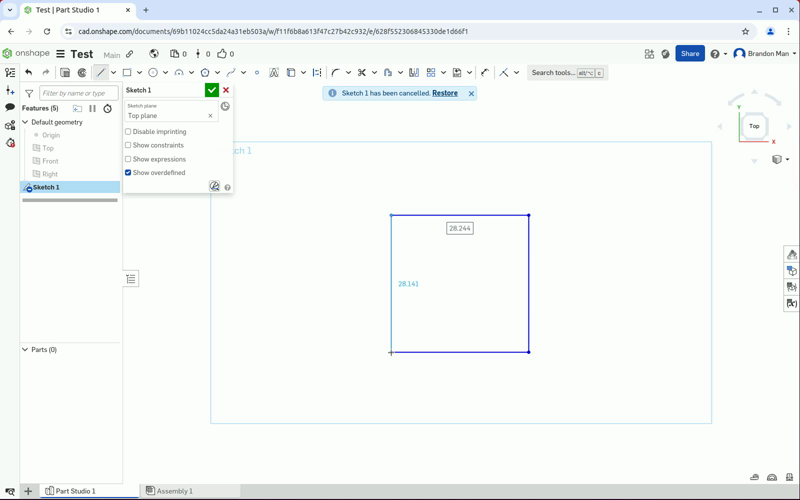
key_up(shift)
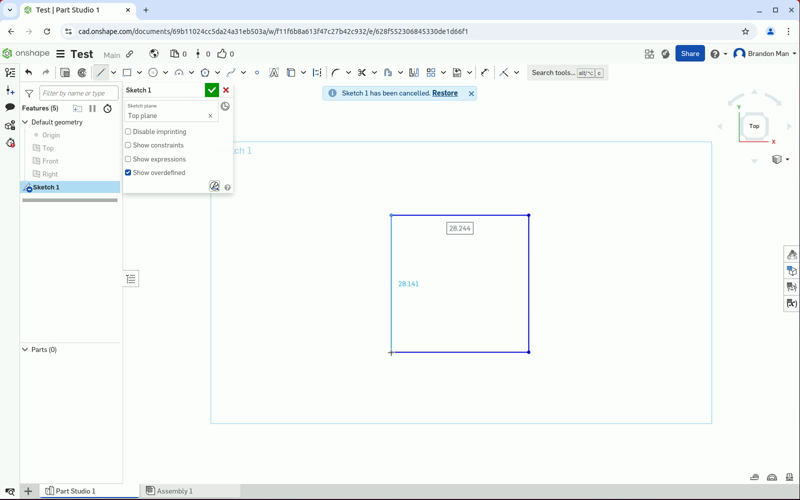
click(391, 352)
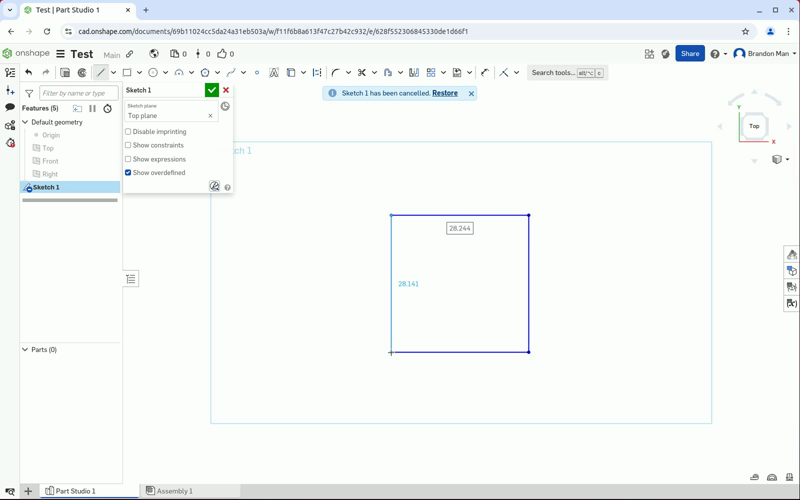
key(esc)
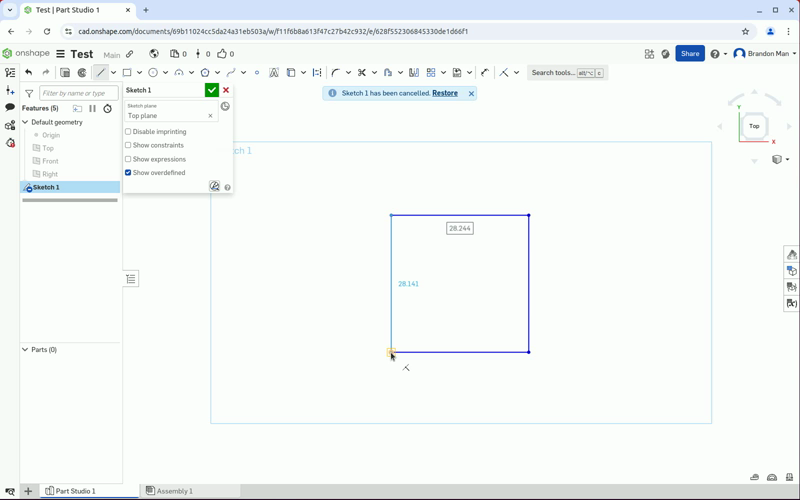
mouse_move(499, 276)
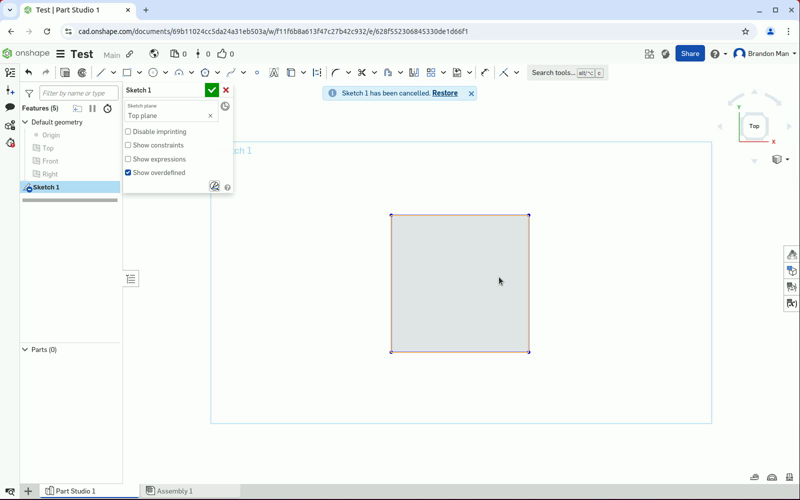
click(499, 276)
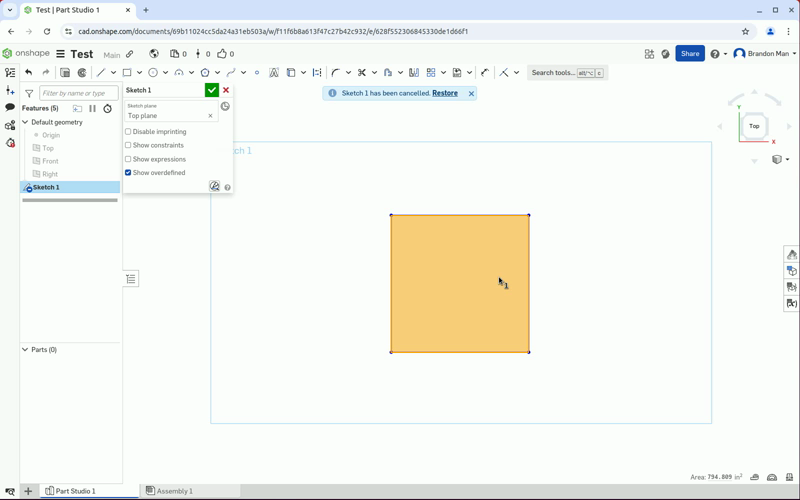
mouse_move(73, 352)
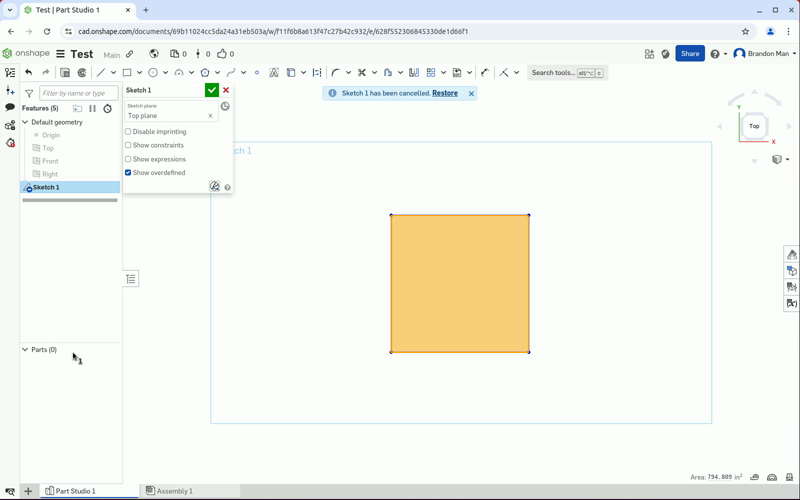
key(shift+y)
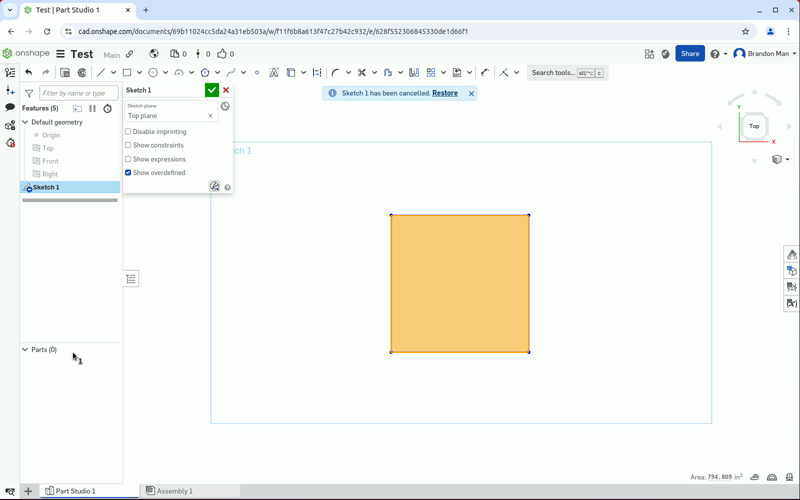
key(shift+e)
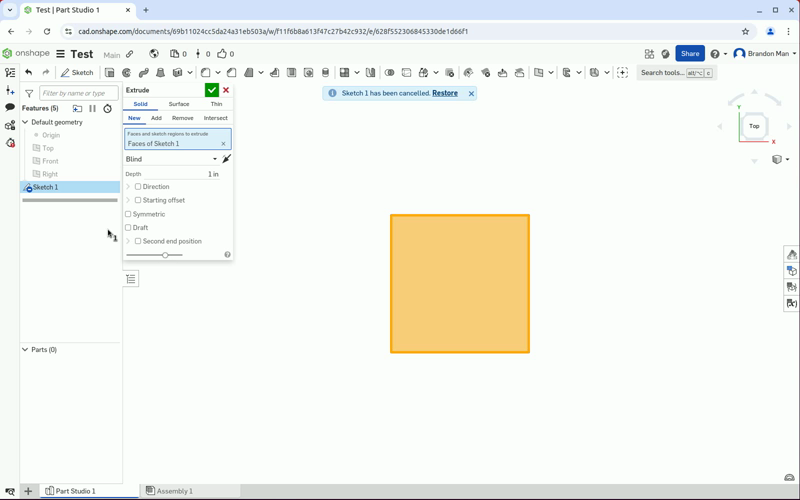
mouse_move(143, 106)
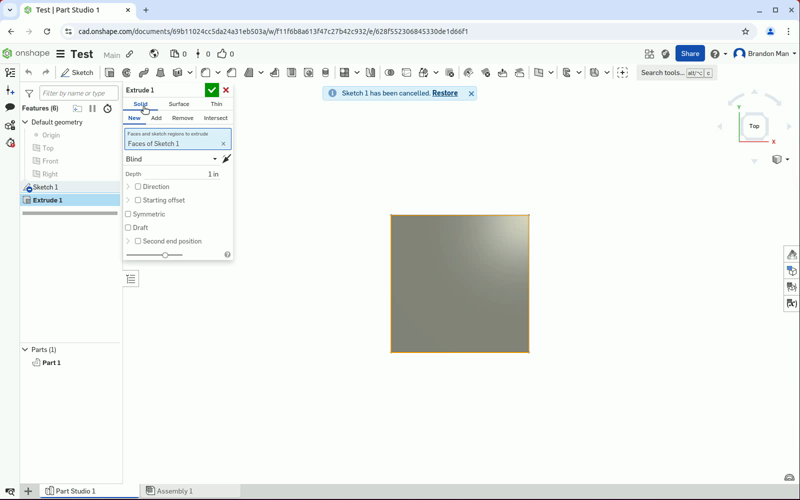
click(143, 106)
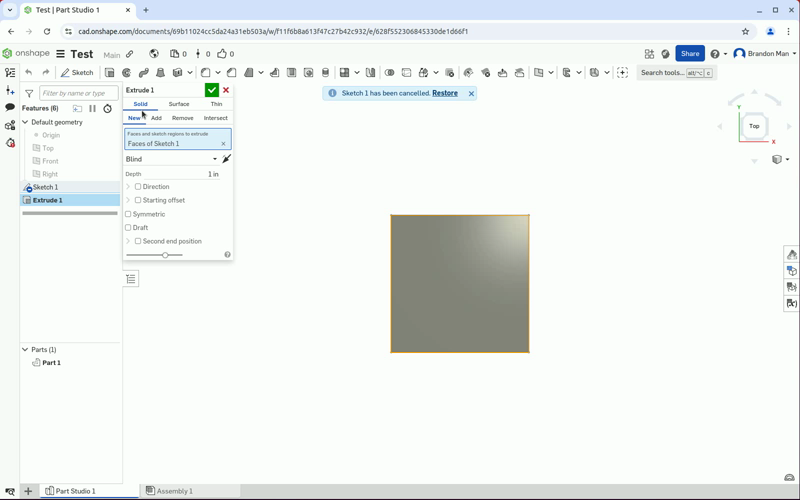
mouse_move(137, 120)
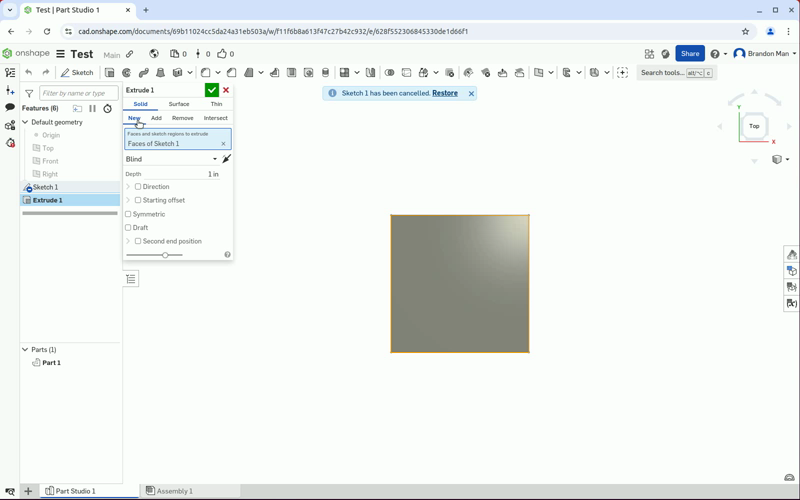
click(137, 120)
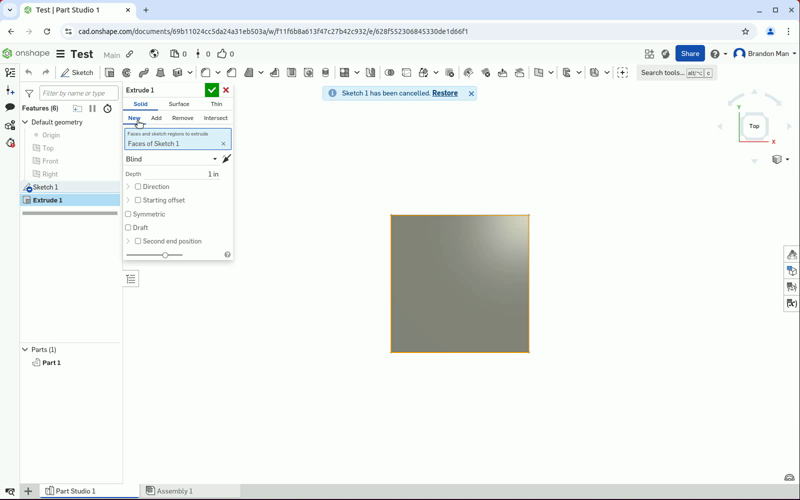
key(tab, 4)
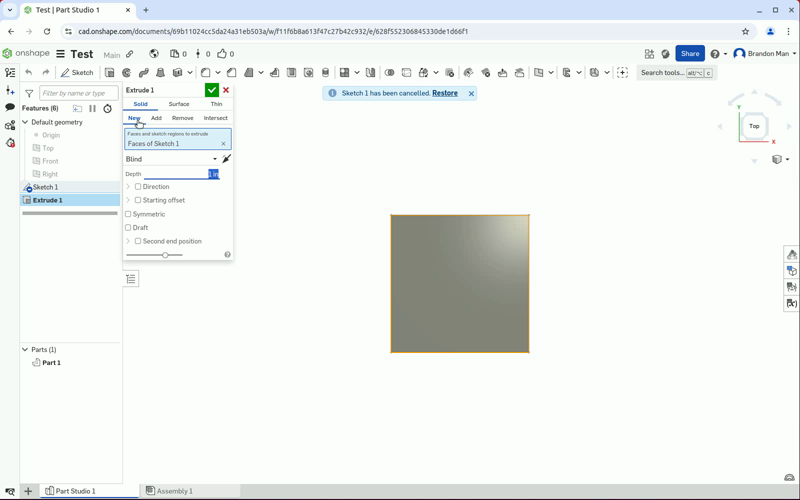
text(-1.685)
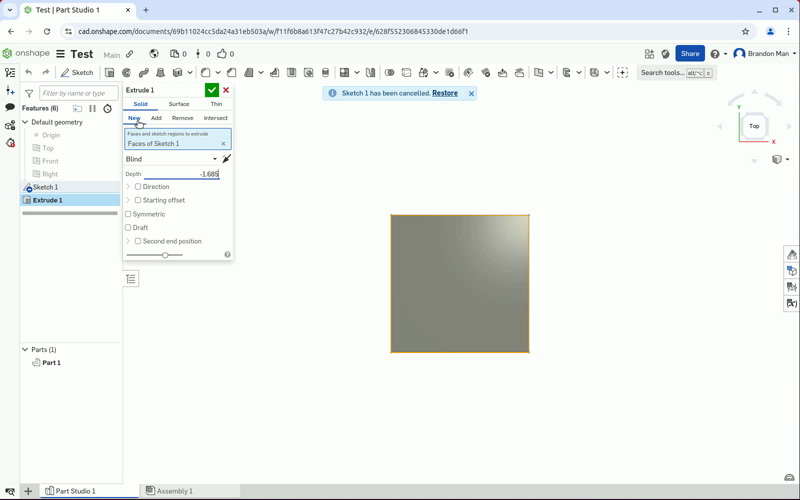
key(enter)
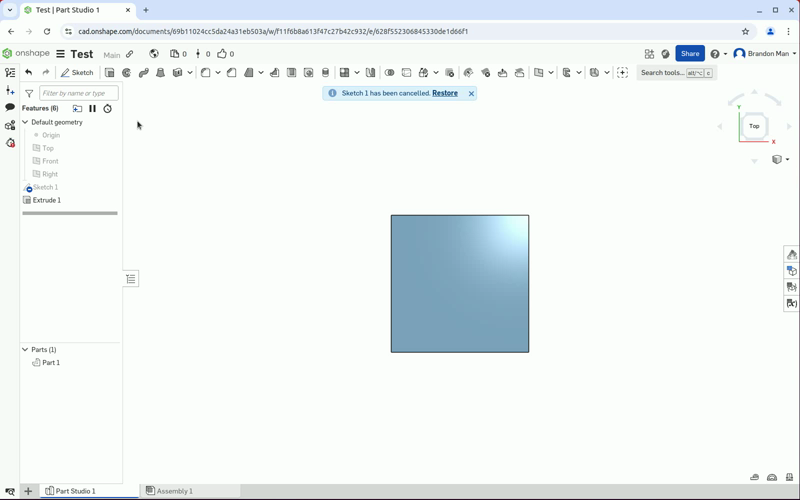
key(shift+h)
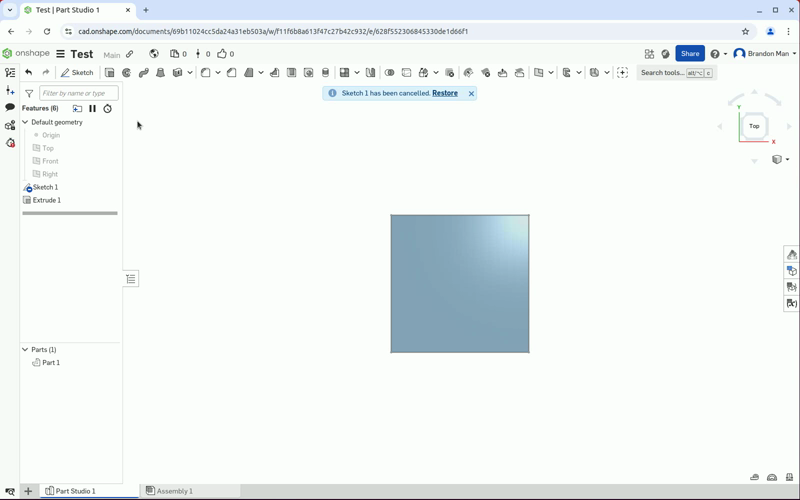
key(shift+h)
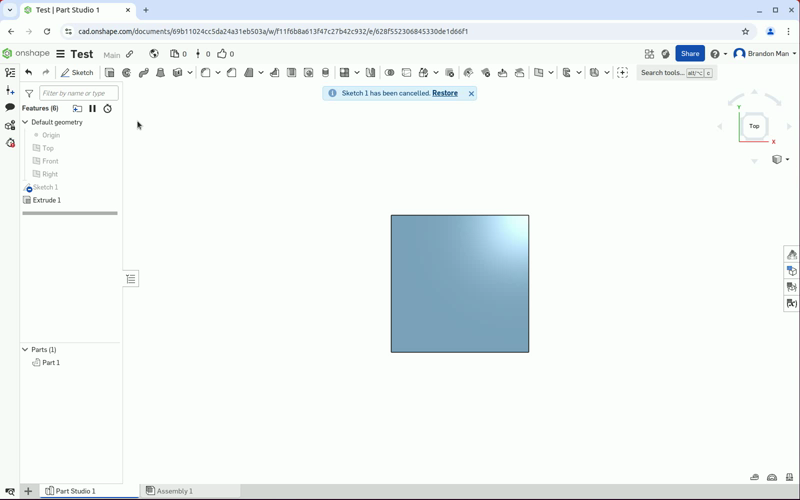
mouse_move(73, 189)
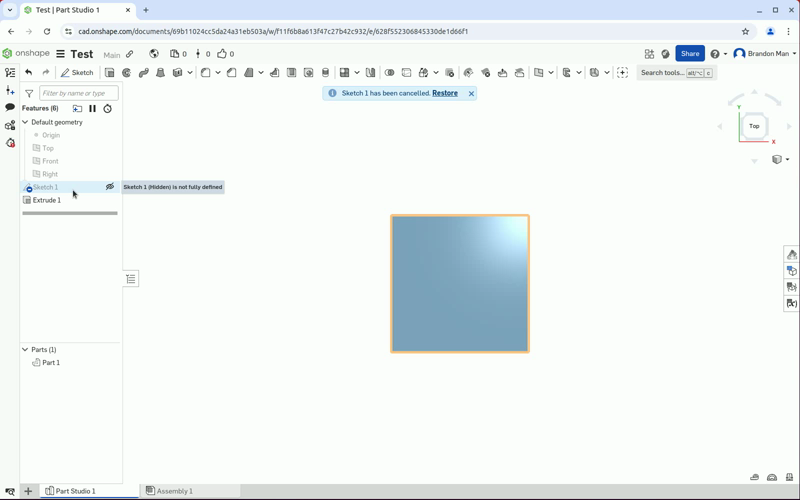
click(73, 189)
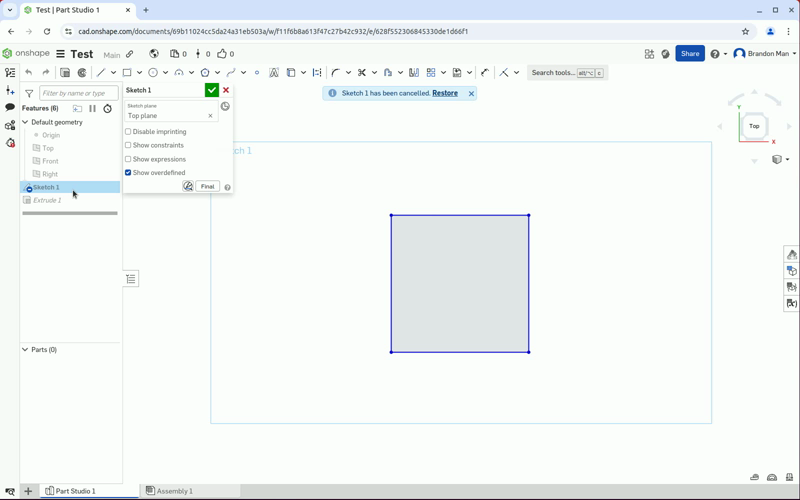
mouse_move(229, 92)
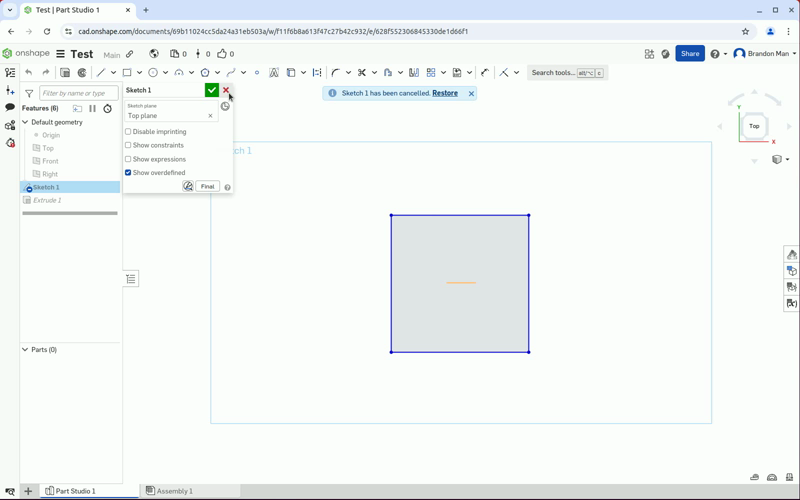
click(229, 92)
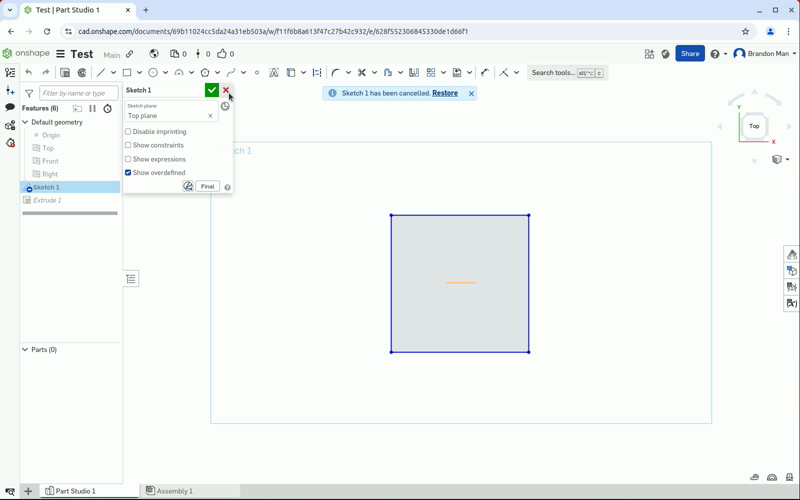
key(shift+s)
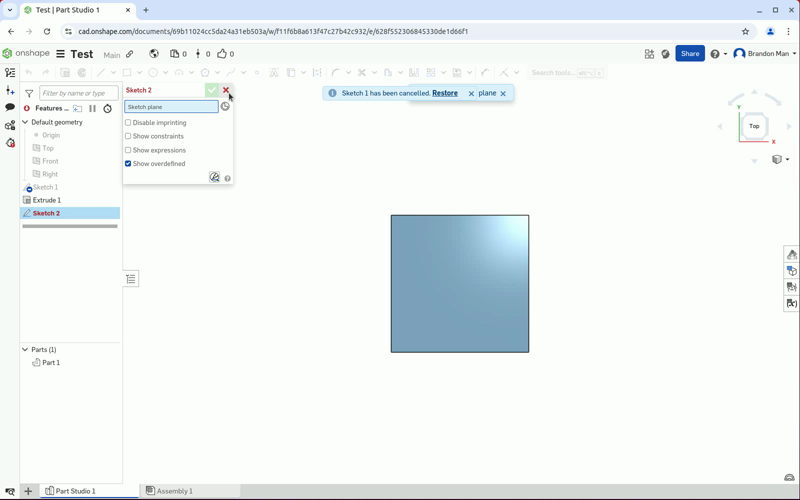
mouse_move(73, 150)
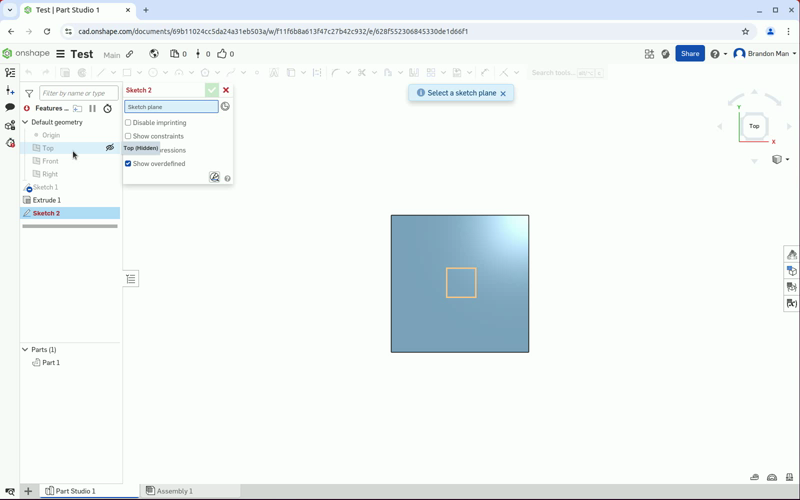
click(73, 150)
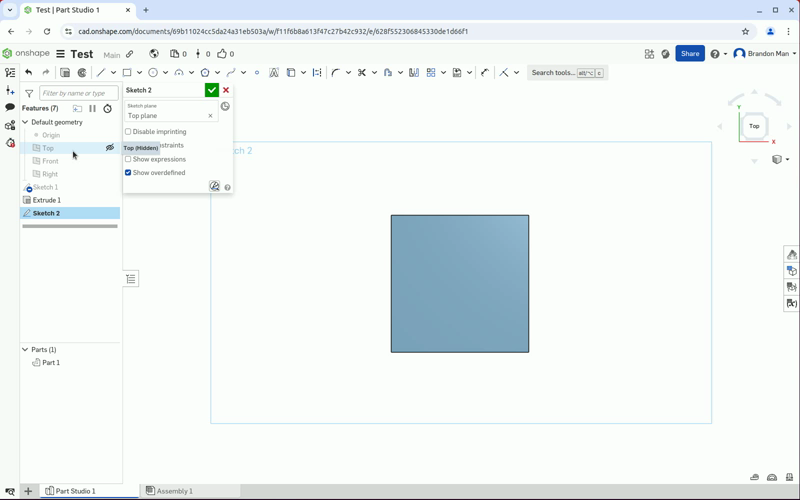
mouse_move(73, 352)
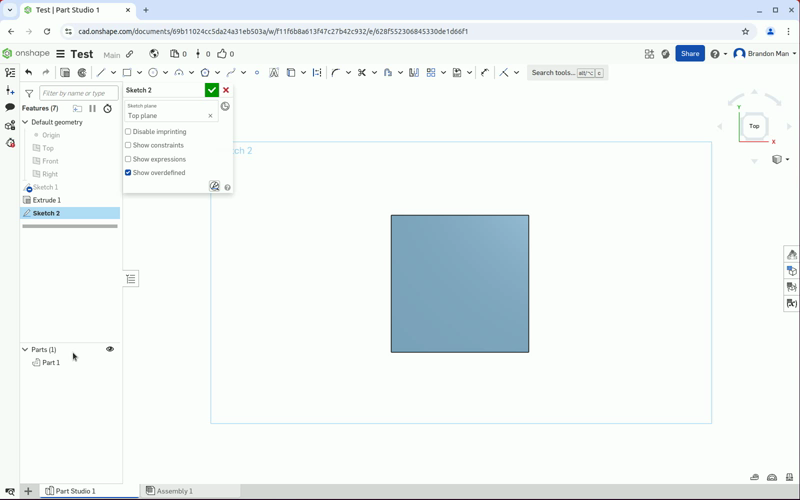
key(y)
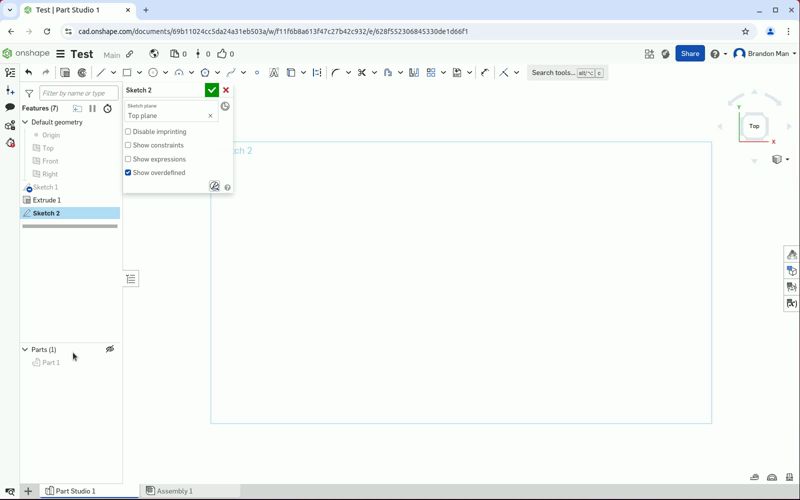
key(l)
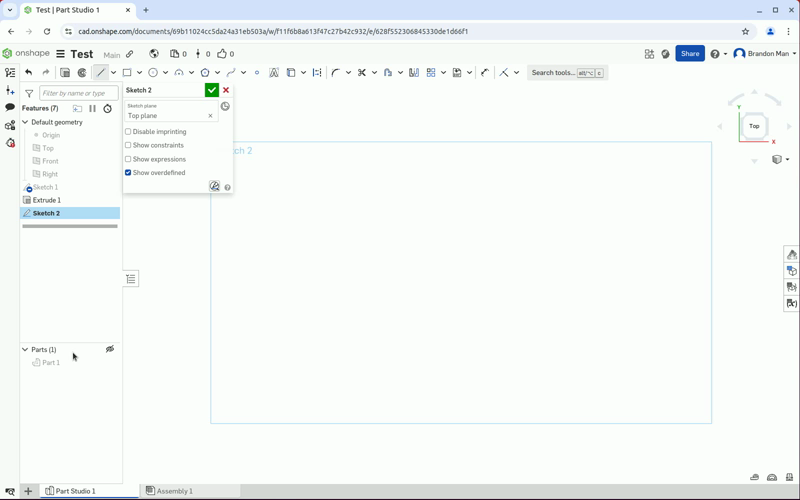
key_down(shift)
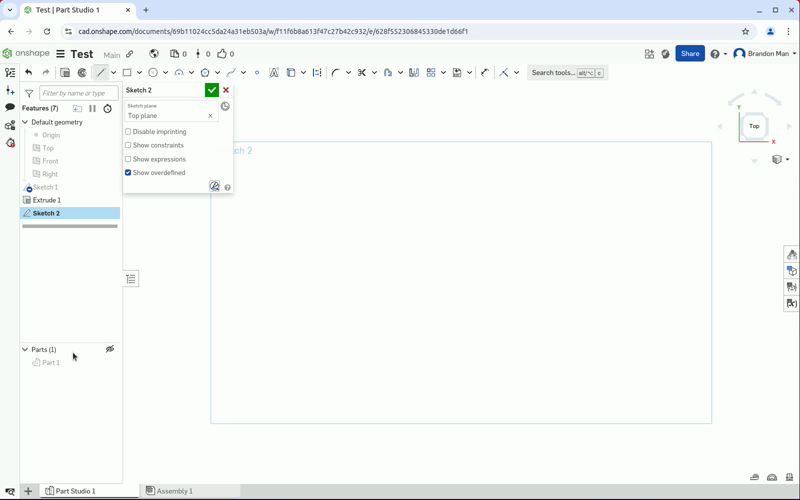
mouse_move(516, 226)
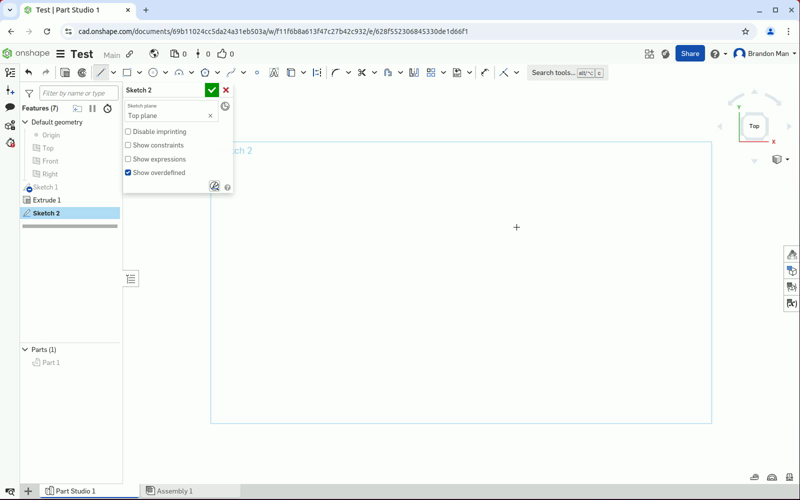
click(516, 226)
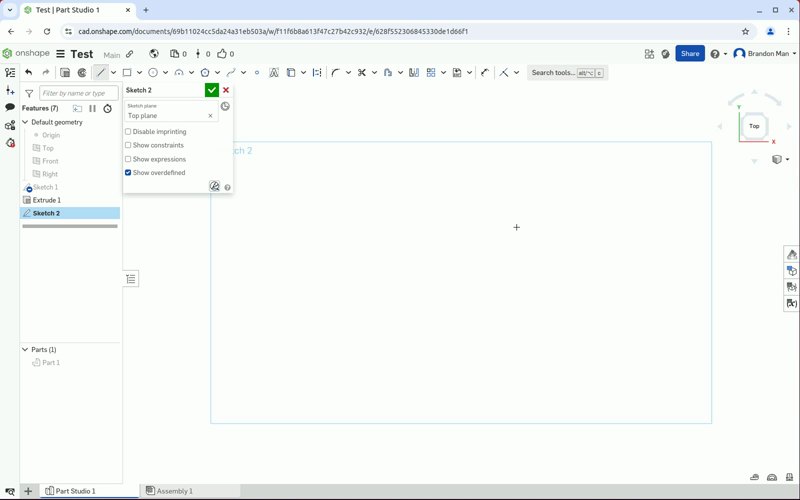
key_up(shift)
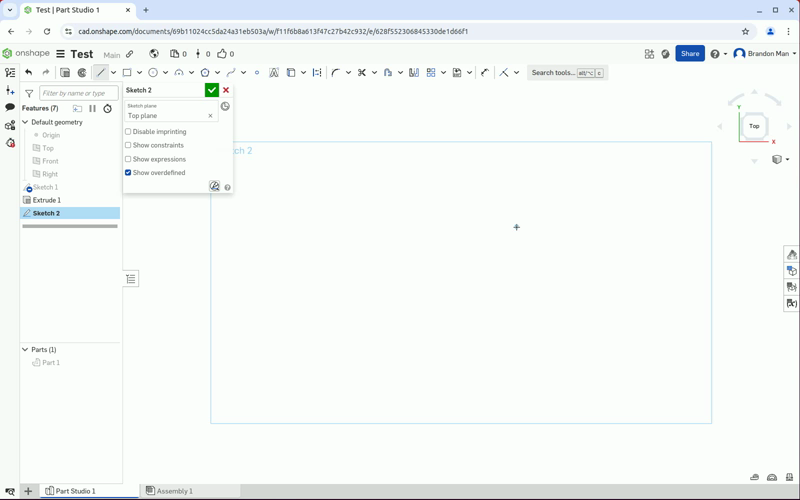
key_down(shift)
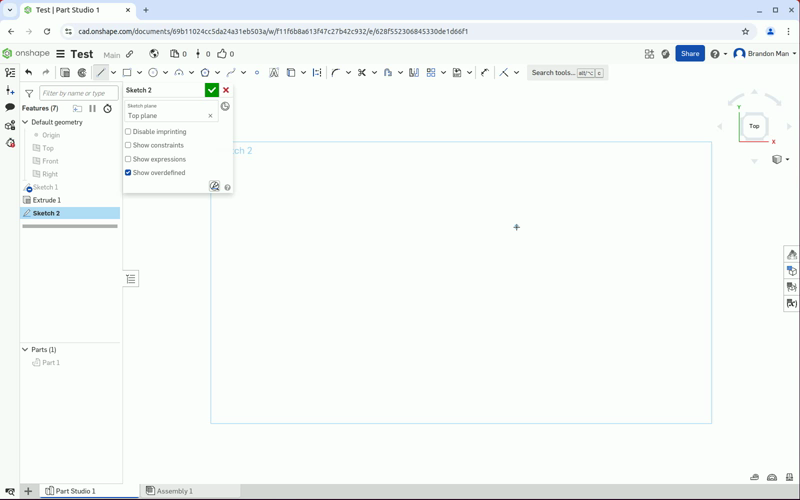
mouse_move(546, 226)
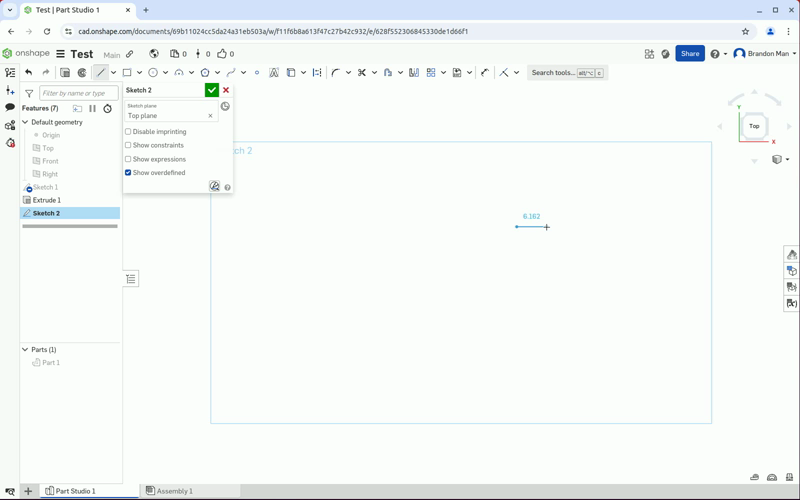
mouse_move(531, 226)
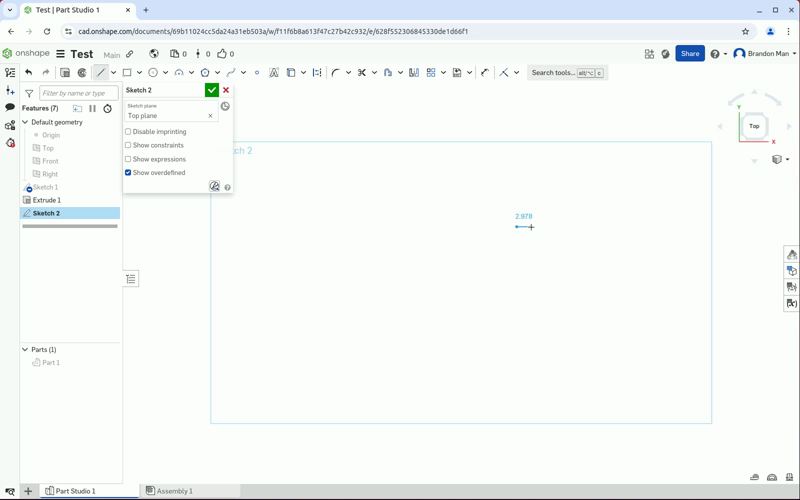
click(531, 226)
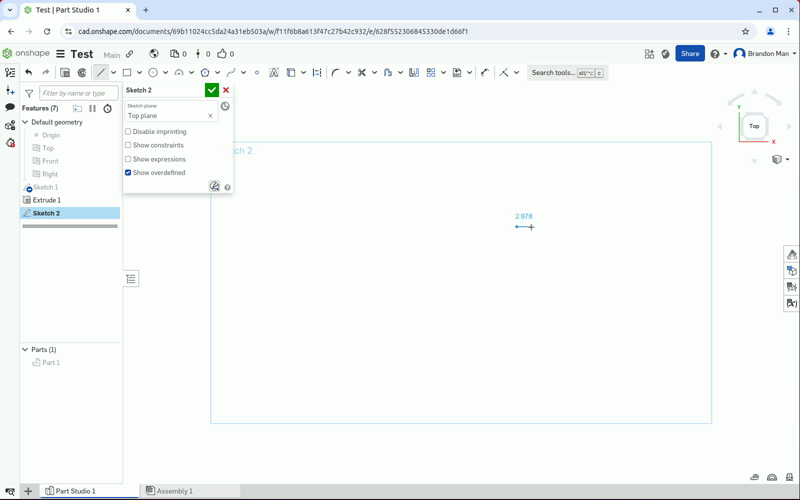
key_up(shift)
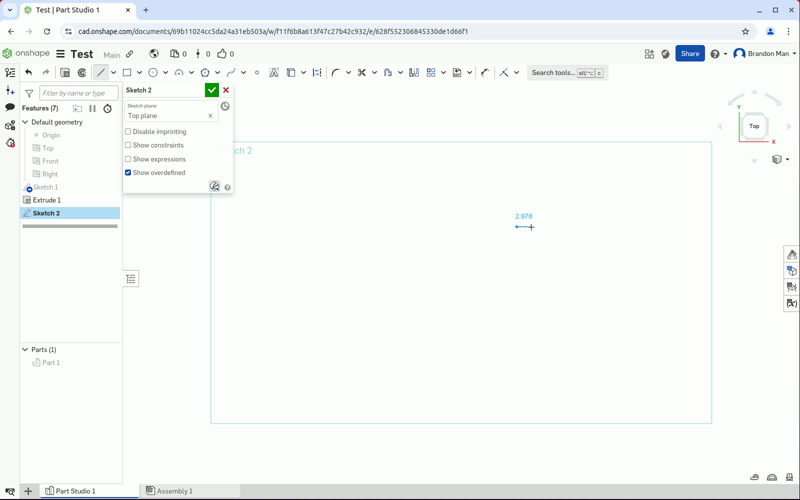
key_down(shift)
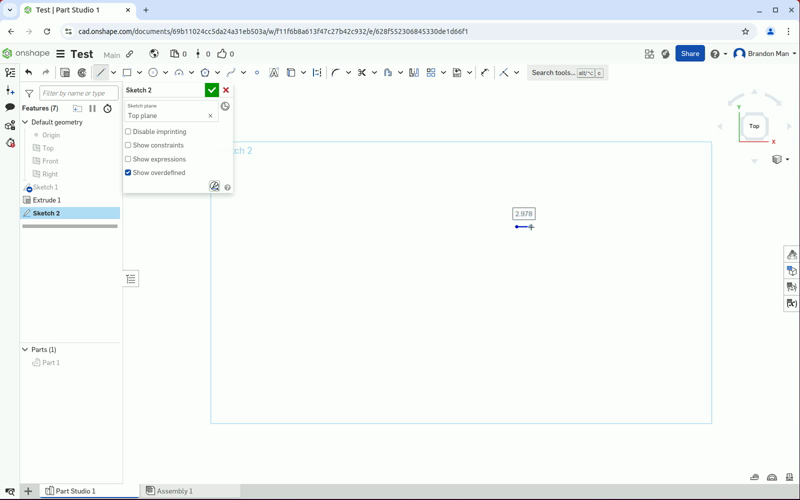
mouse_move(561, 226)
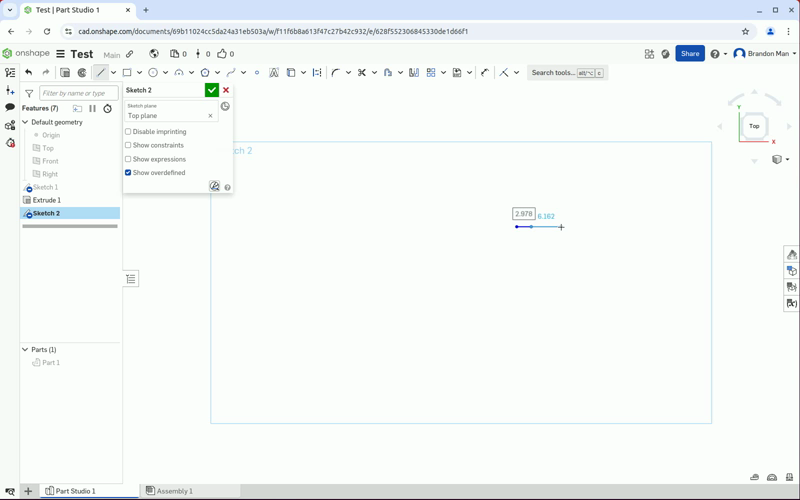
mouse_move(531, 212)
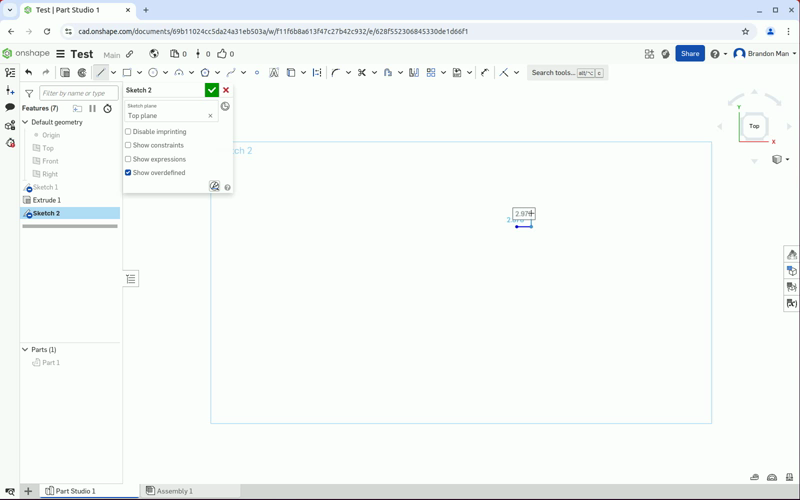
click(531, 212)
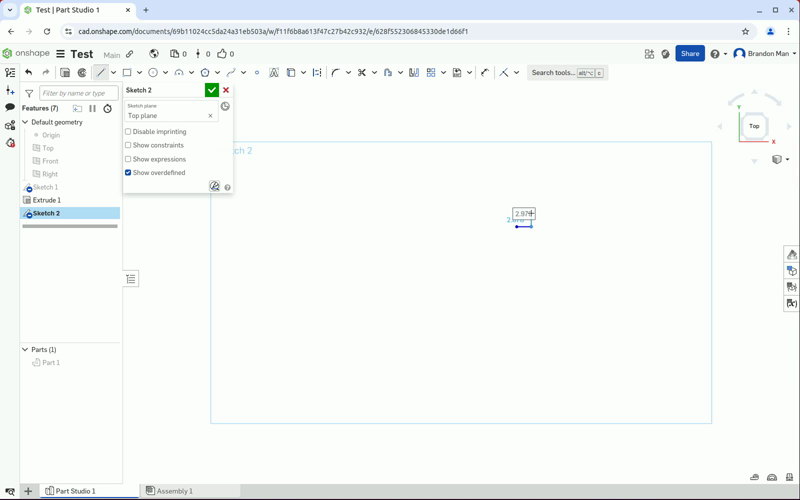
key_up(shift)
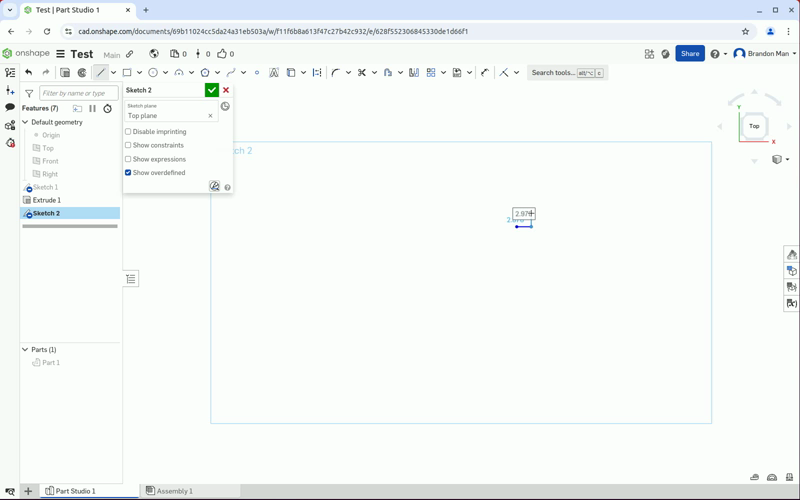
key_down(shift)
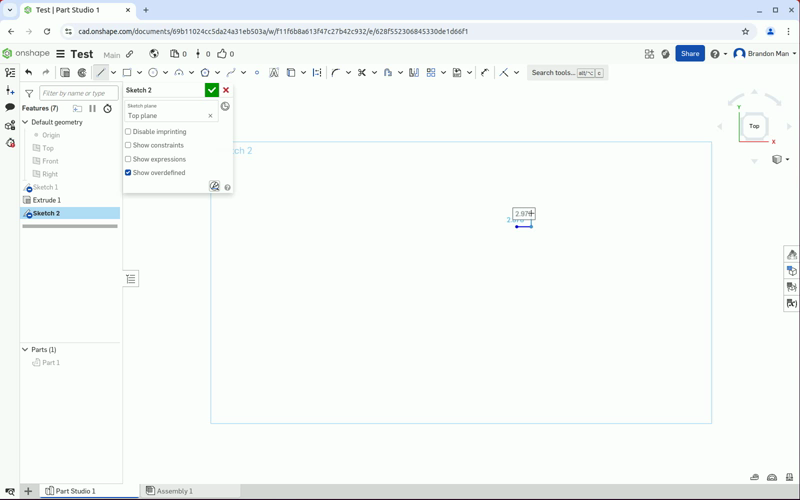
mouse_move(561, 212)
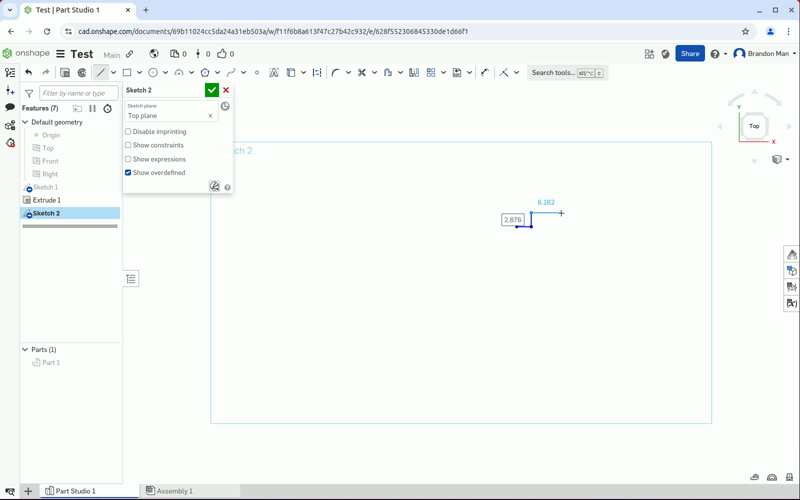
mouse_move(516, 212)
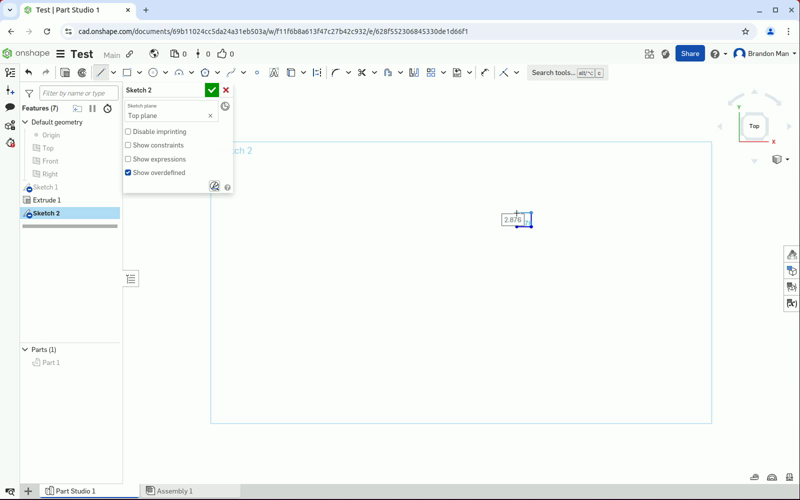
click(516, 212)
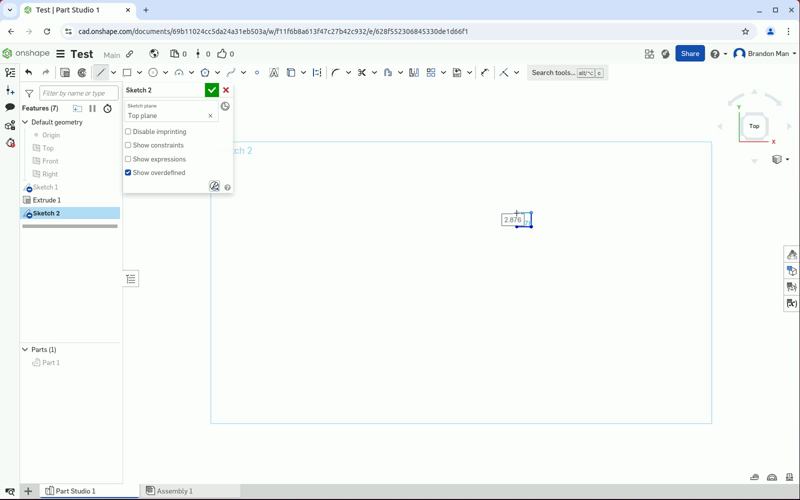
key_up(shift)
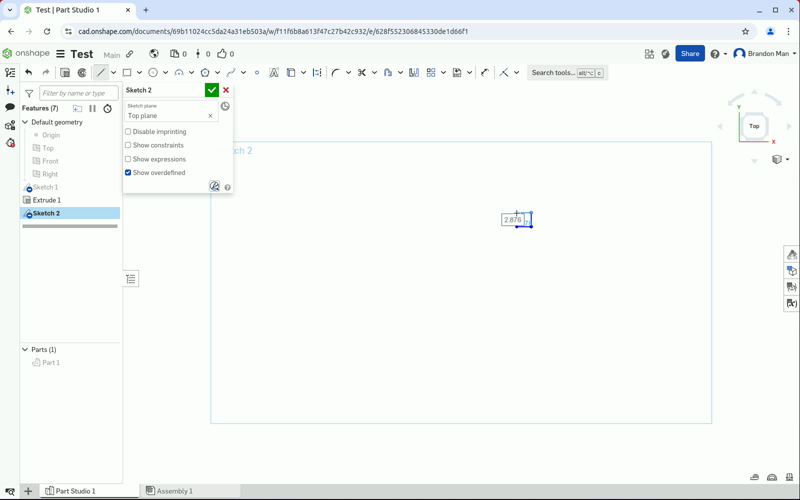
mouse_move(546, 212)
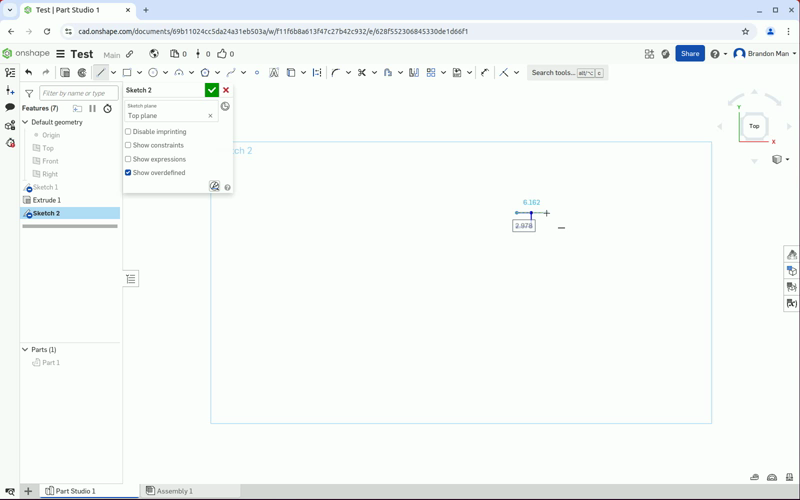
key_down(shift)
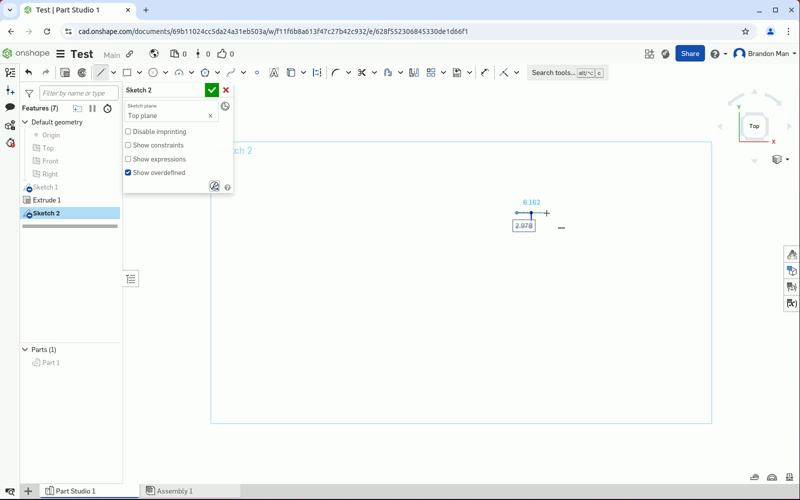
mouse_move(516, 226)
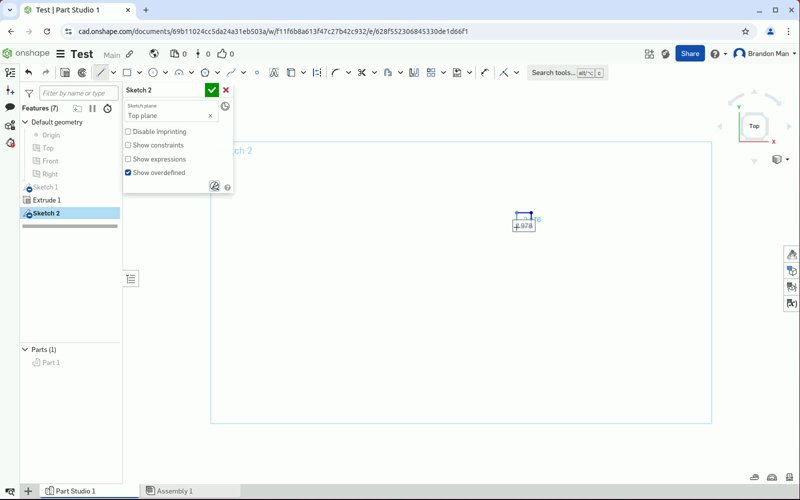
key_up(shift)
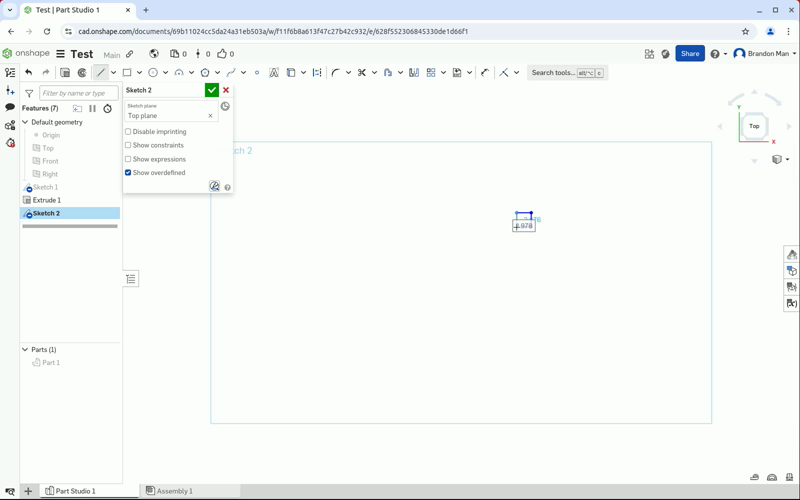
click(516, 226)
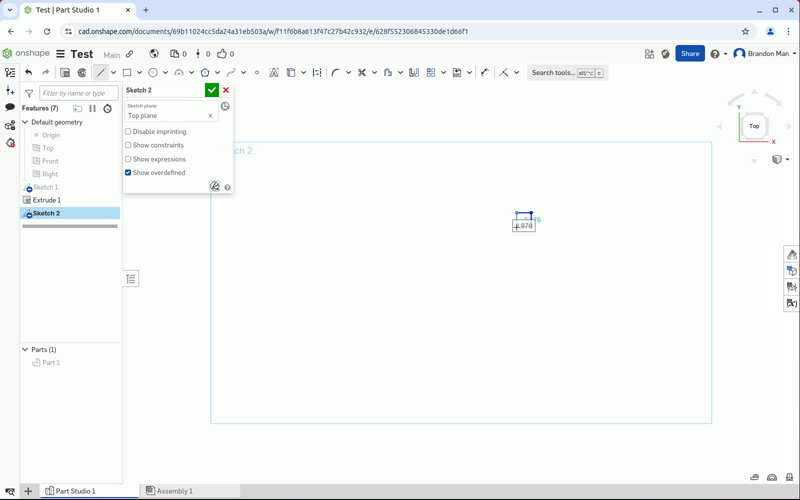
key(esc)
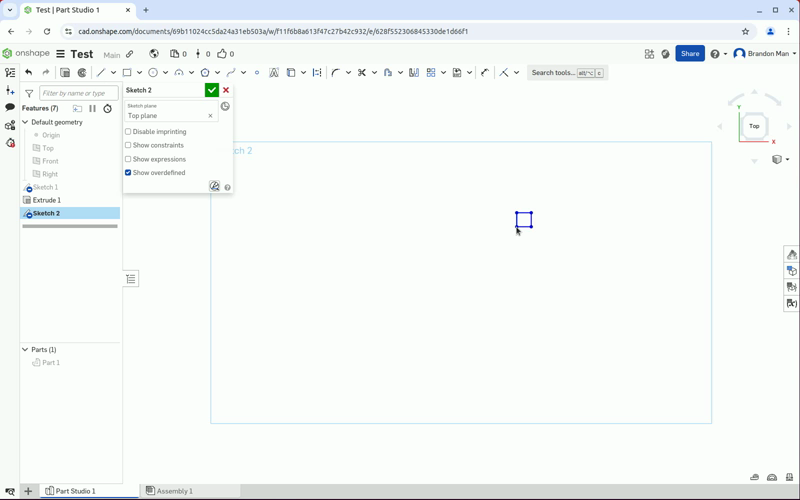
mouse_move(524, 224)
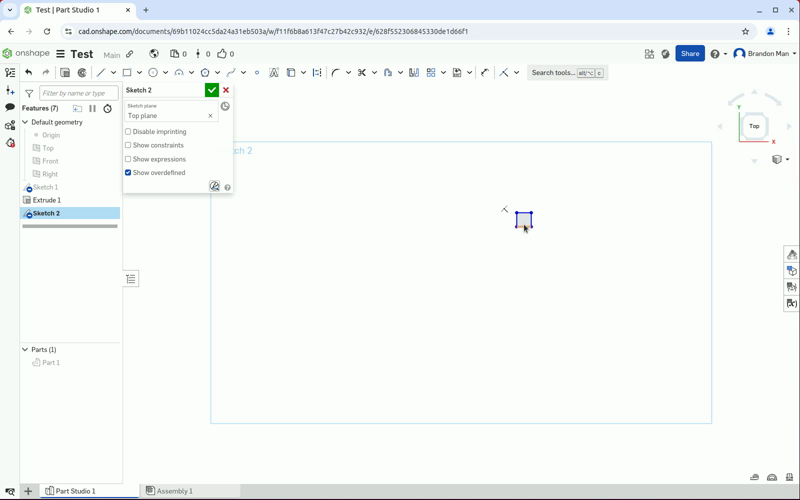
scroll(6)
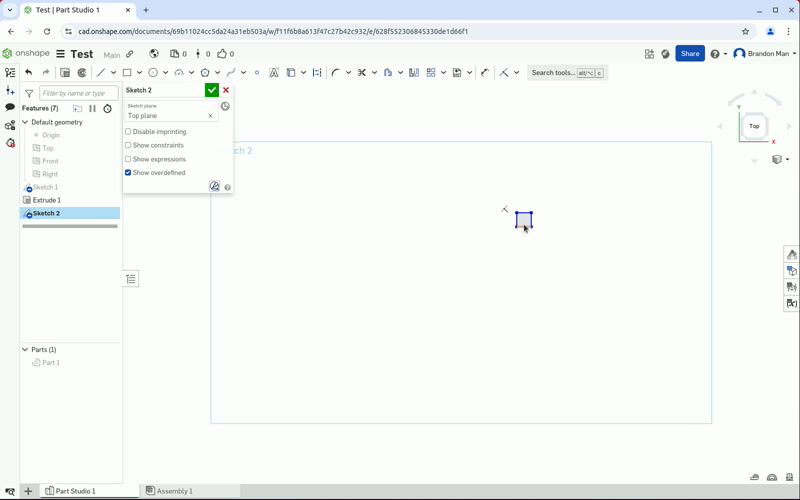
scroll(6)
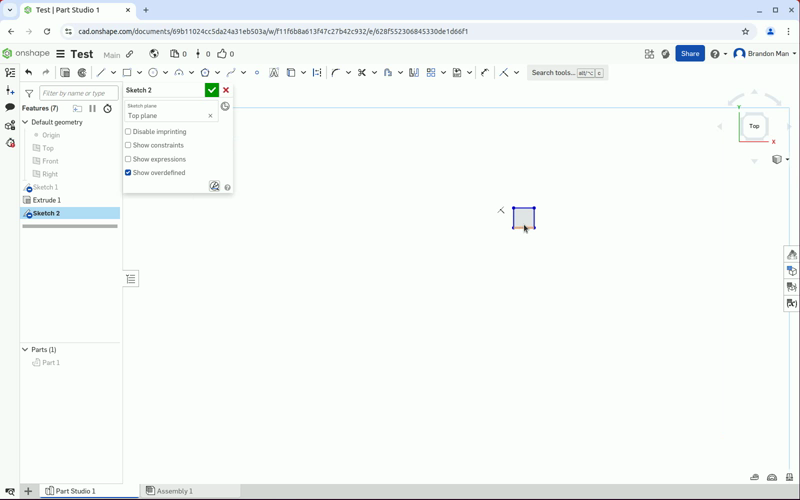
scroll(6)
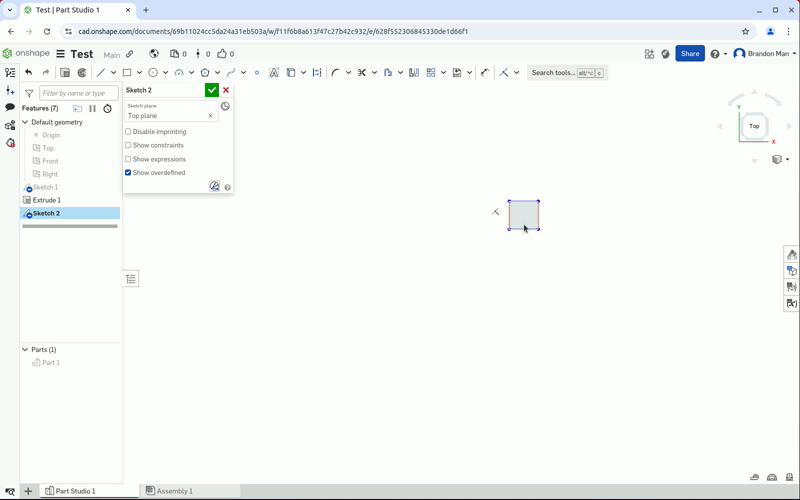
scroll(6)
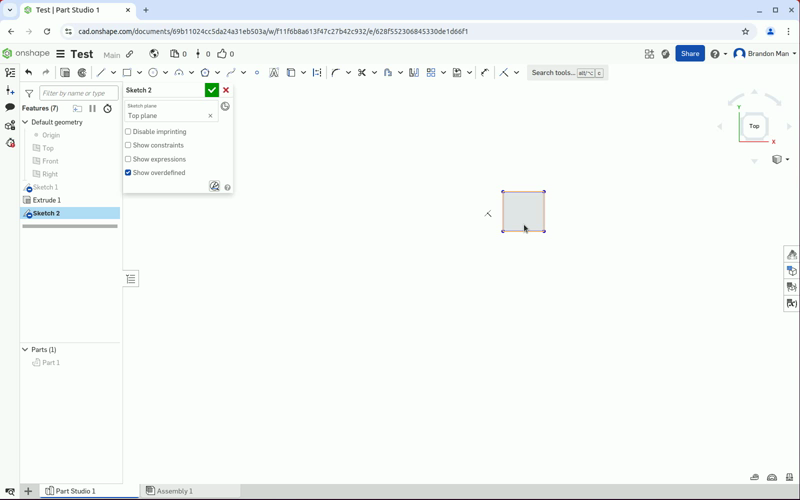
scroll(6)
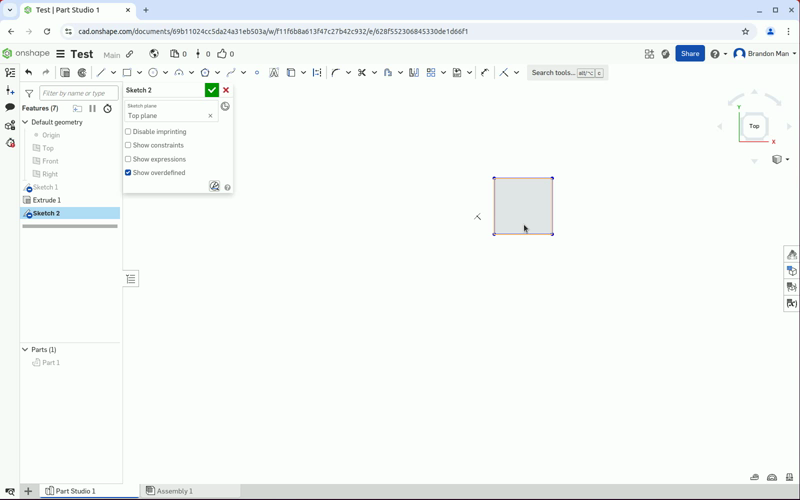
scroll(6)
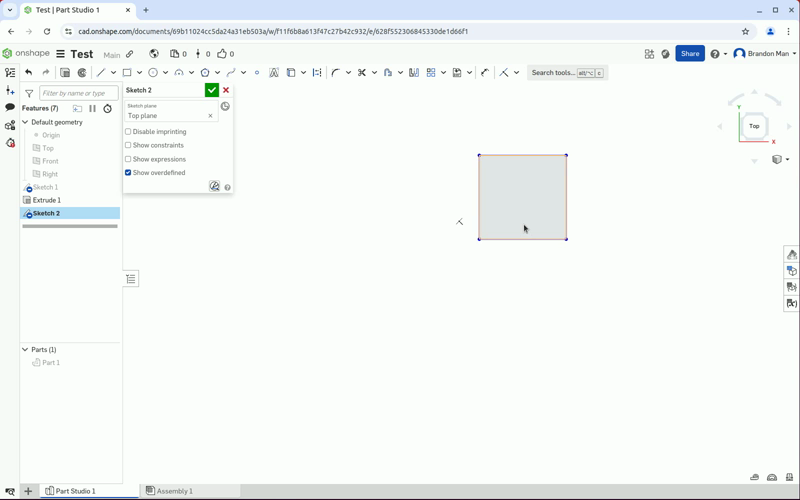
scroll(6)
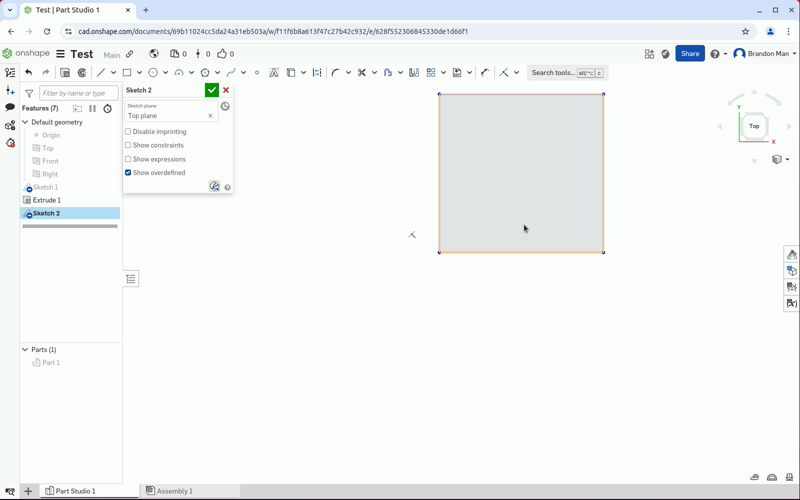
click(524, 224)
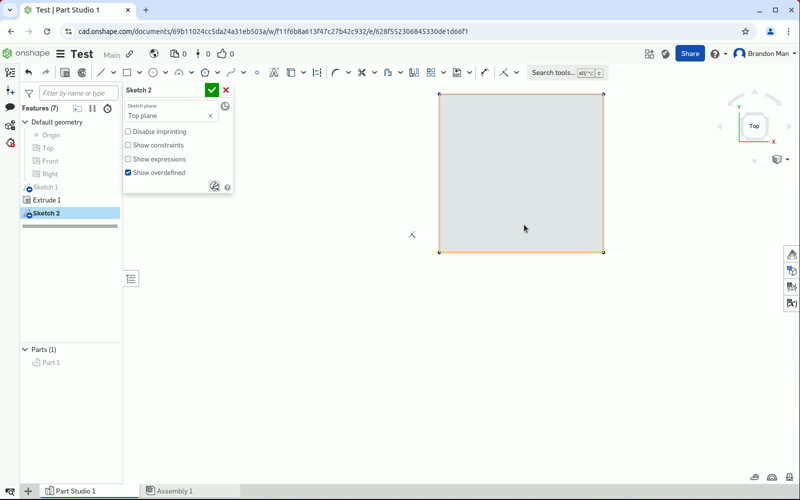
scroll(-6)
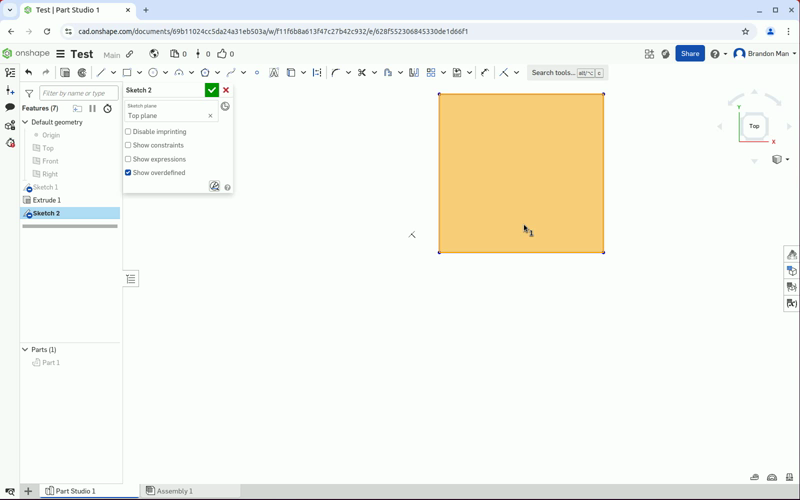
scroll(-6)
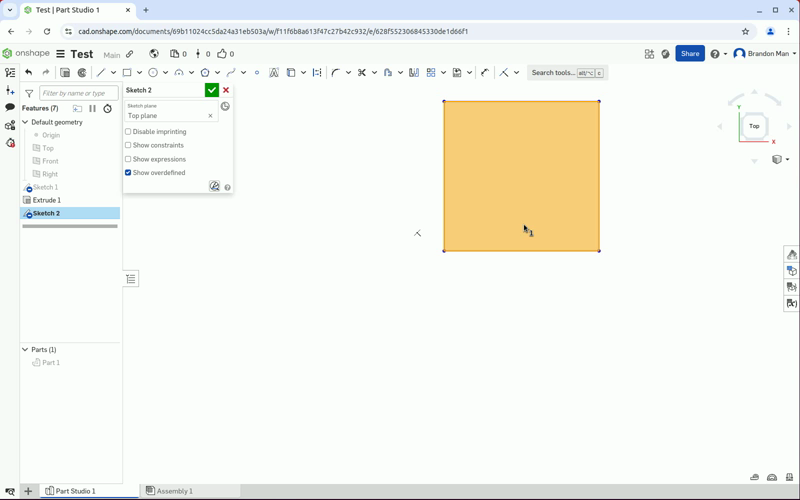
scroll(-6)
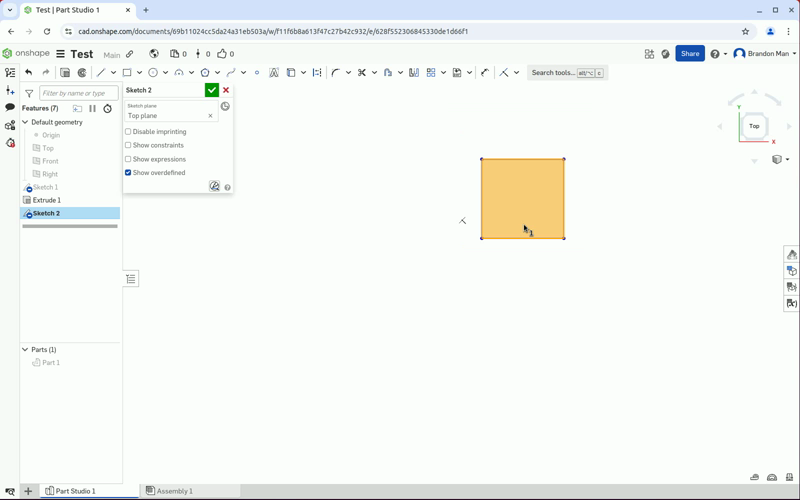
scroll(-6)
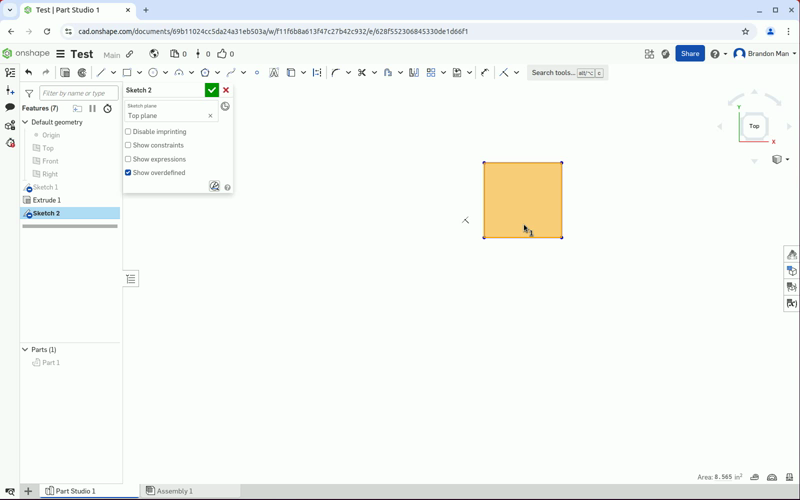
scroll(-6)
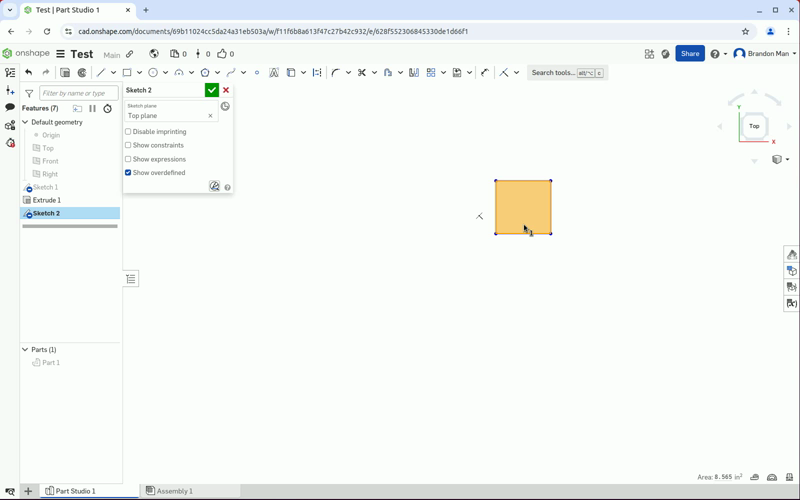
scroll(-6)
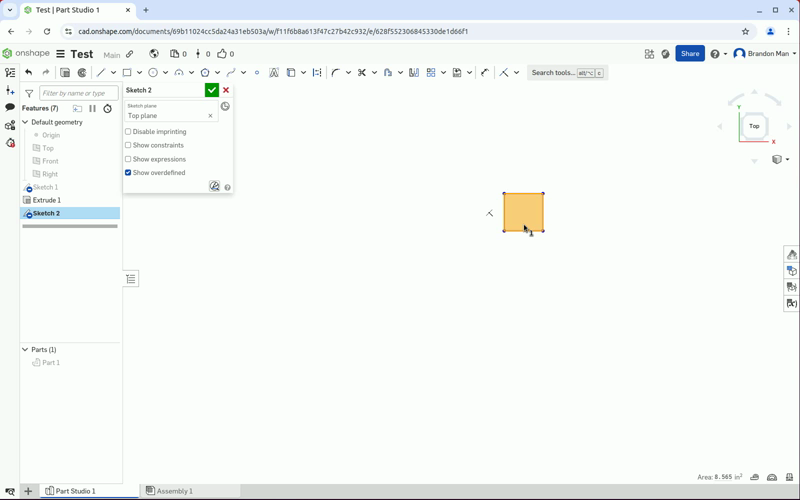
scroll(-6)
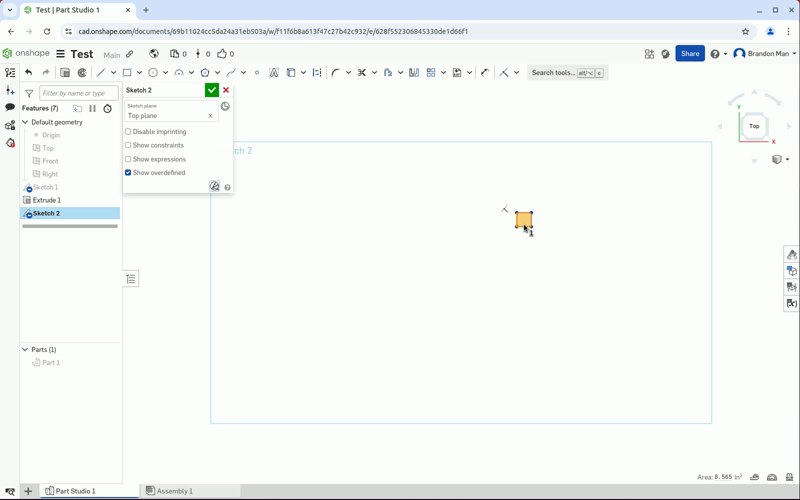
mouse_move(73, 352)
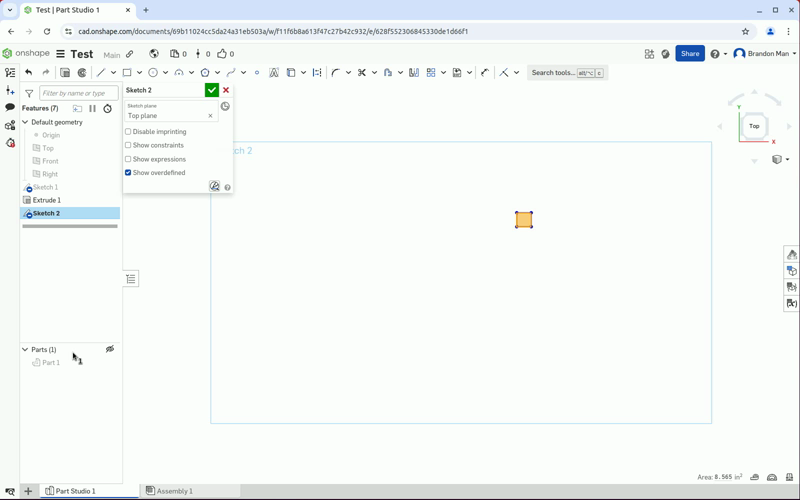
key(shift+y)
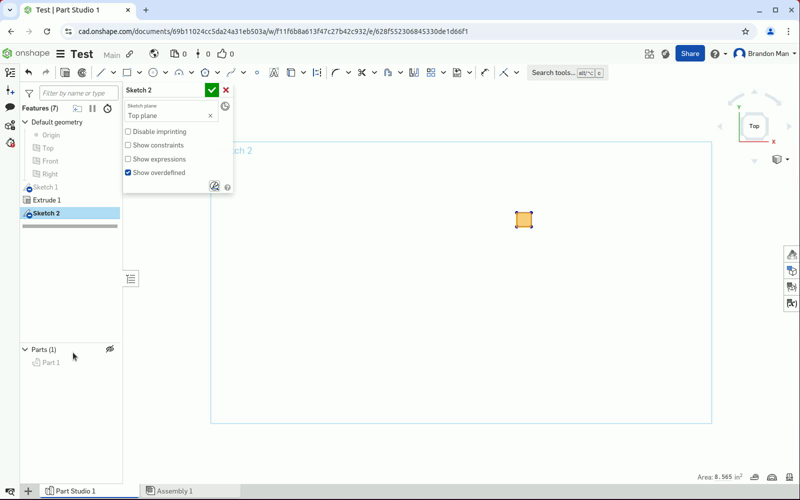
key(shift+e)
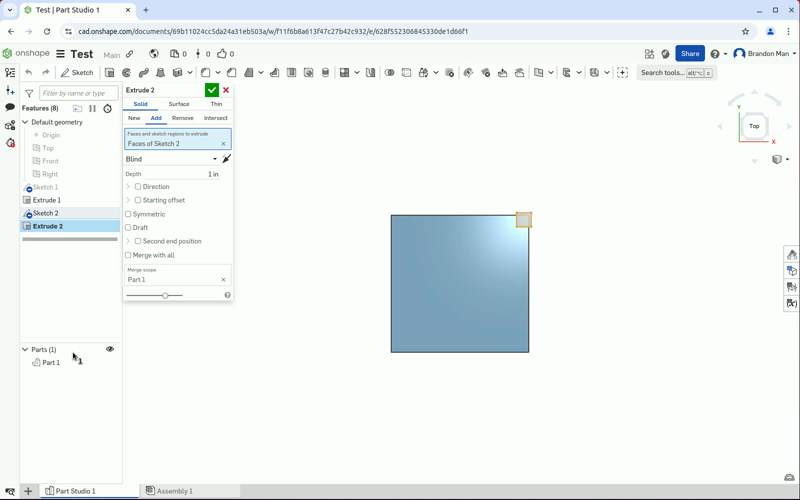
mouse_move(143, 106)
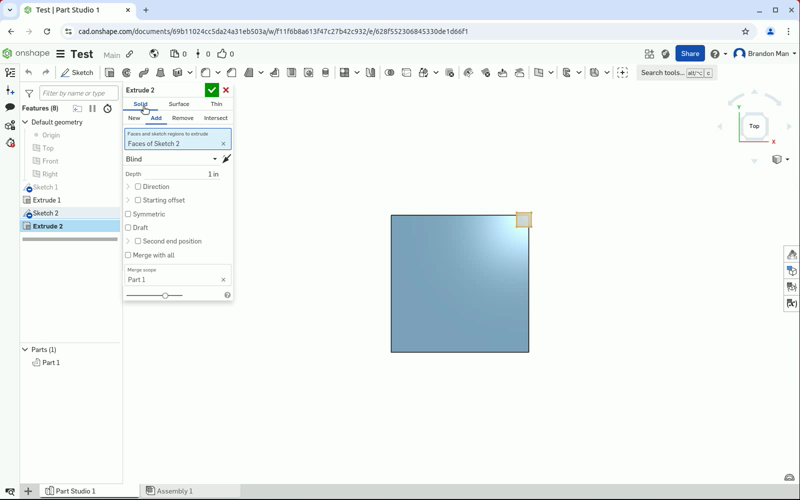
click(143, 106)
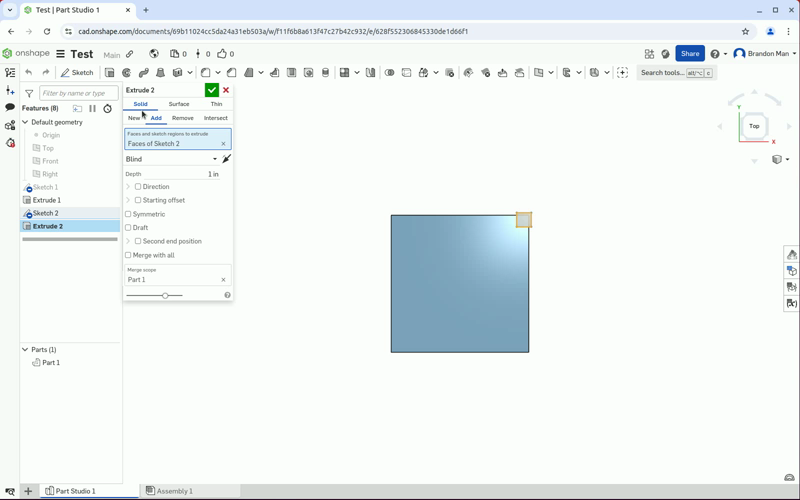
mouse_move(137, 120)
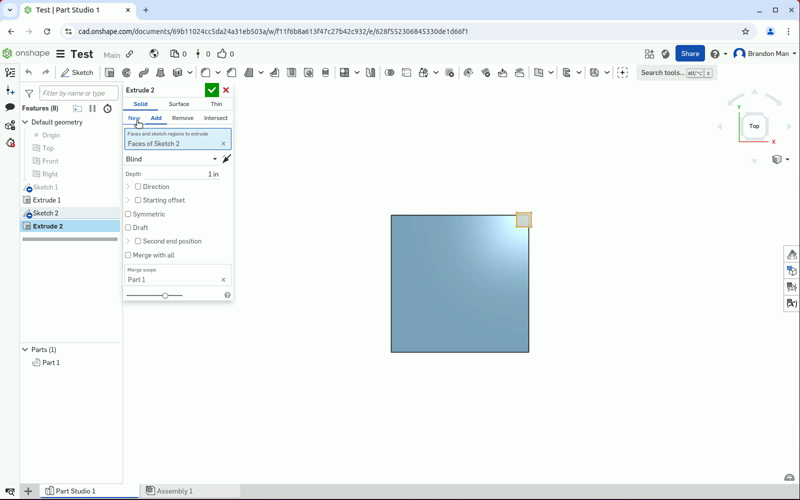
click(137, 120)
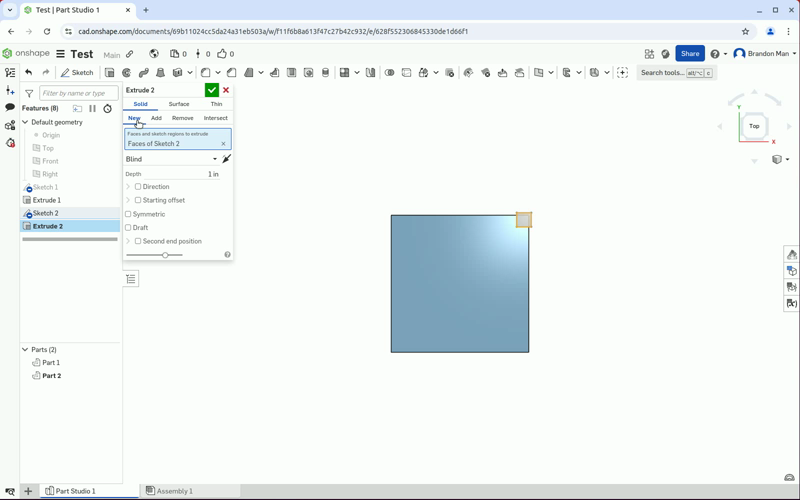
key(tab, 4)
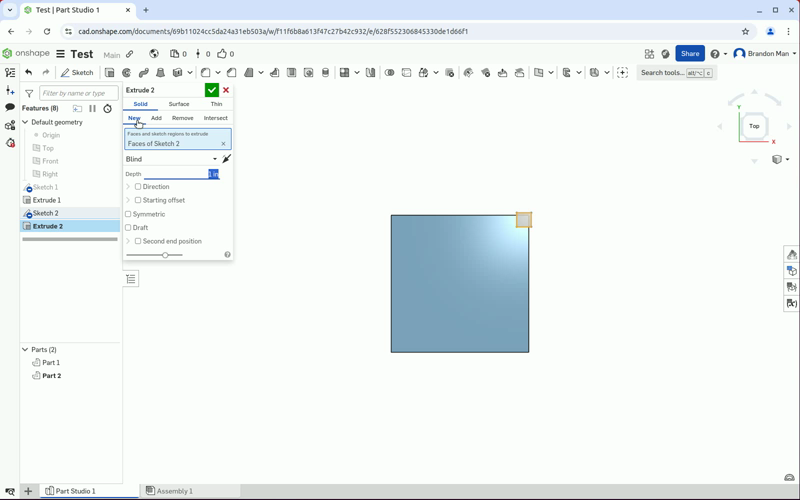
text(-23.108)
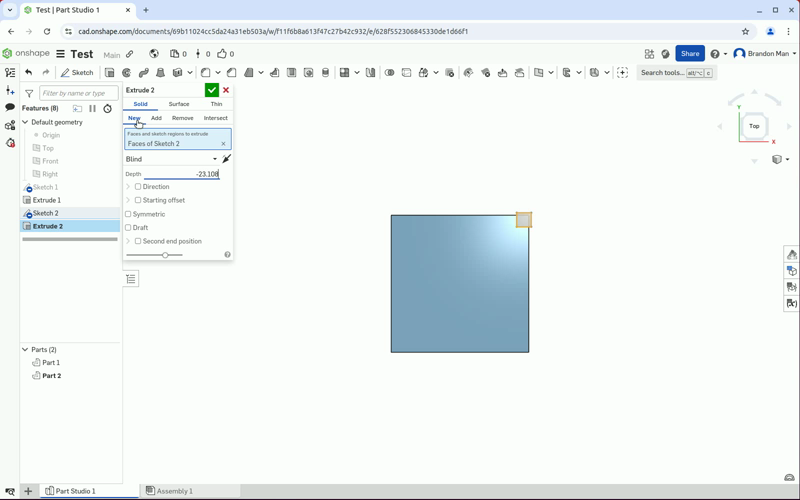
key(enter)
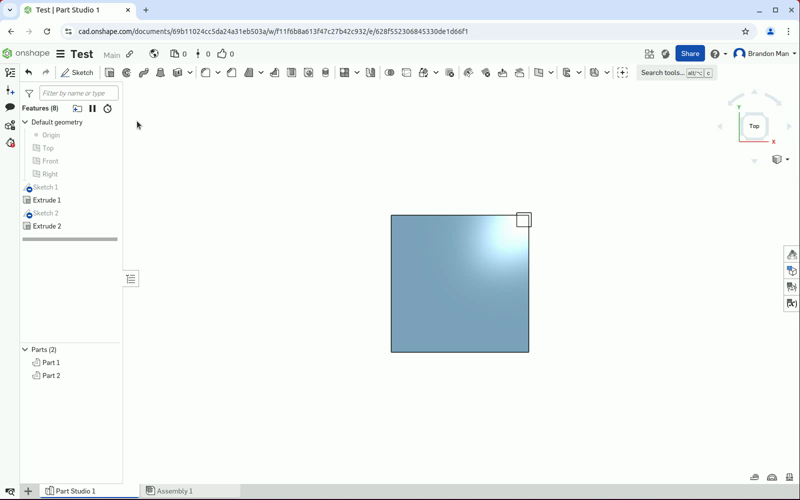
key(shift+h)
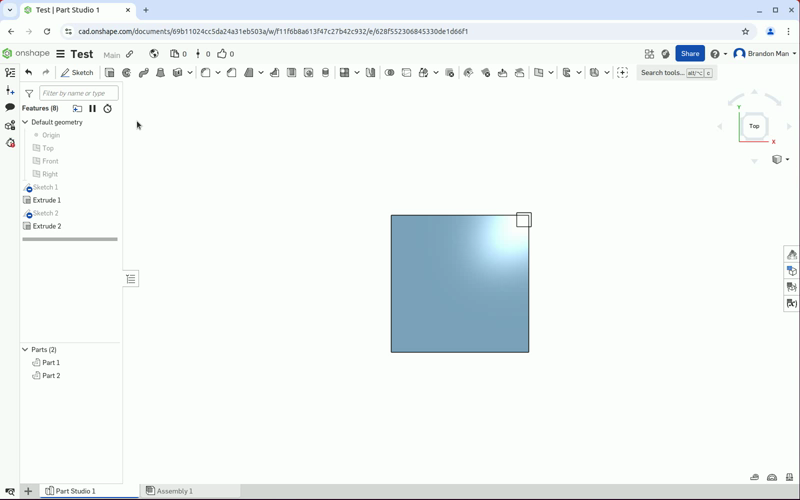
key(shift+h)
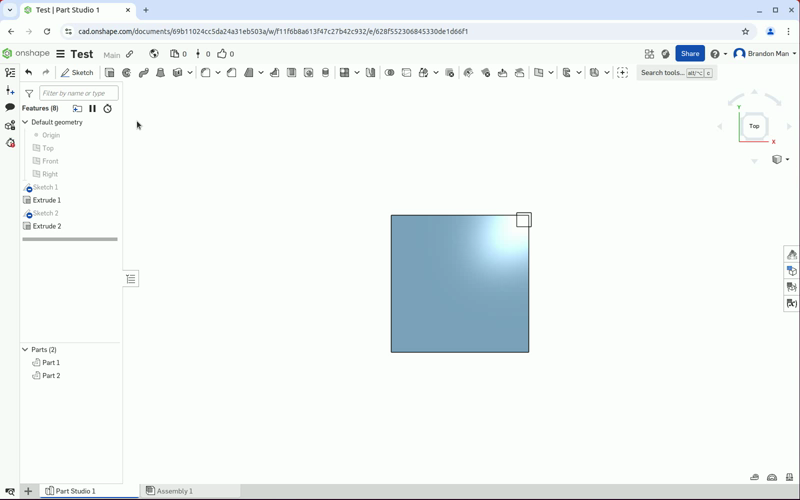
mouse_move(73, 189)
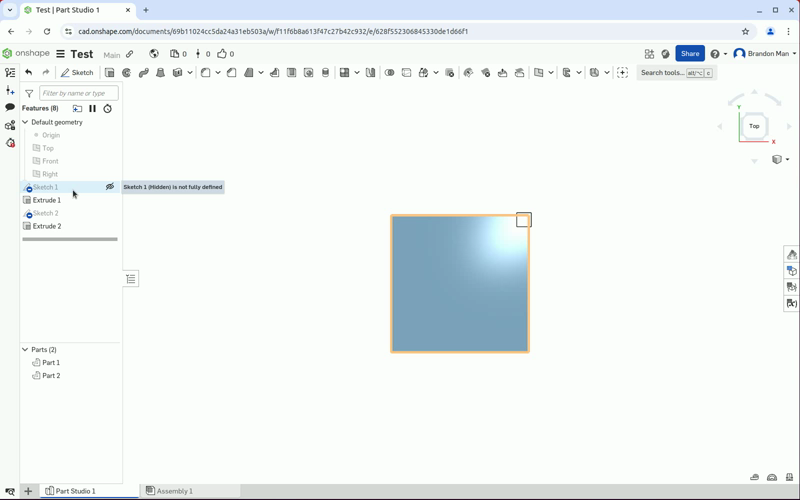
click(73, 189)
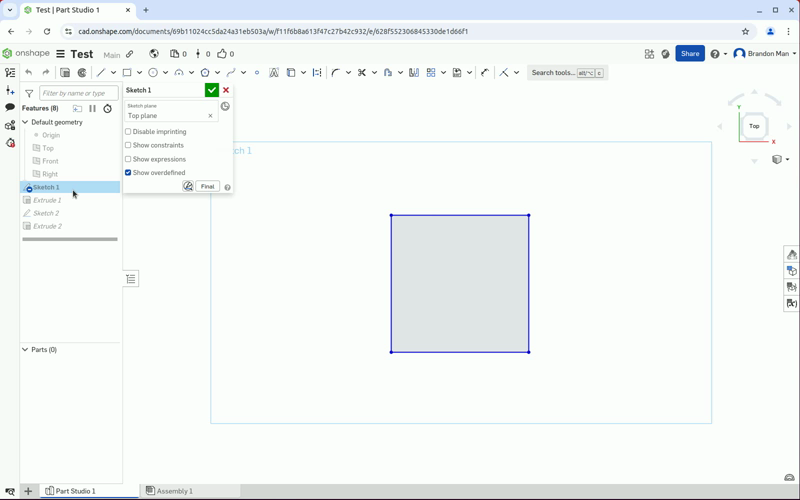
mouse_move(229, 92)
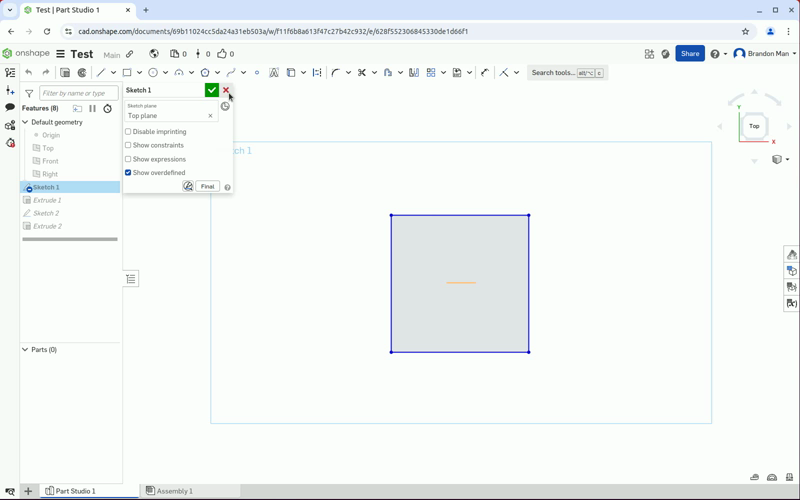
click(229, 92)
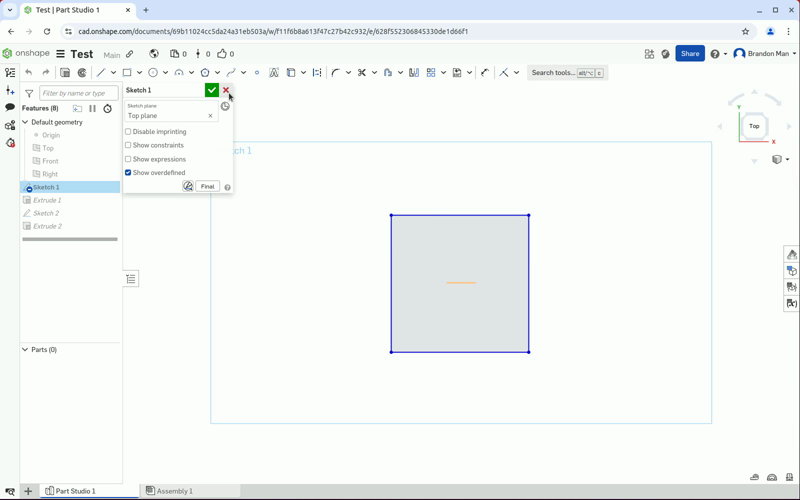
key(shift+s)
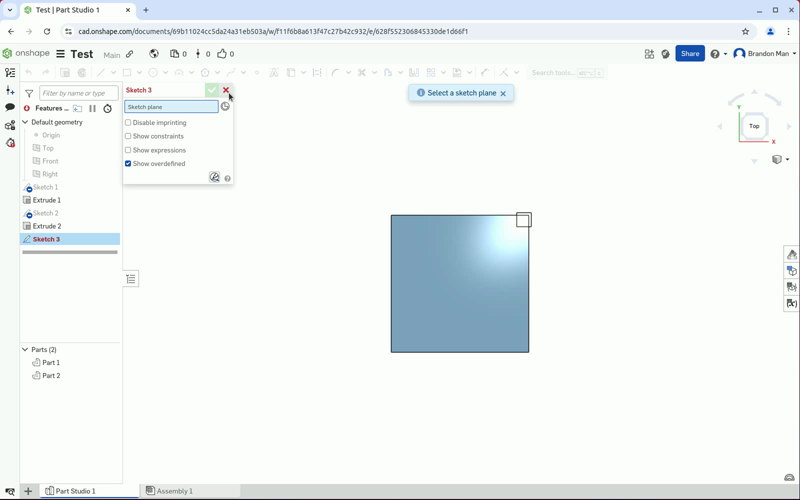
mouse_move(73, 150)
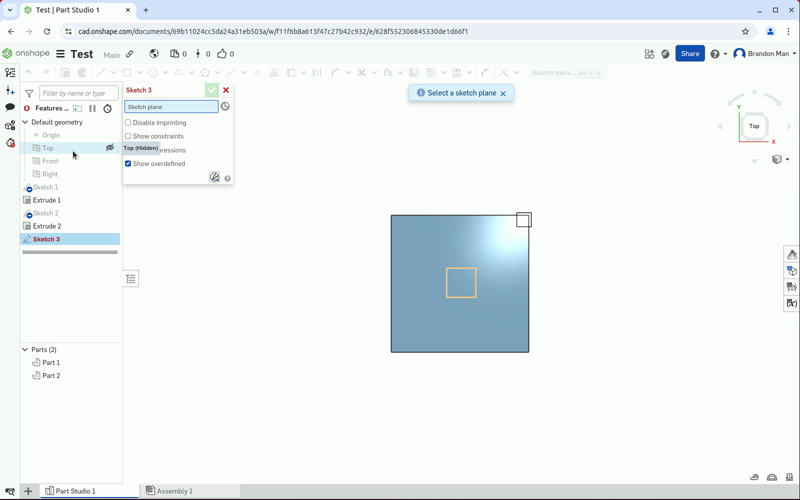
click(73, 150)
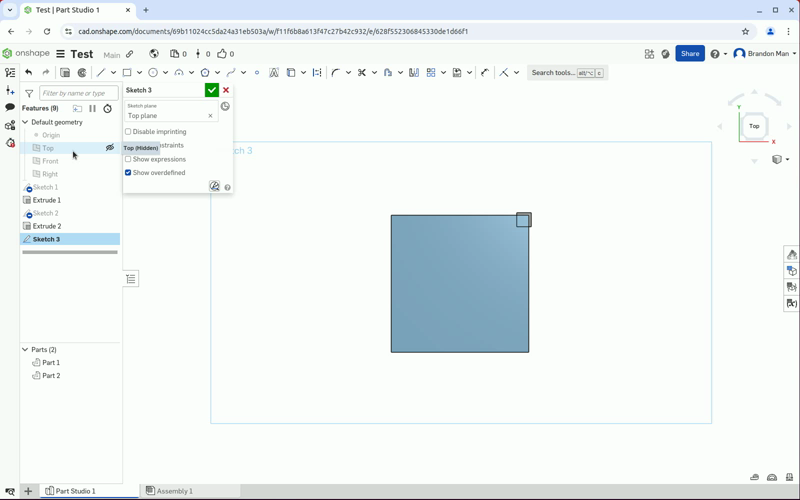
mouse_move(73, 352)
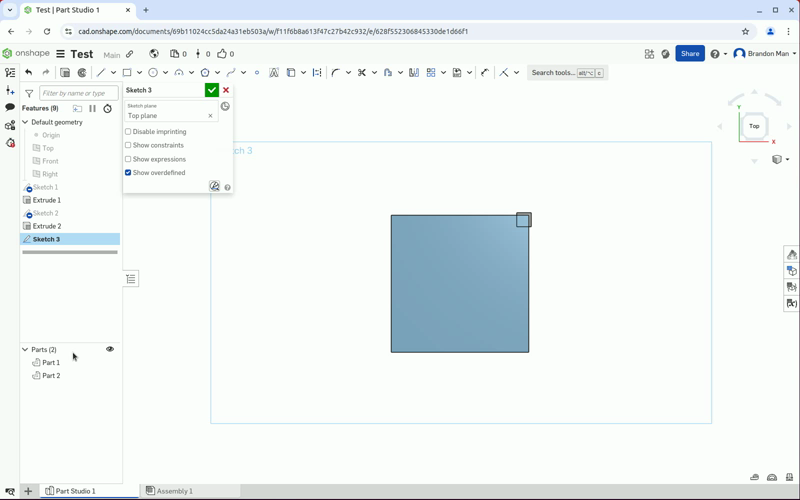
key(y)
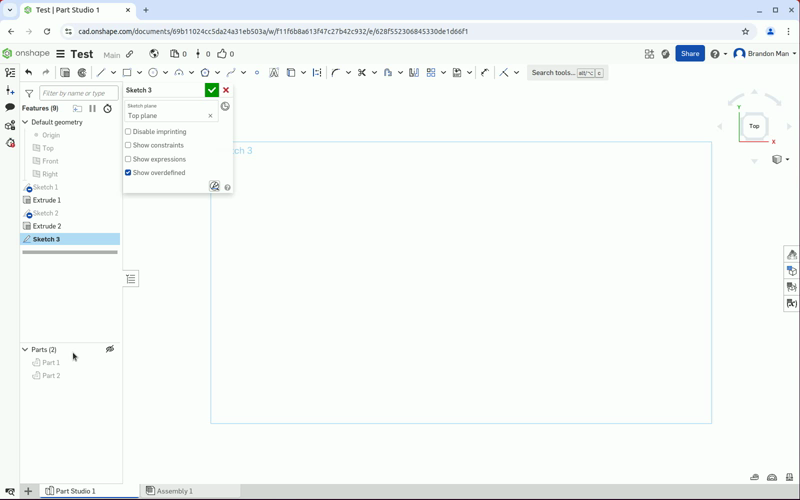
key(l)
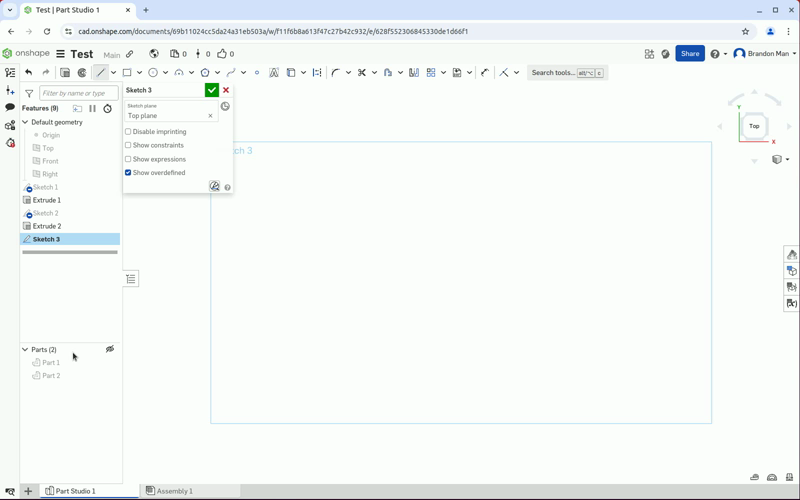
key_down(shift)
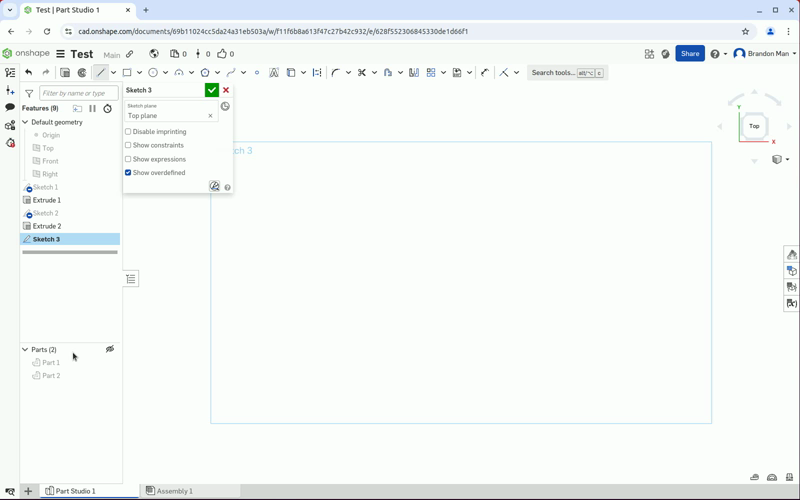
mouse_move(516, 352)
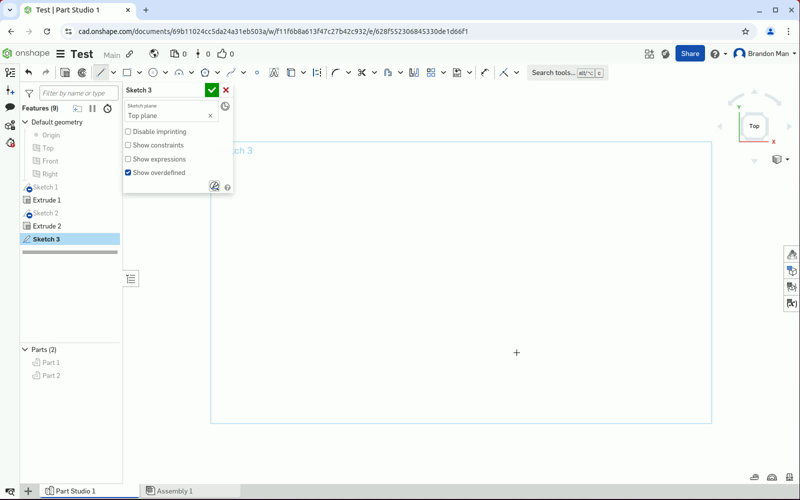
click(516, 352)
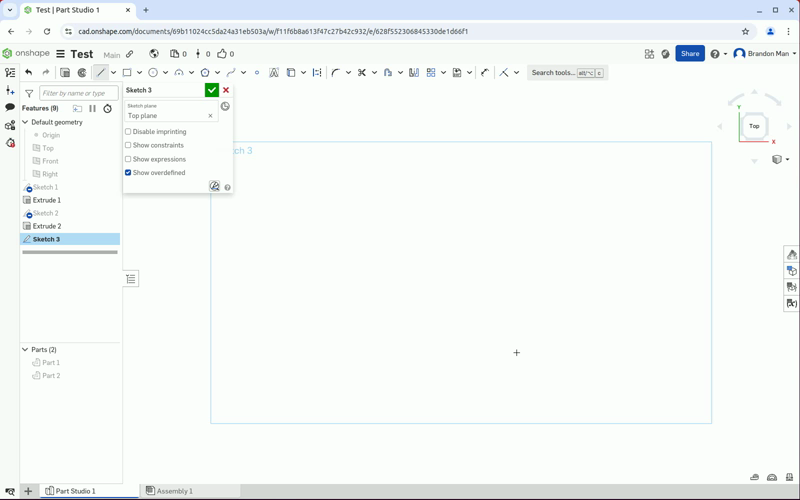
key_up(shift)
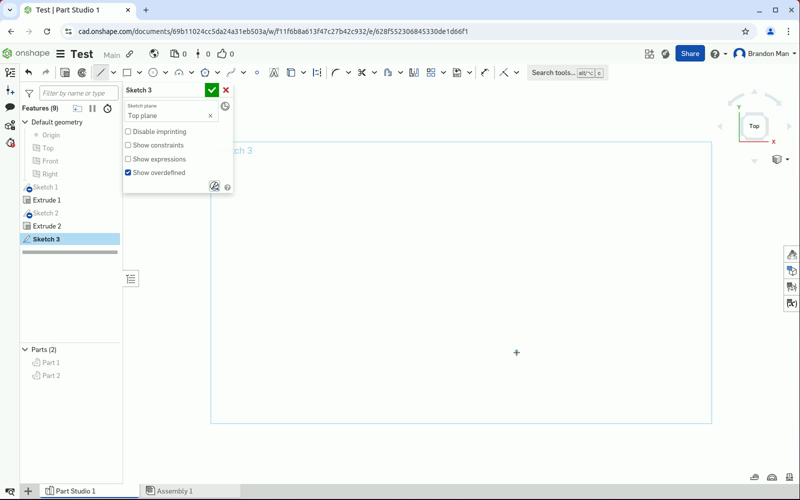
key_down(shift)
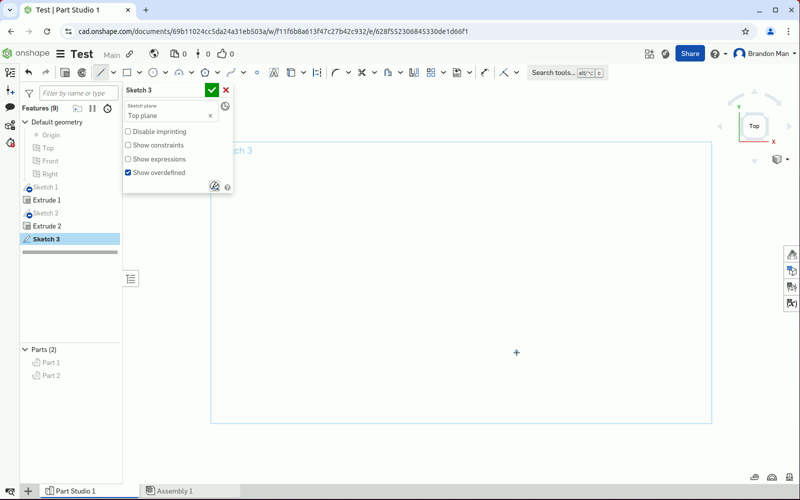
mouse_move(546, 352)
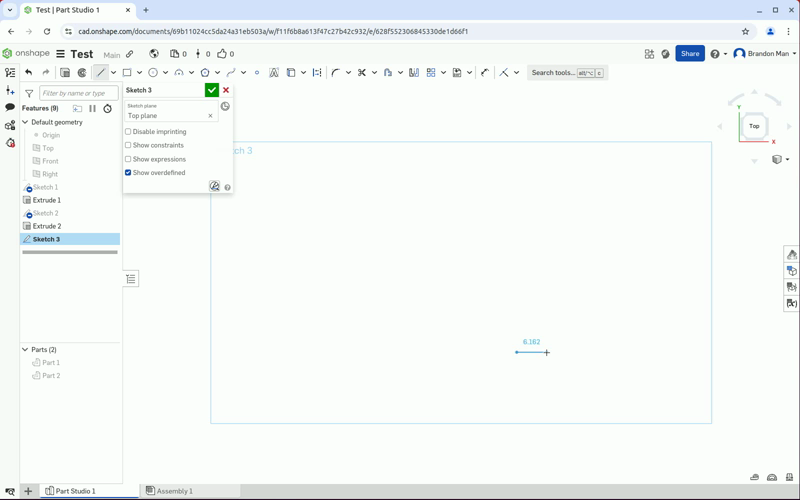
mouse_move(531, 352)
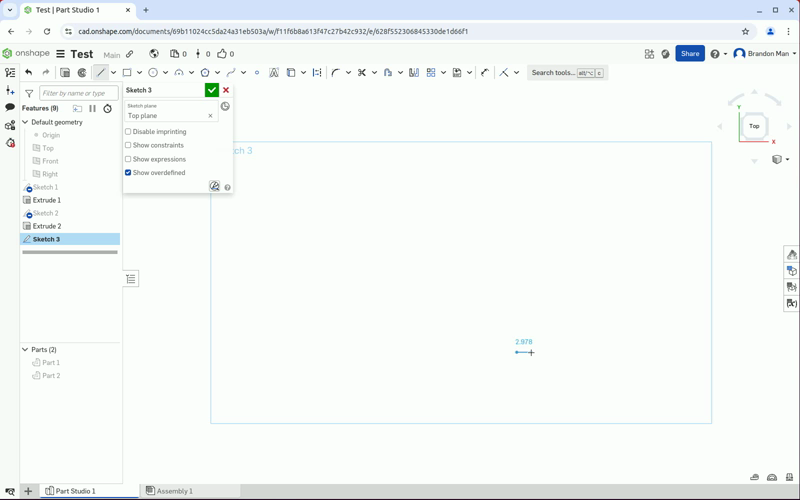
click(531, 352)
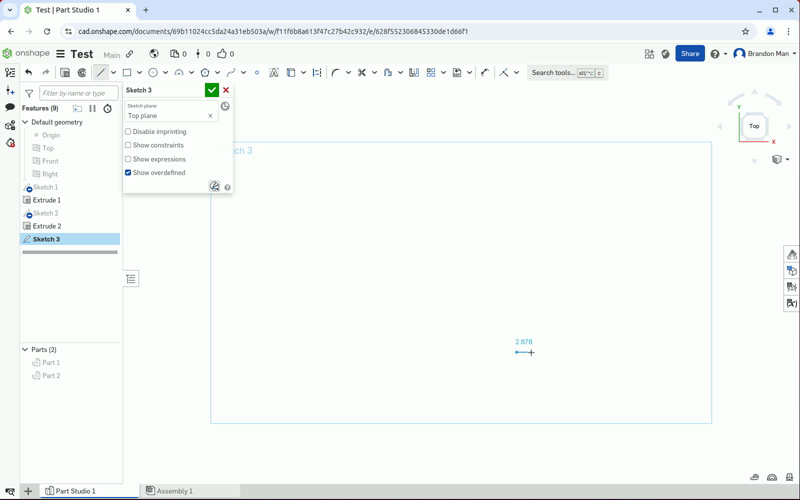
key_up(shift)
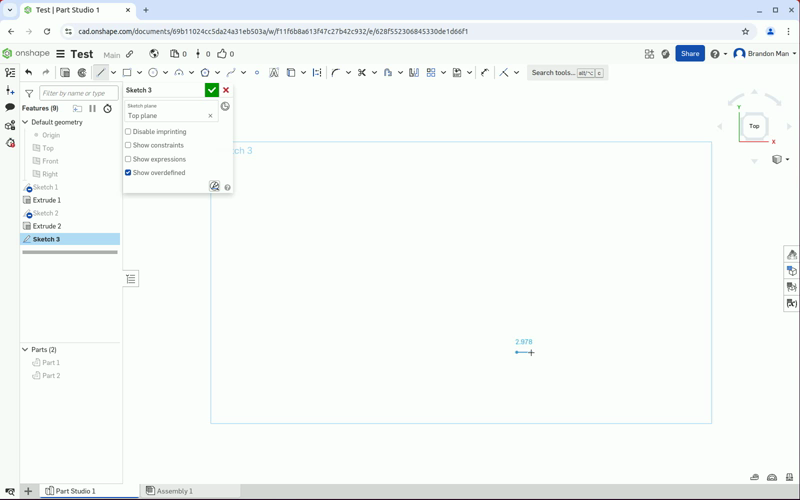
key_down(shift)
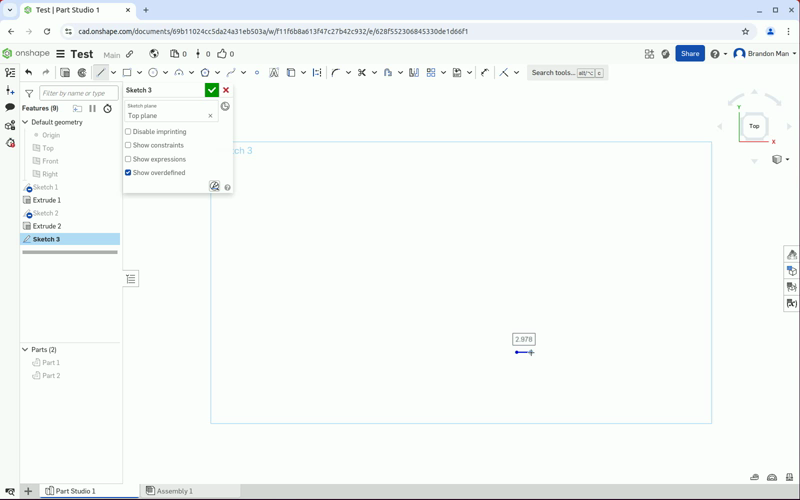
mouse_move(561, 352)
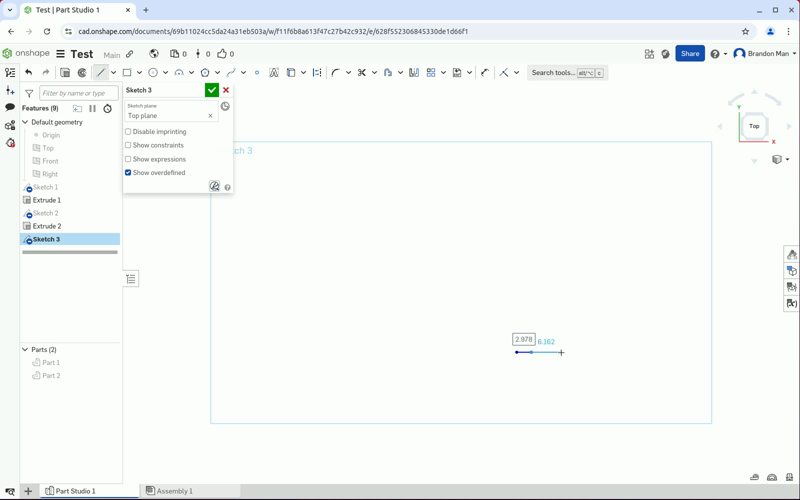
mouse_move(531, 338)
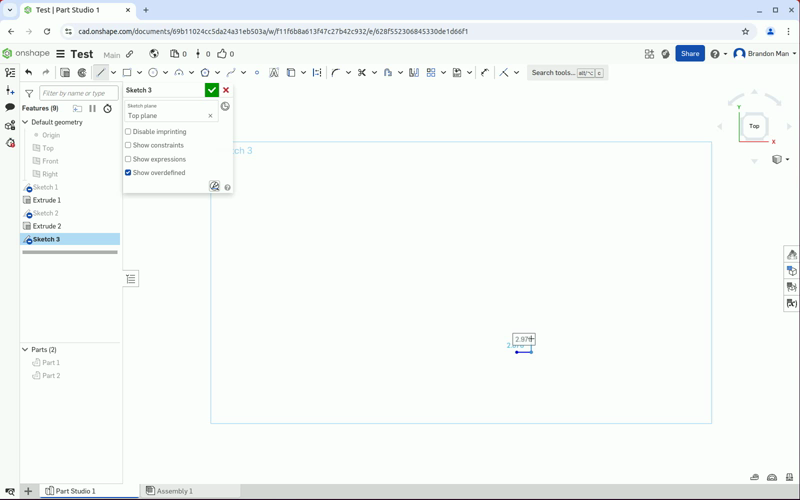
click(531, 338)
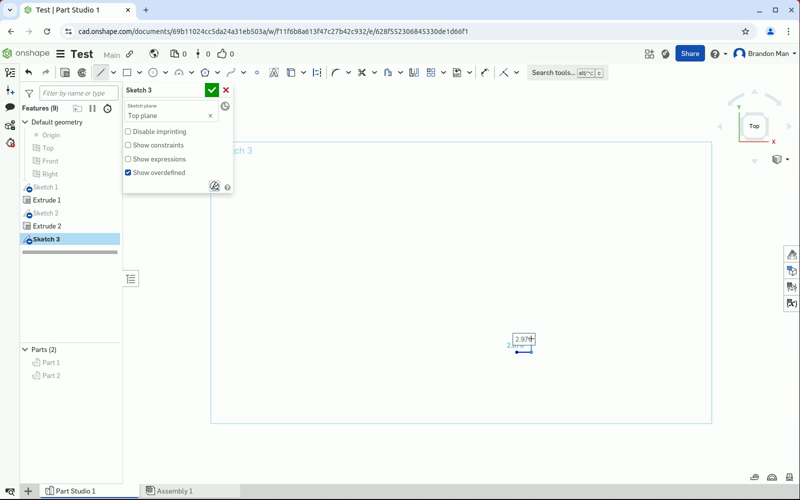
key_up(shift)
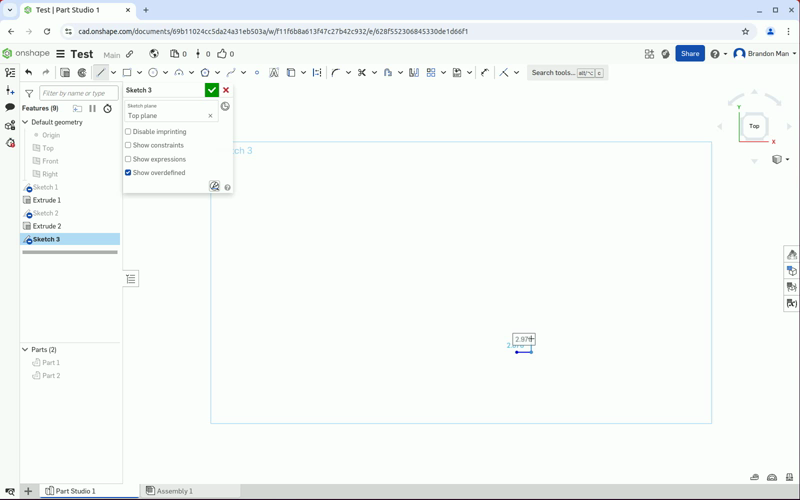
key_down(shift)
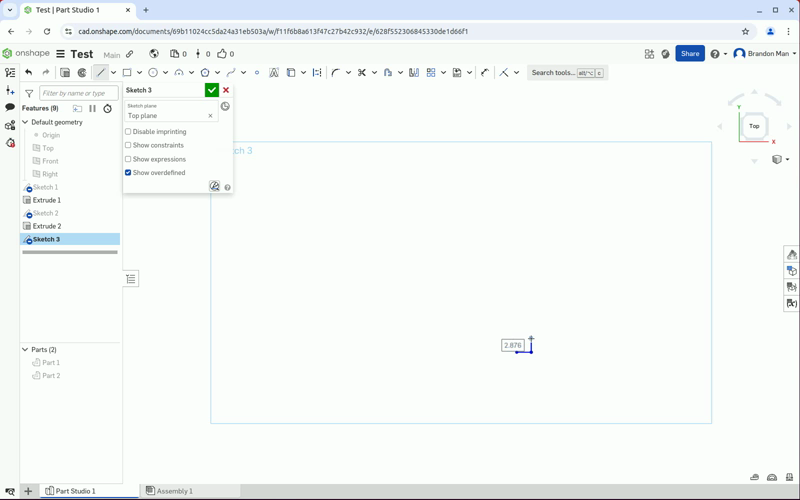
mouse_move(561, 338)
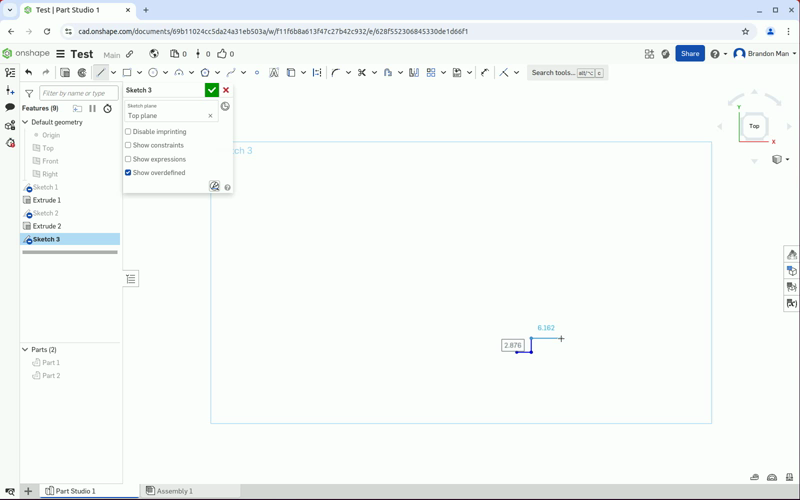
mouse_move(516, 338)
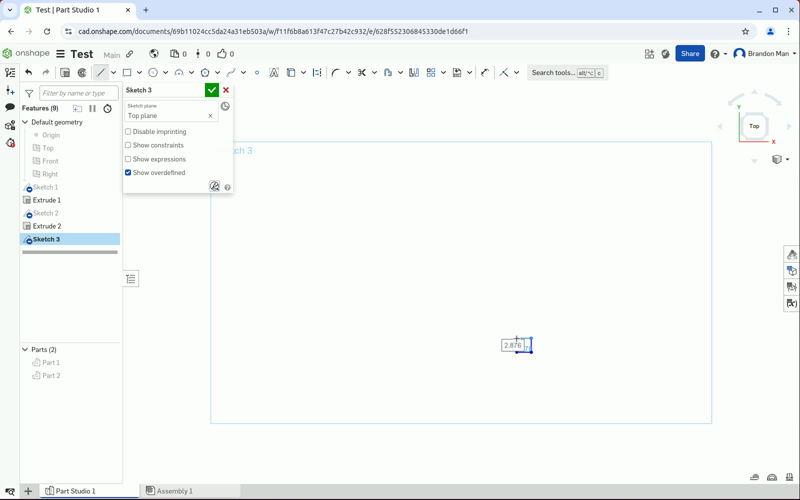
click(516, 338)
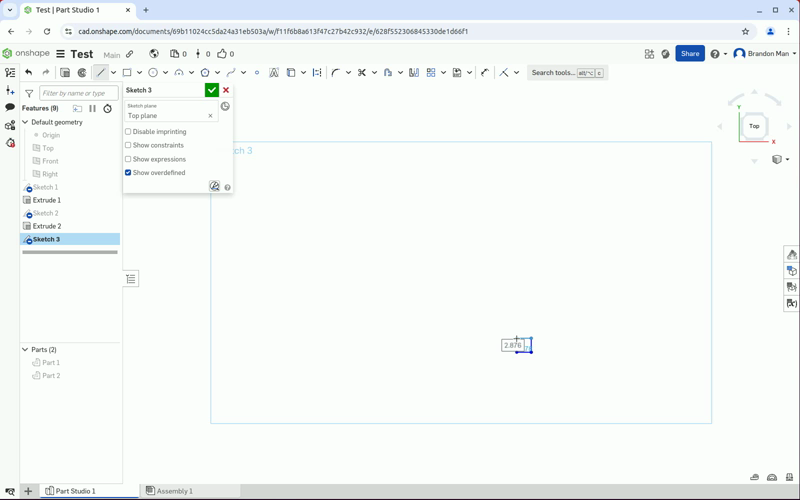
key_up(shift)
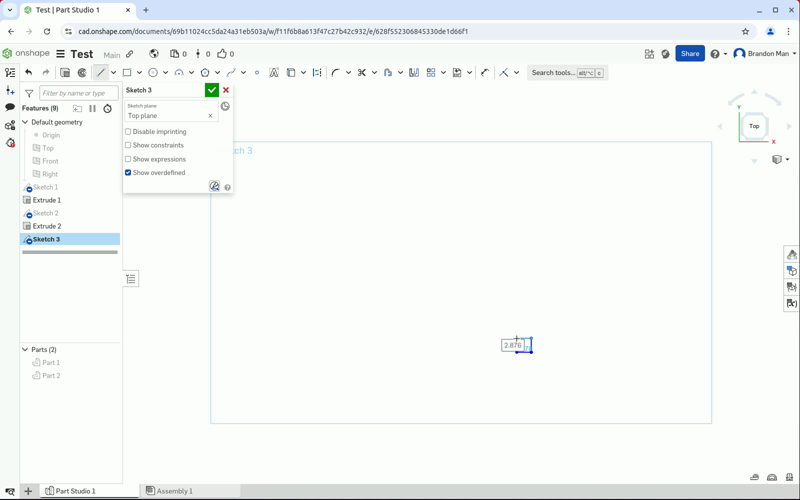
mouse_move(546, 338)
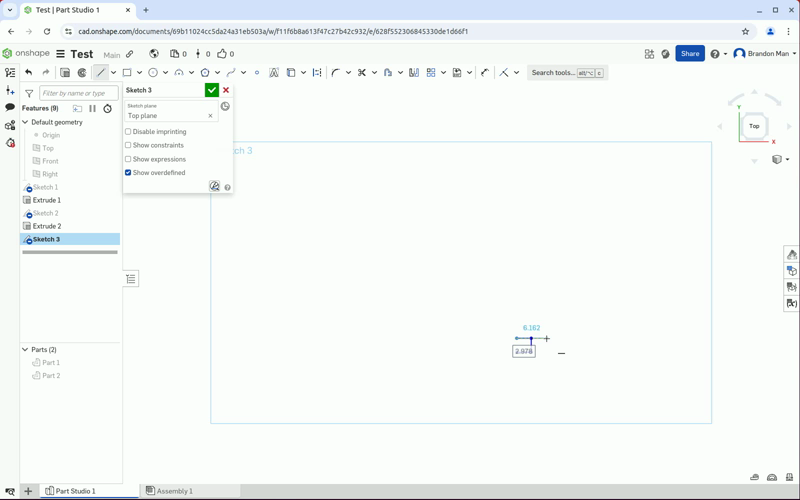
key_down(shift)
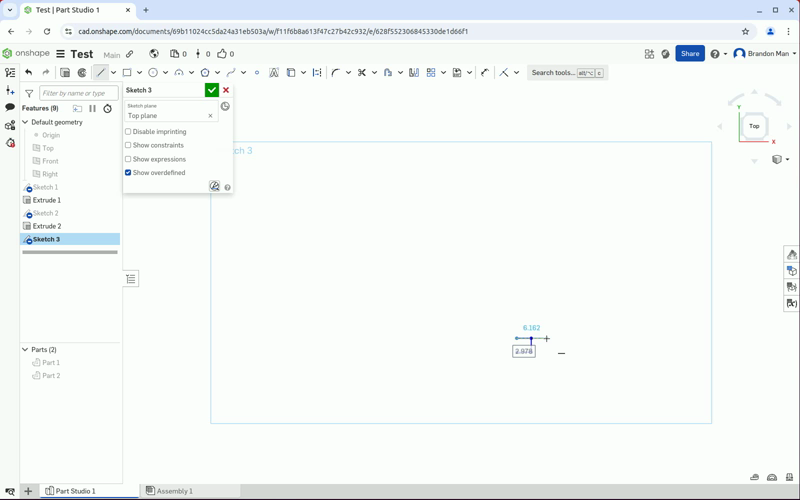
mouse_move(516, 352)
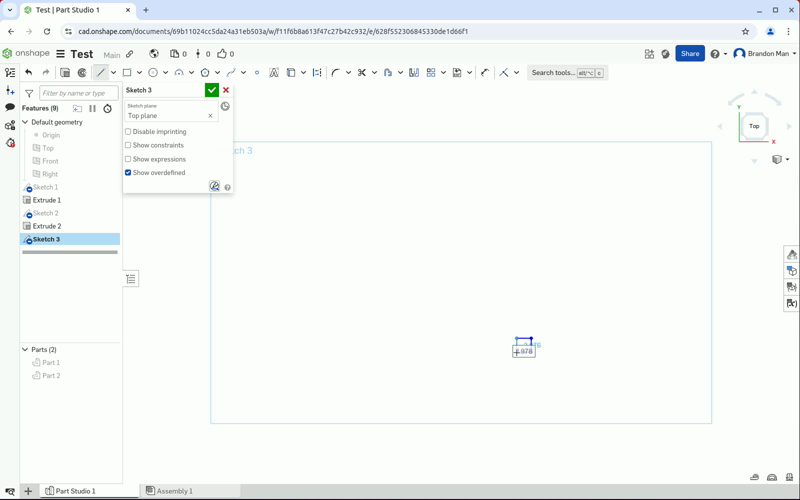
key_up(shift)
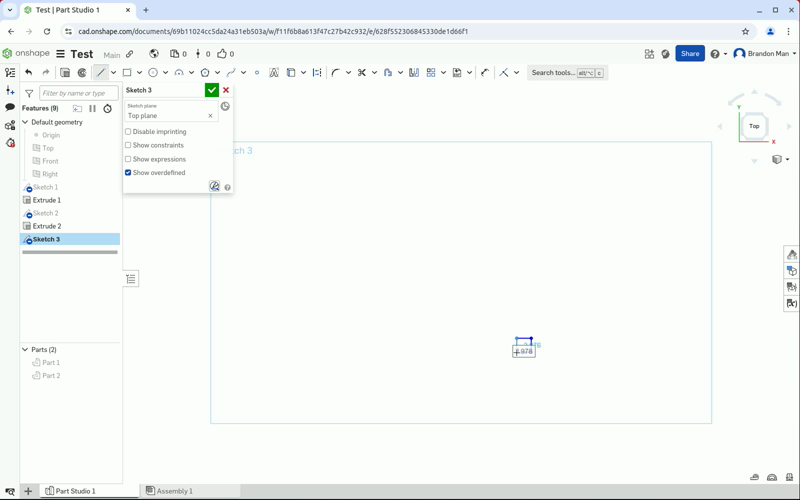
click(516, 352)
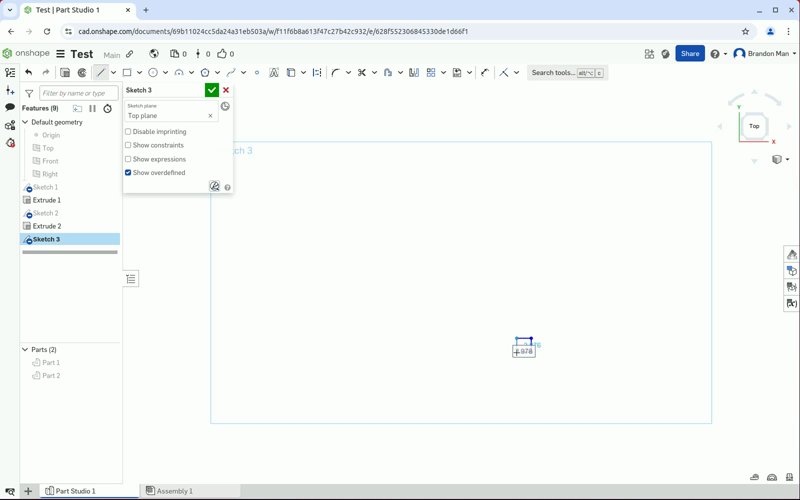
key(esc)
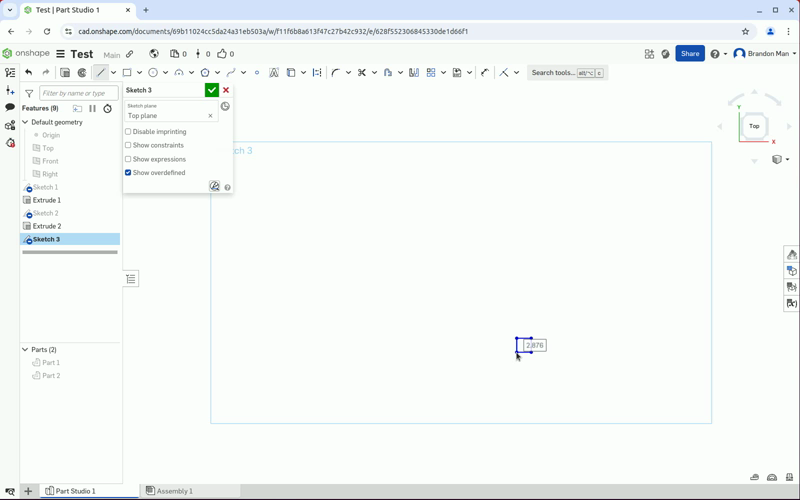
mouse_move(524, 351)
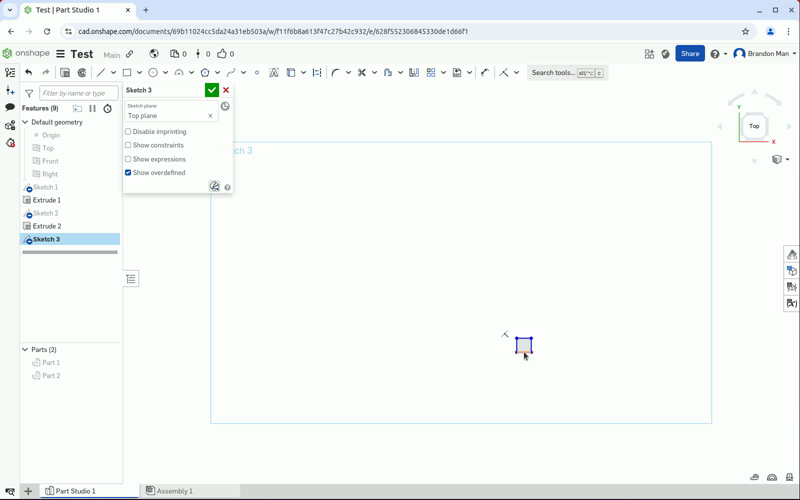
scroll(6)
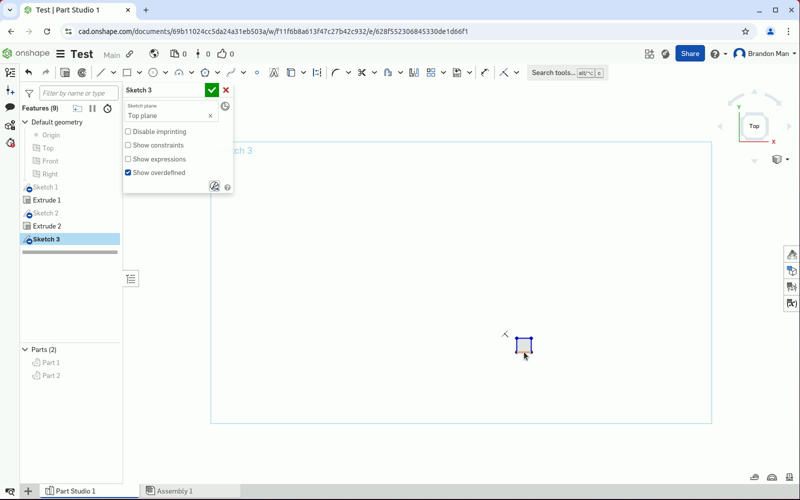
scroll(6)
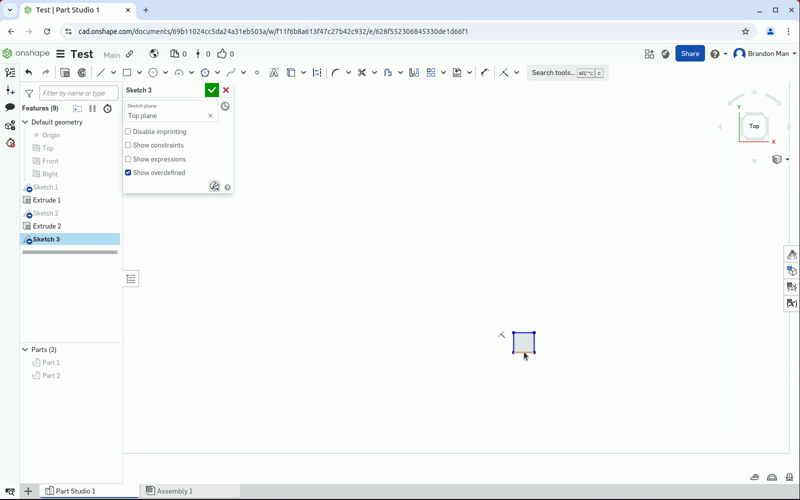
scroll(6)
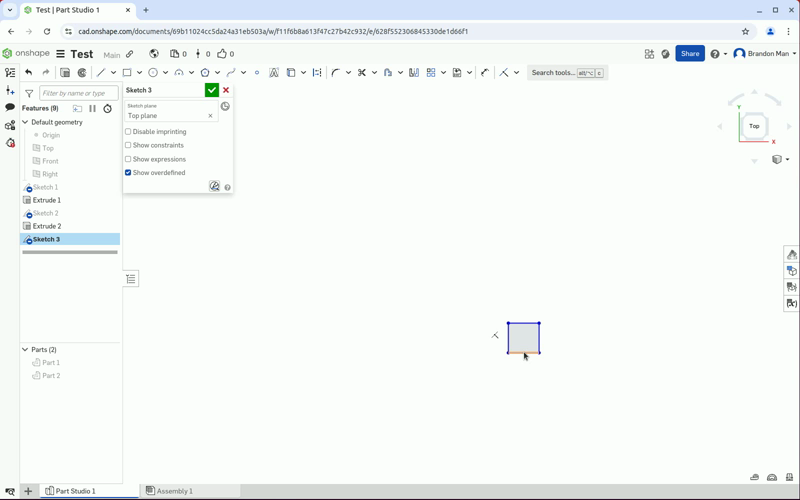
scroll(6)
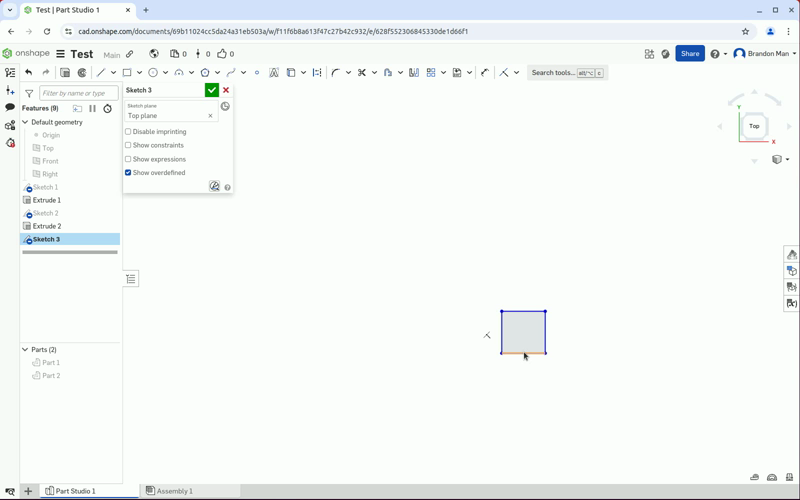
scroll(6)
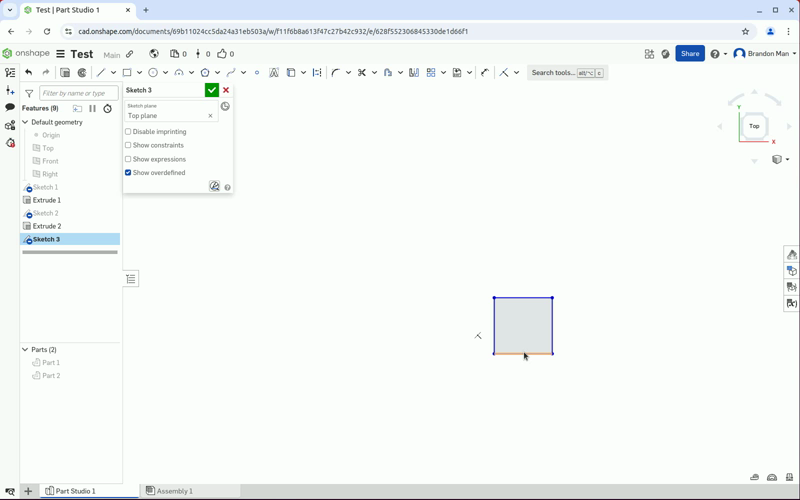
scroll(6)
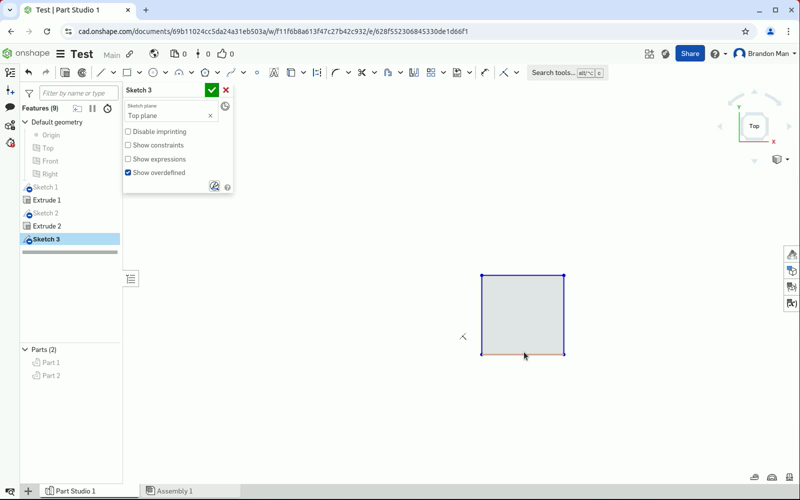
scroll(6)
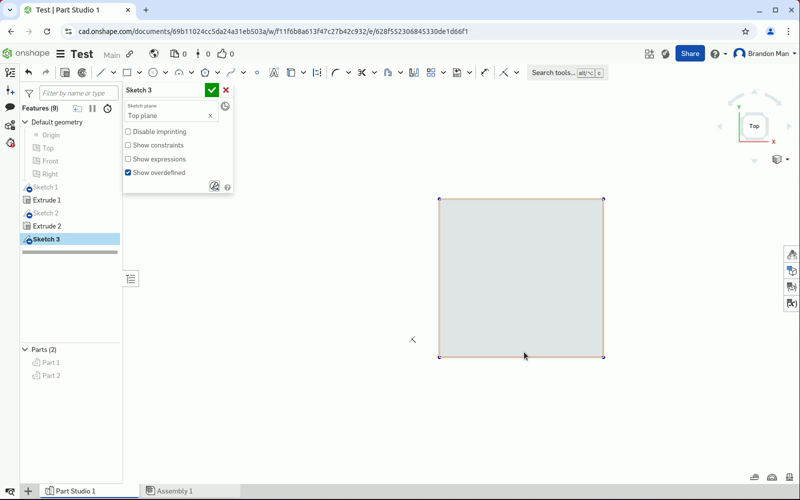
click(524, 351)
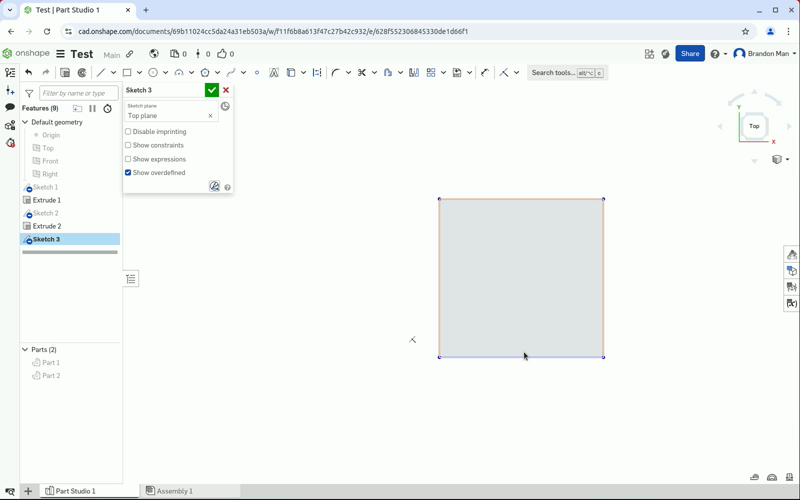
scroll(-6)
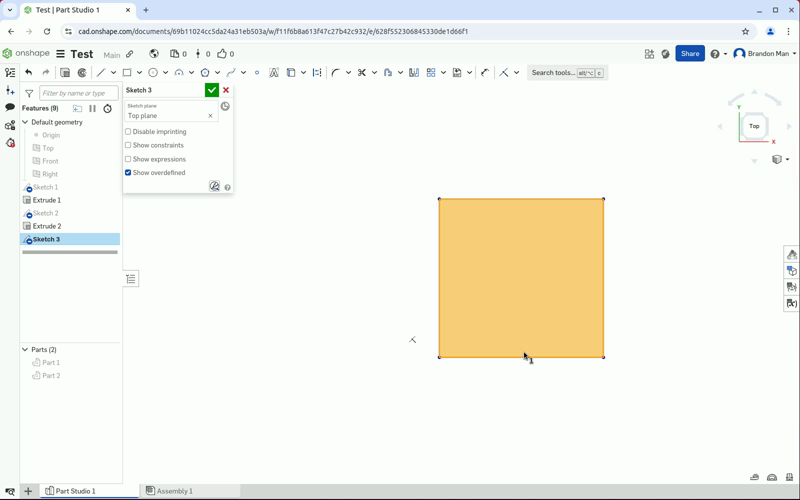
scroll(-6)
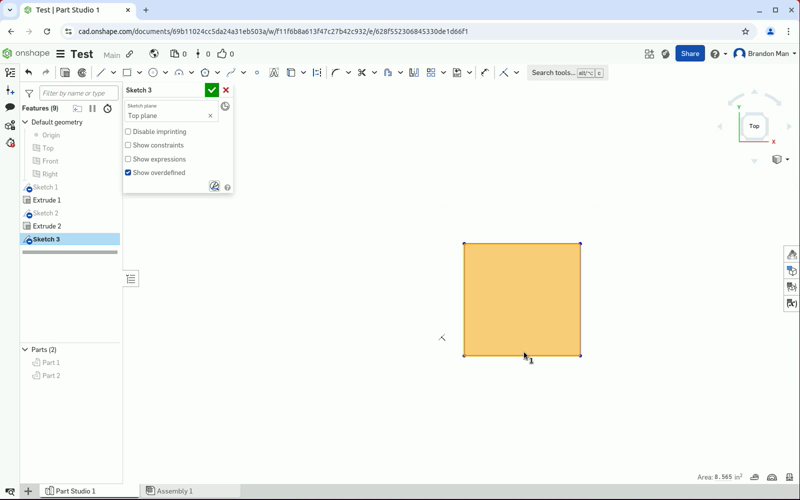
scroll(-6)
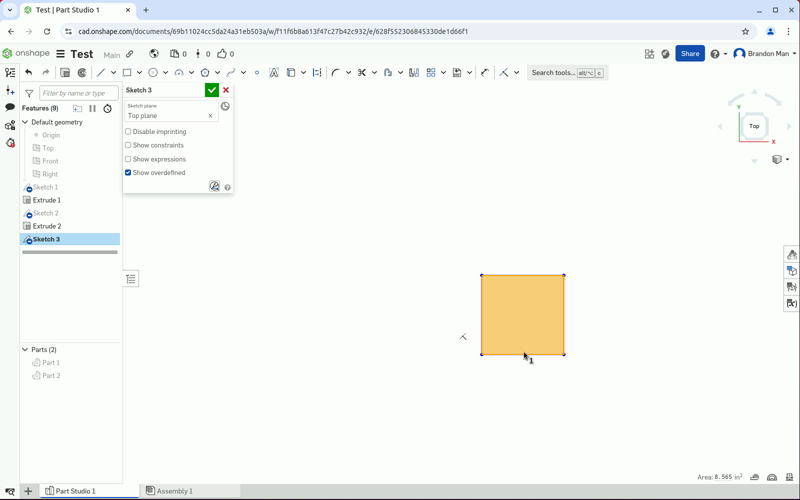
scroll(-6)
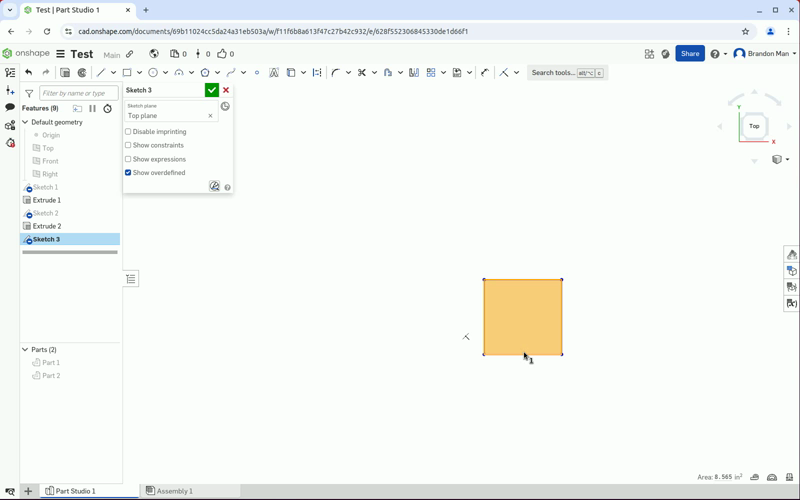
scroll(-6)
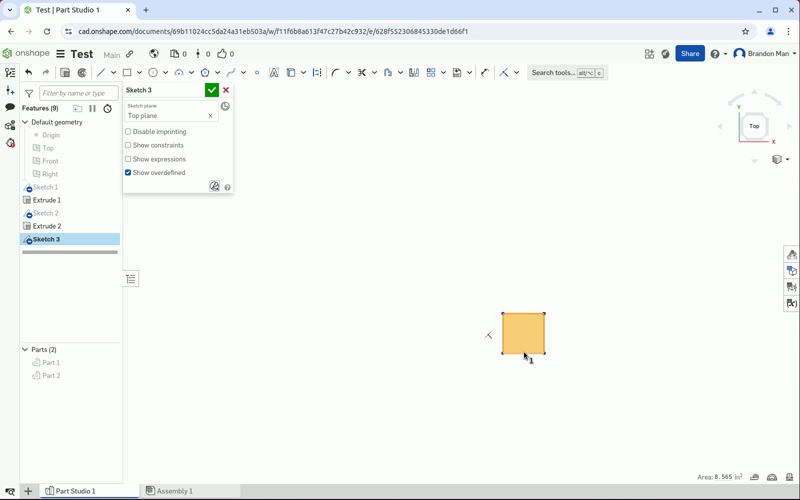
scroll(-6)
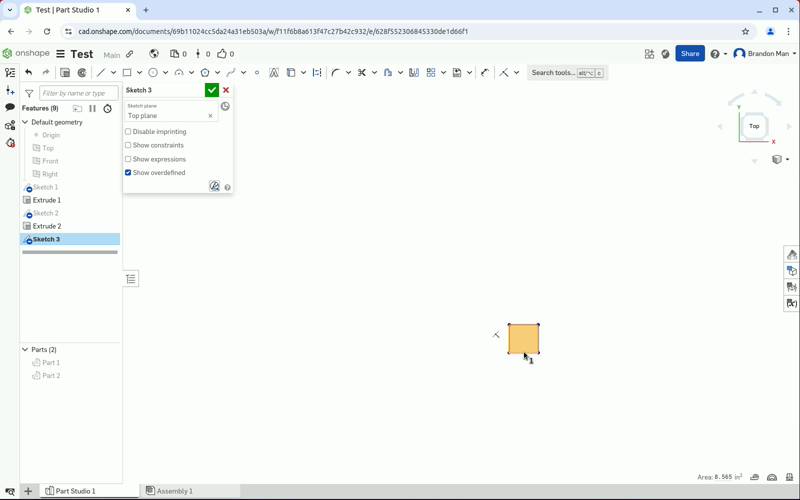
scroll(-6)
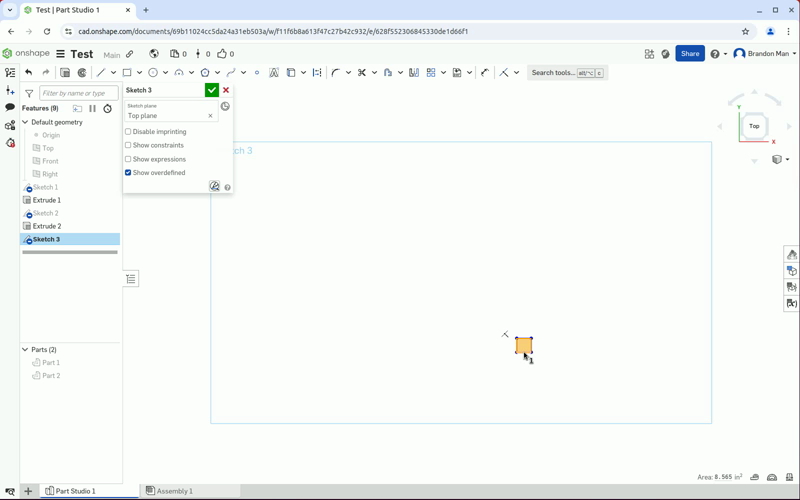
mouse_move(73, 352)
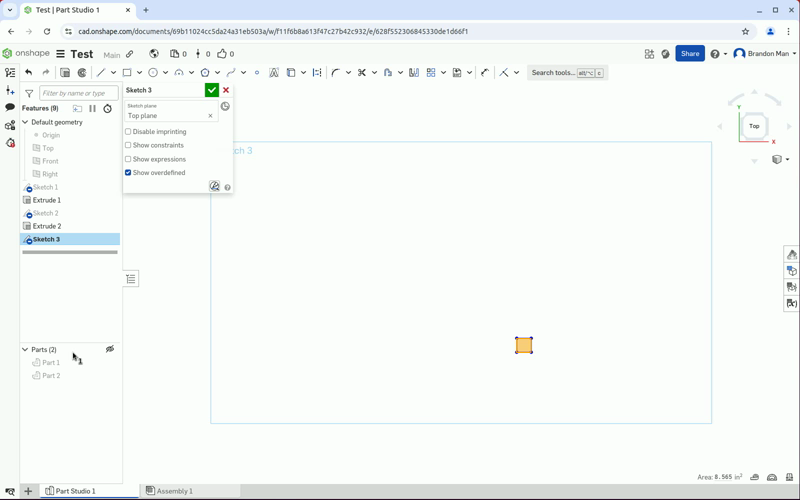
key(shift+y)
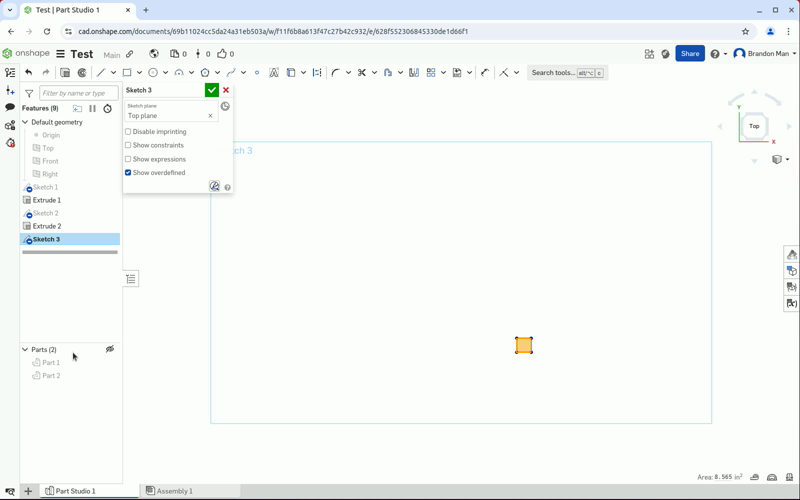
key(shift+e)
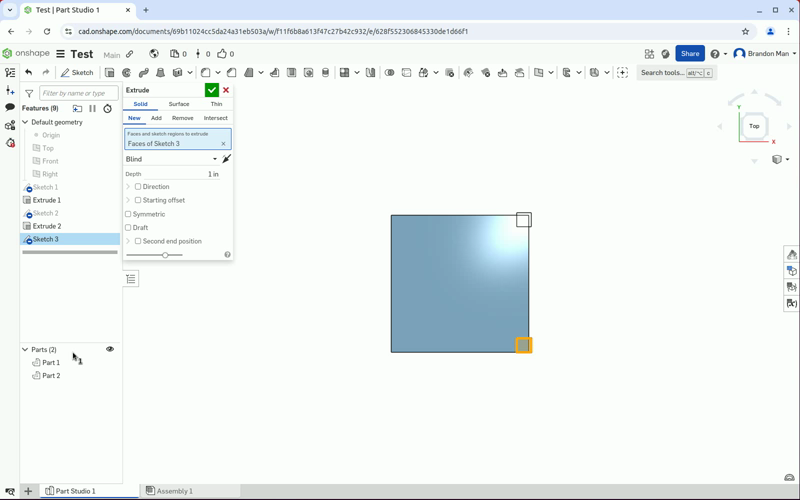
mouse_move(143, 106)
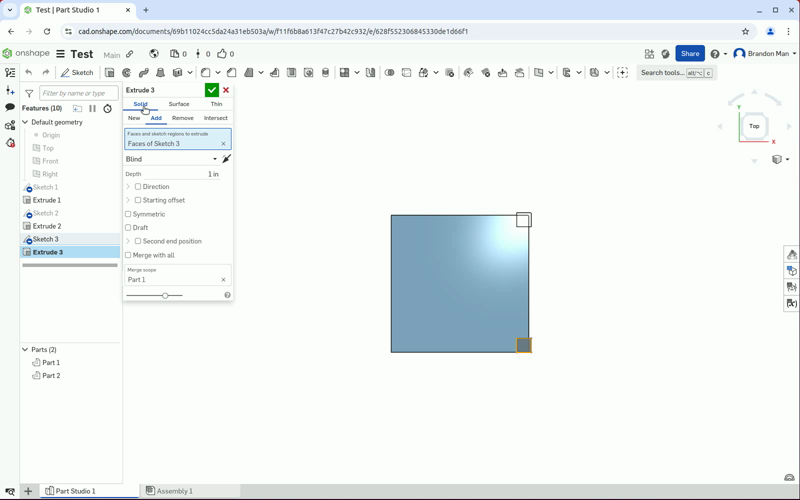
click(143, 106)
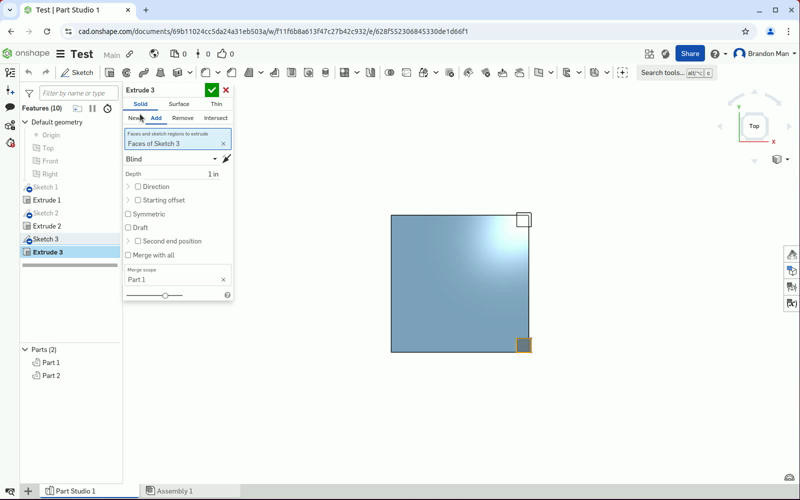
mouse_move(137, 120)
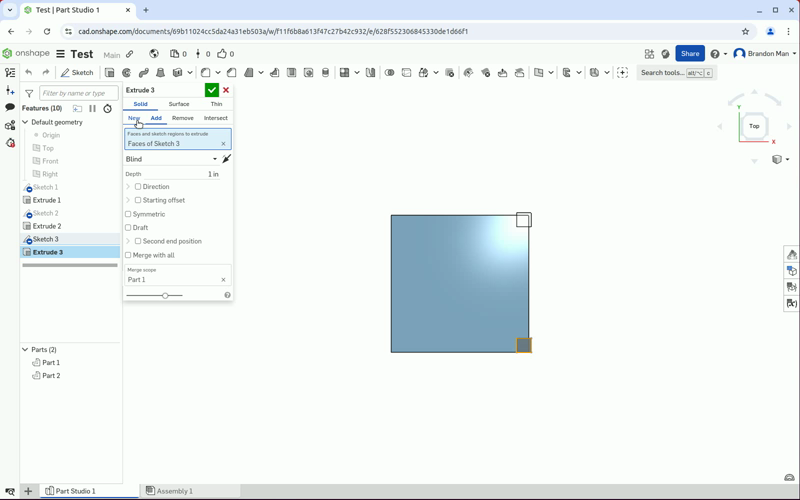
click(137, 120)
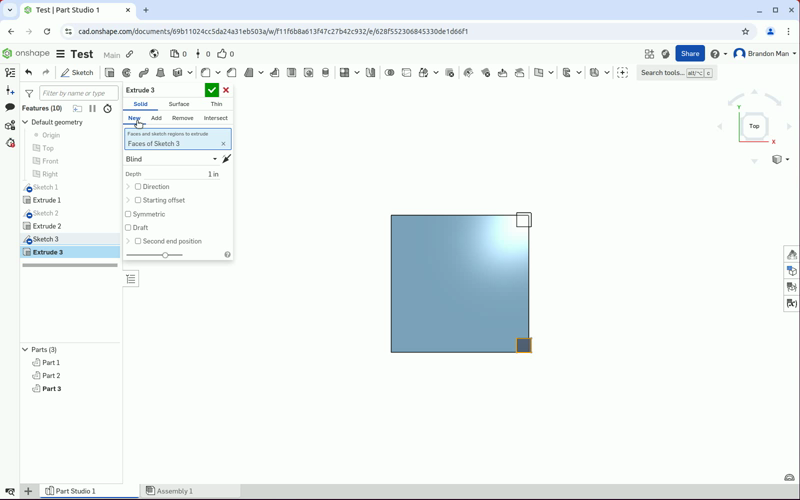
key(tab, 4)
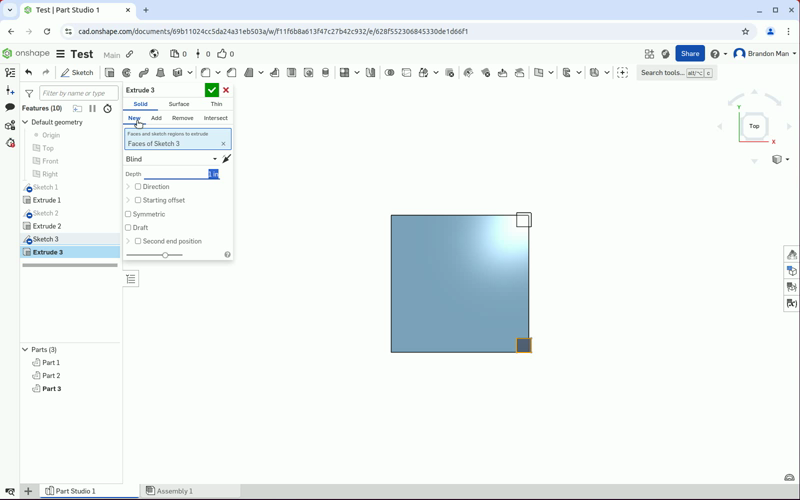
text(-23.108)
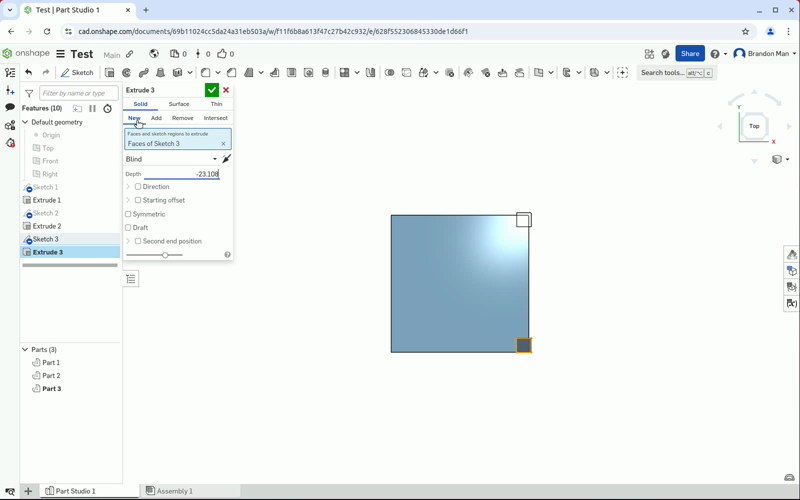
key(enter)
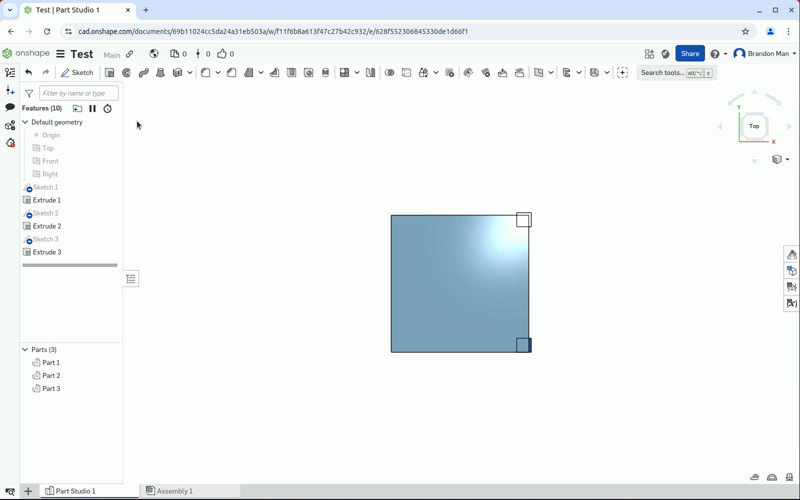
key(shift+h)
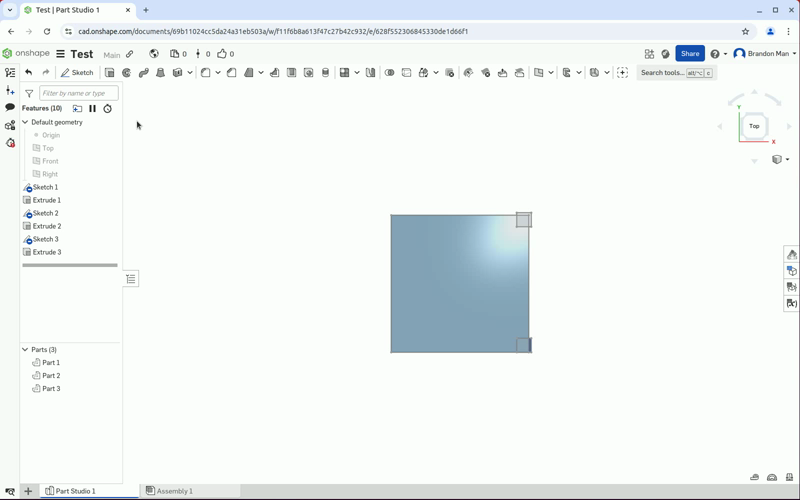
key(shift+h)
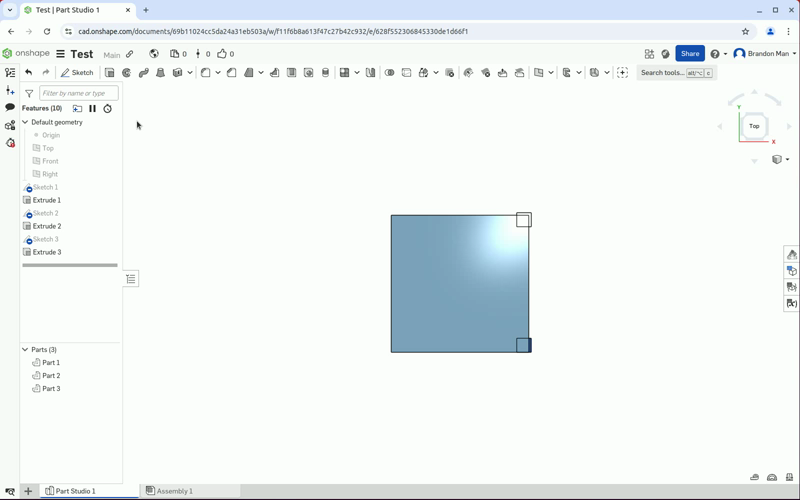
mouse_move(73, 189)
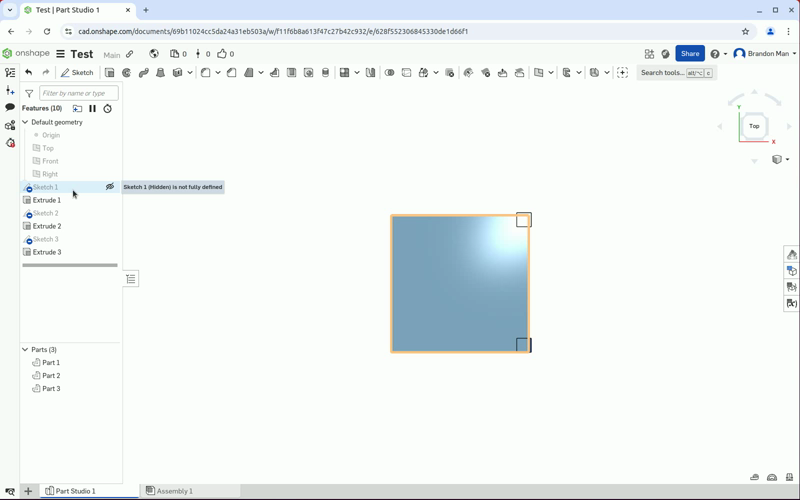
click(73, 189)
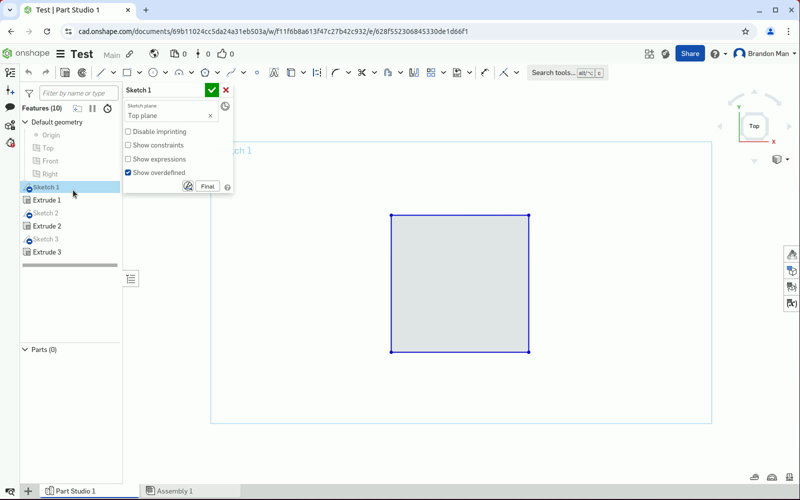
mouse_move(229, 92)
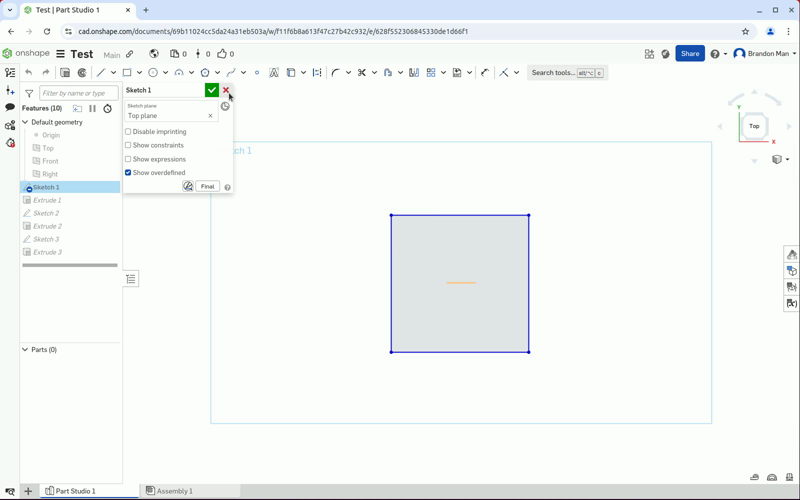
click(229, 92)
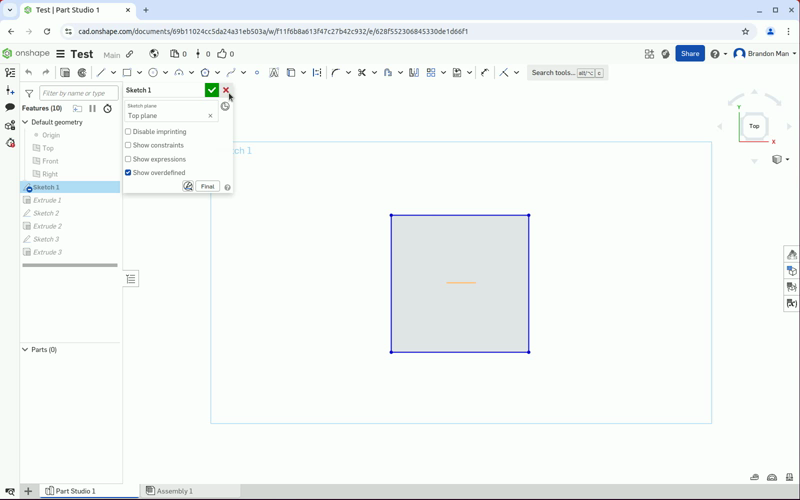
key(shift+s)
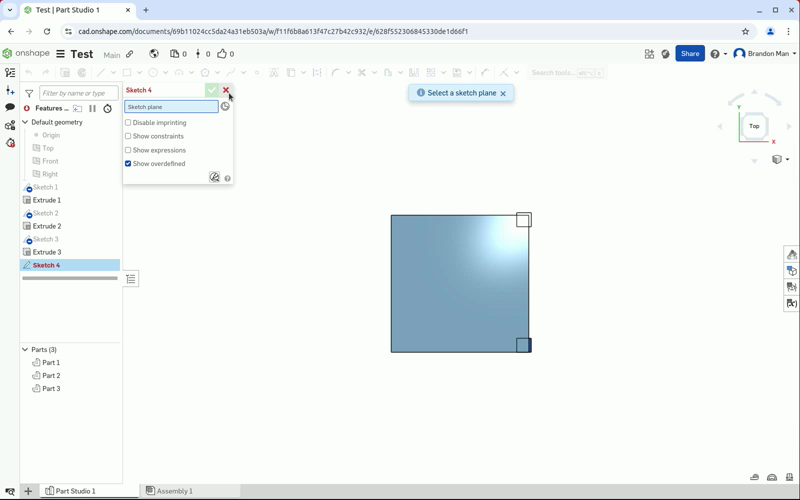
mouse_move(73, 150)
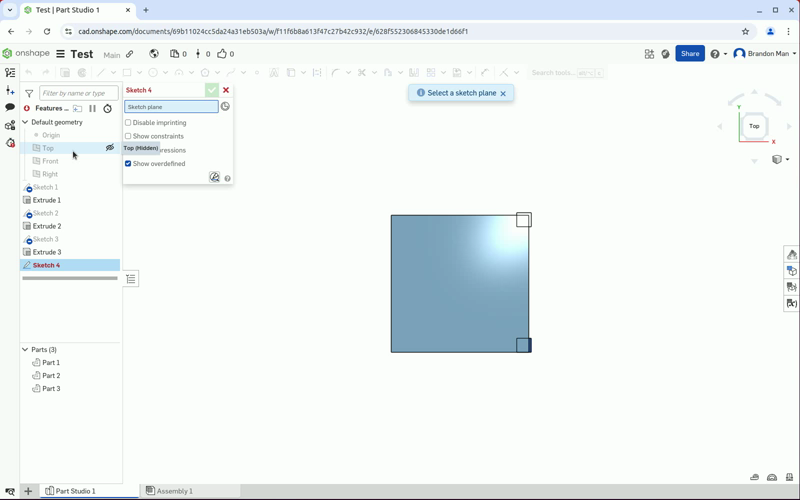
click(73, 150)
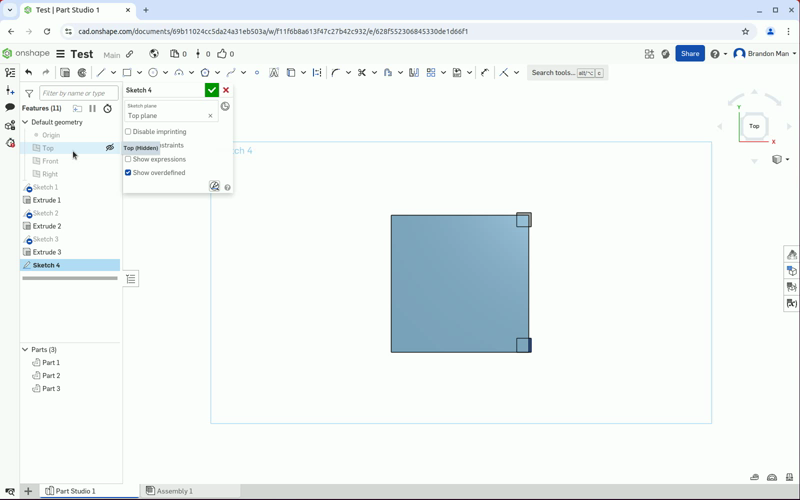
mouse_move(73, 352)
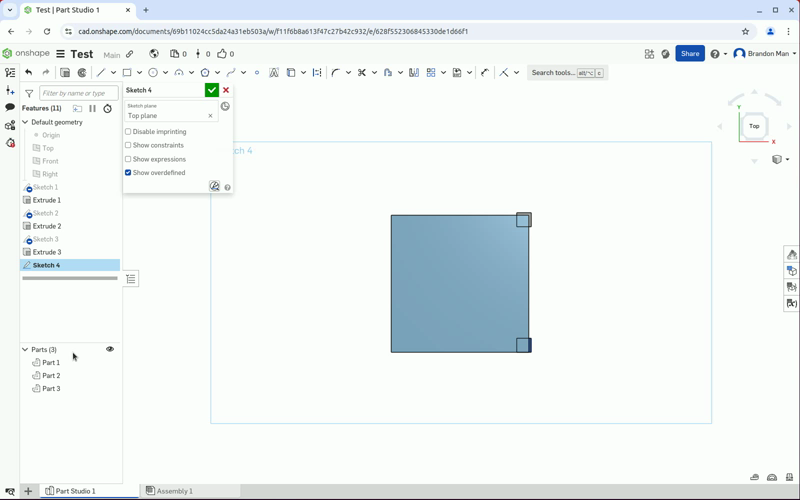
key(y)
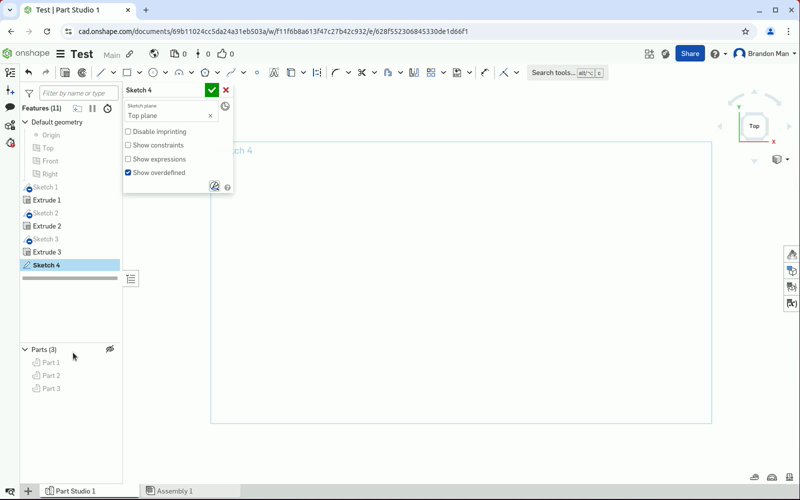
key(l)
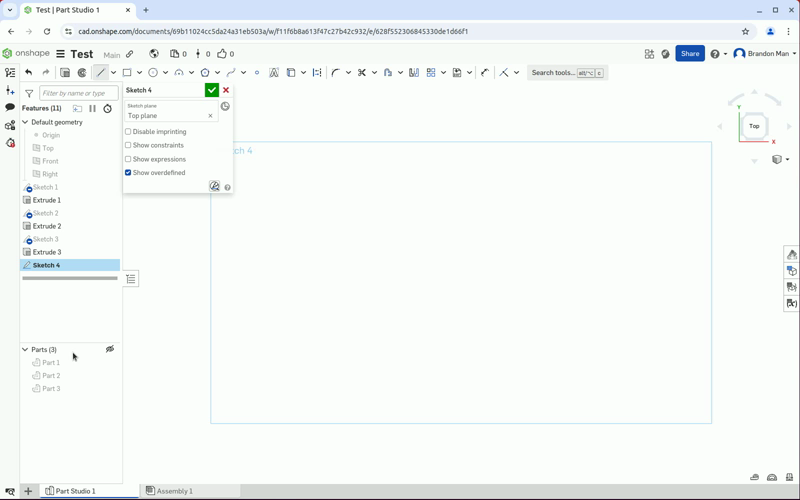
key_down(shift)
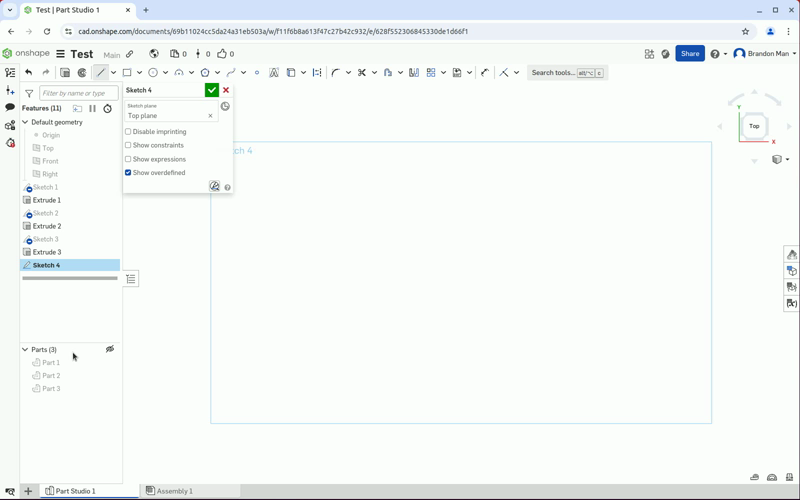
mouse_move(391, 226)
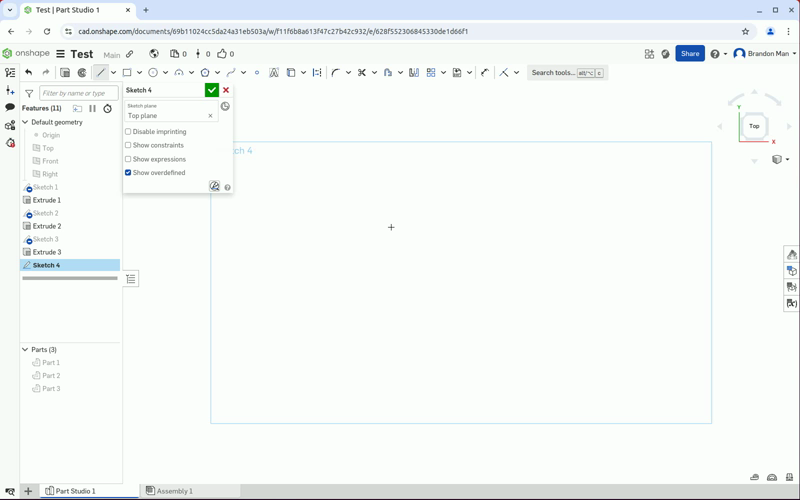
click(391, 226)
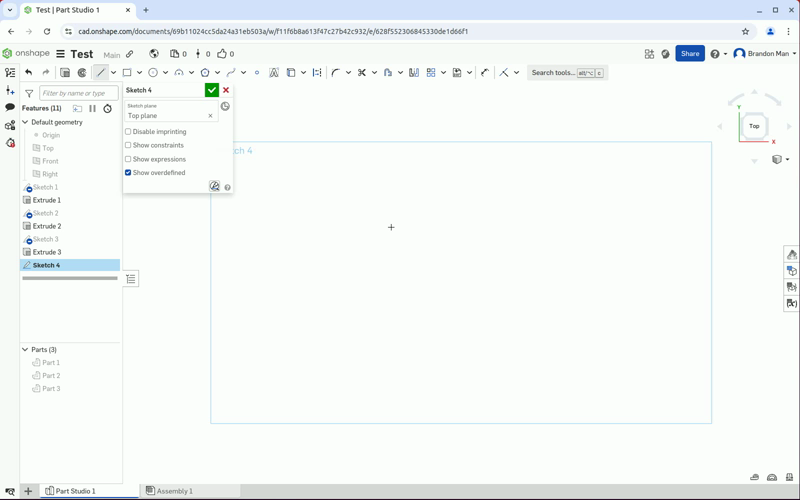
key_up(shift)
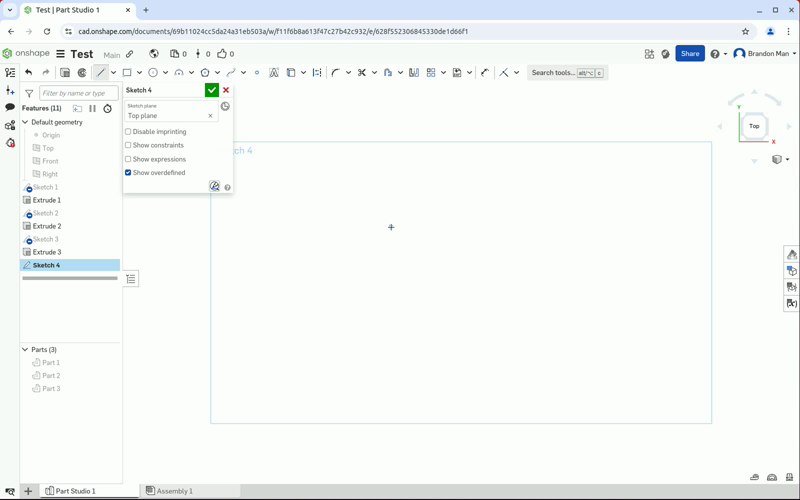
key_down(shift)
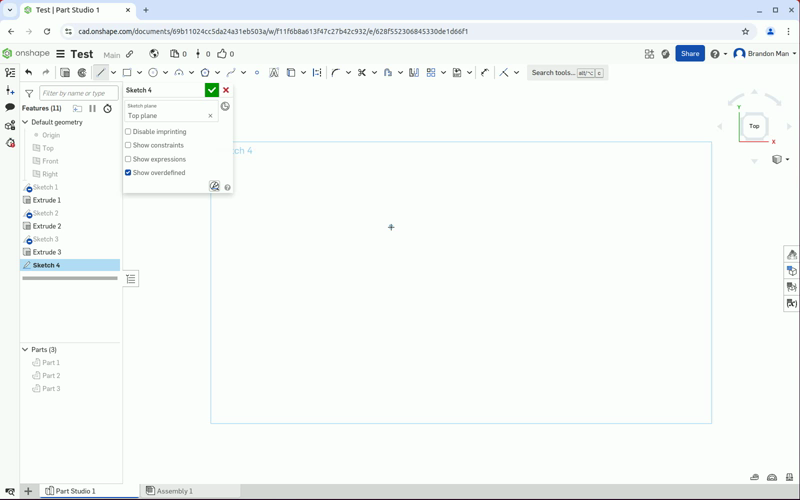
mouse_move(421, 226)
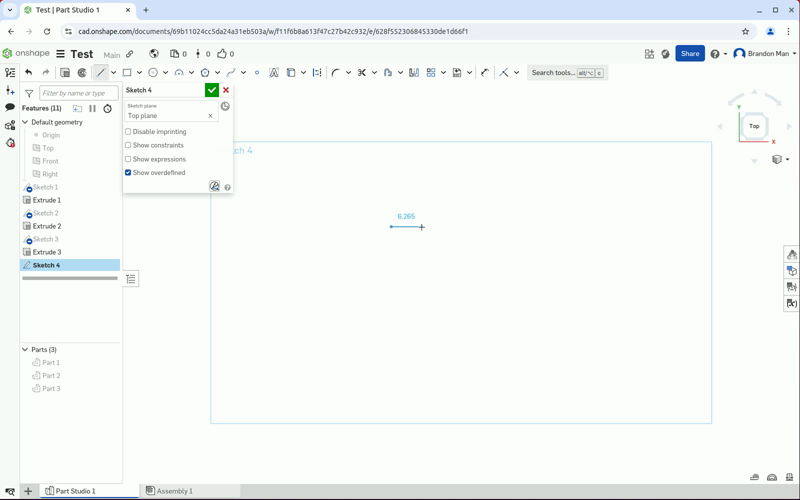
mouse_move(405, 226)
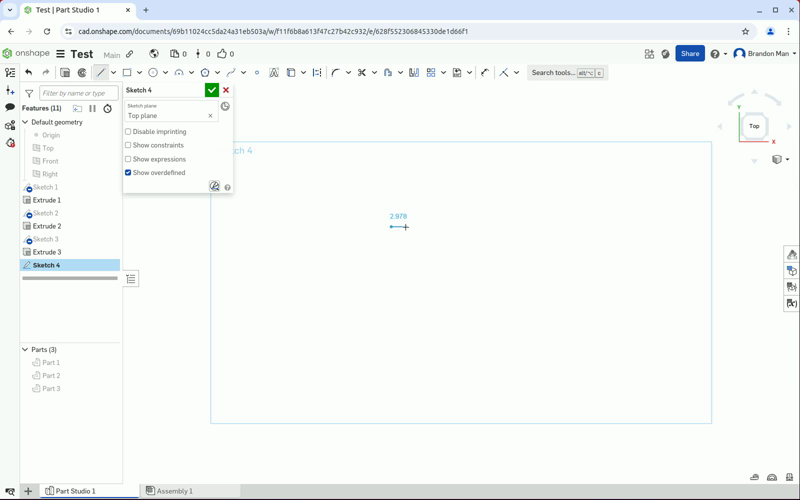
click(405, 226)
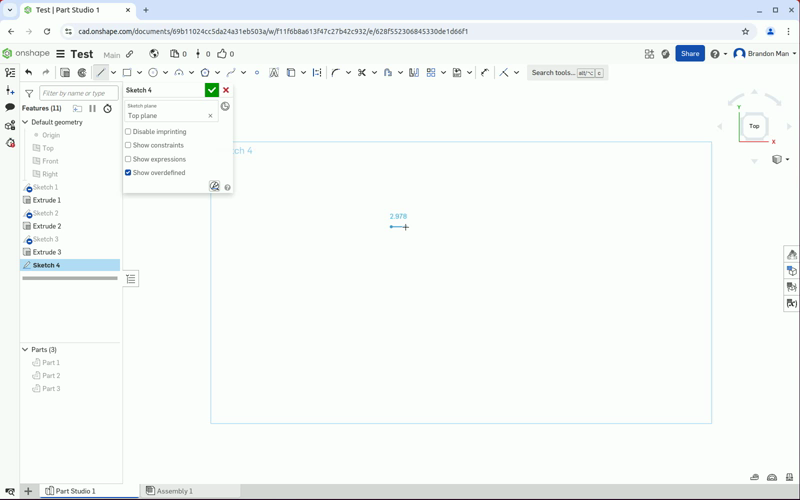
key_up(shift)
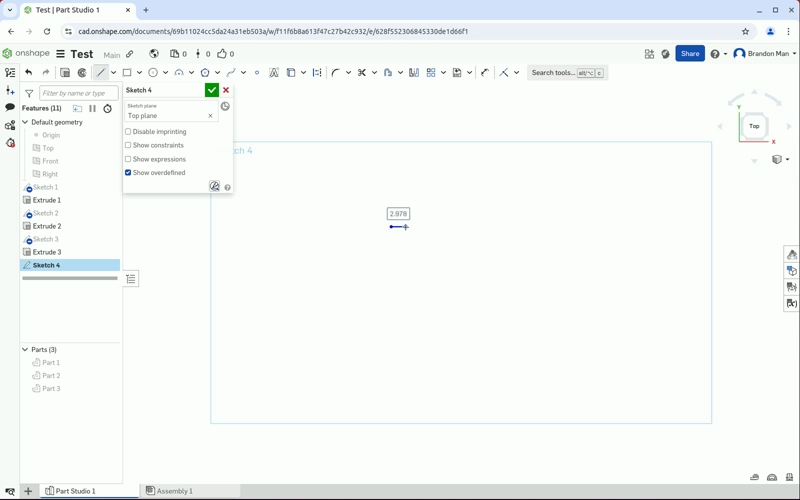
key_down(shift)
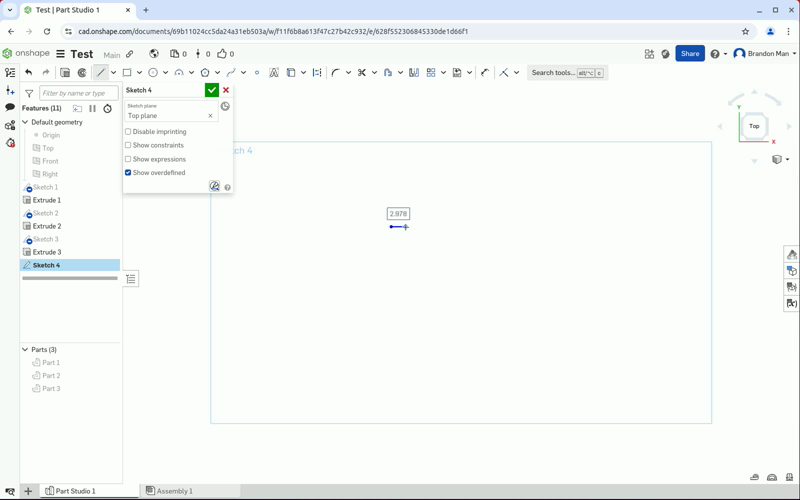
mouse_move(435, 226)
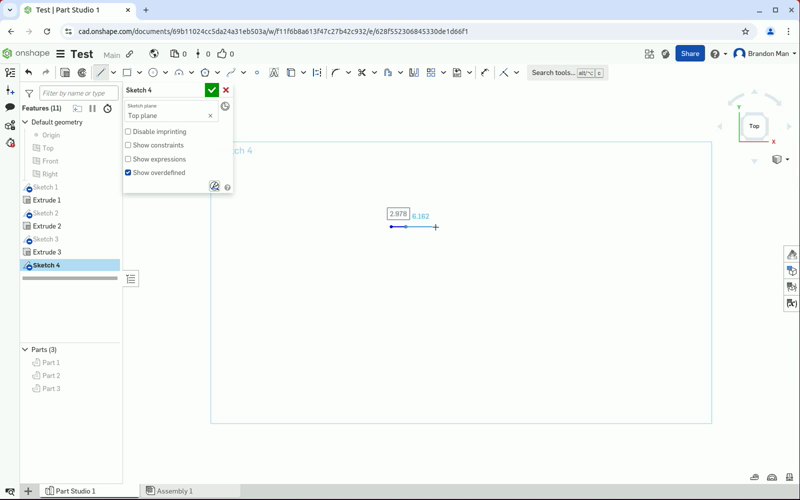
mouse_move(405, 212)
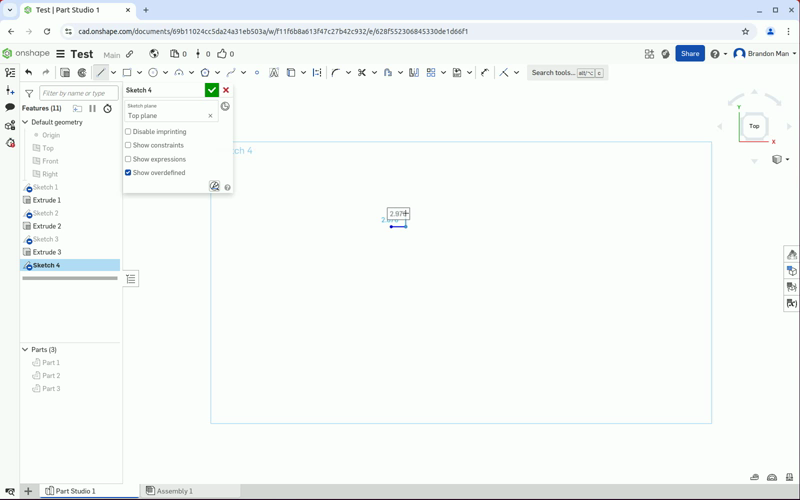
click(405, 212)
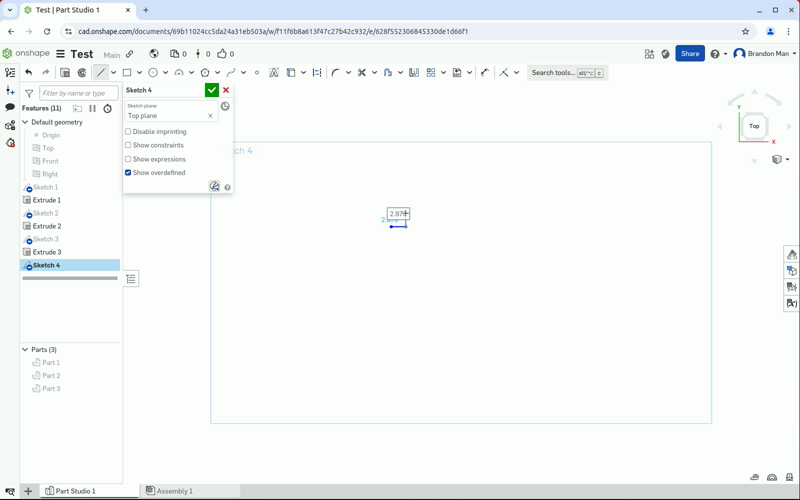
key_up(shift)
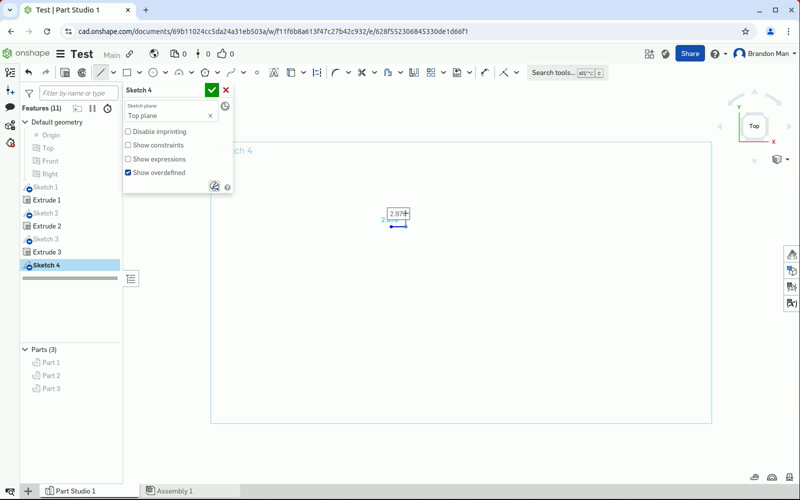
key_down(shift)
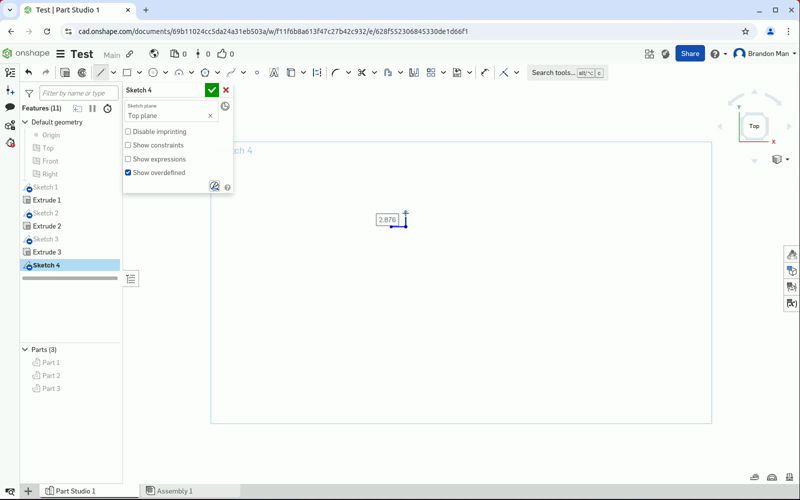
mouse_move(435, 212)
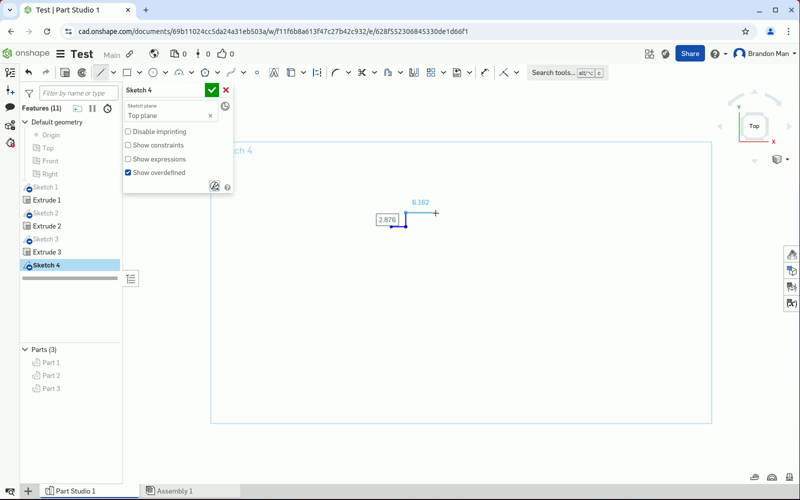
mouse_move(391, 212)
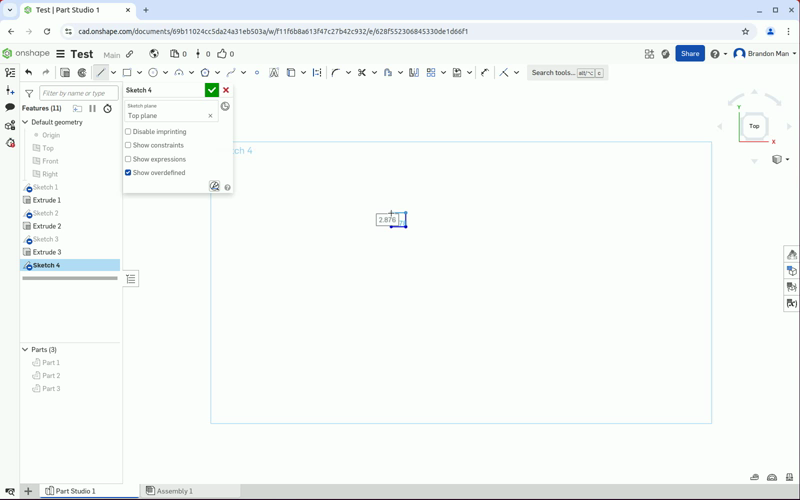
click(391, 212)
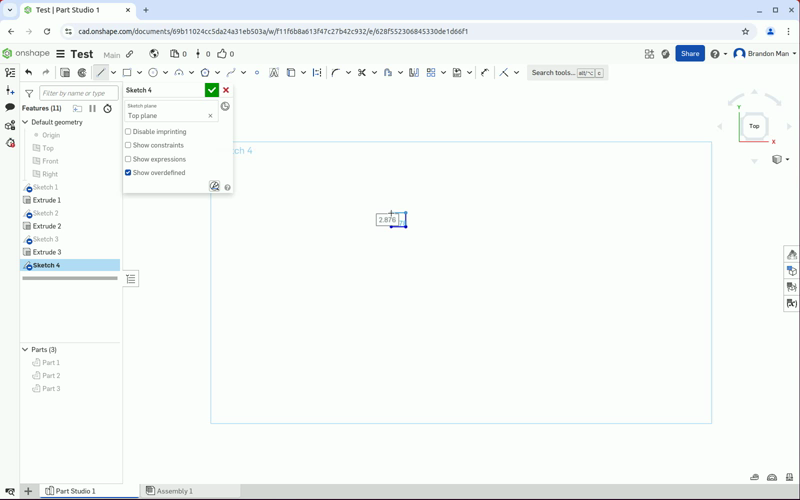
key_up(shift)
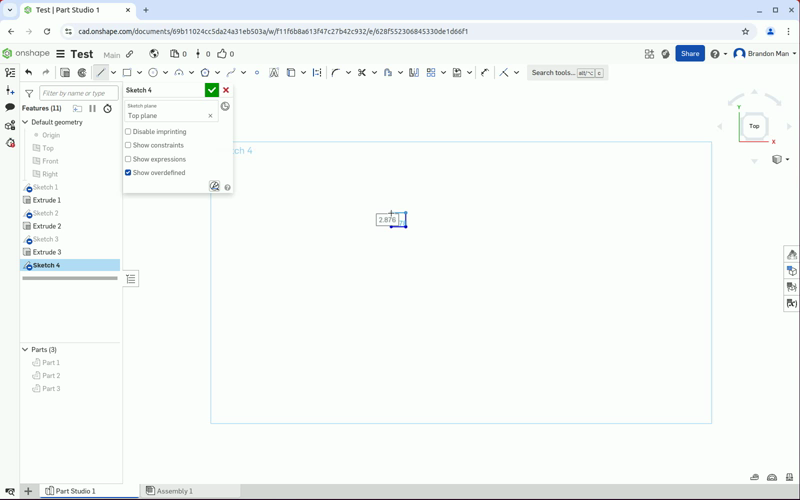
mouse_move(421, 212)
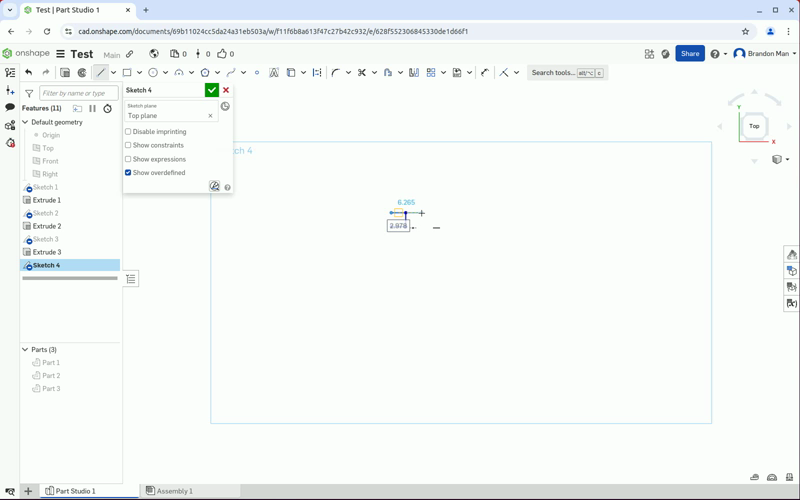
key_down(shift)
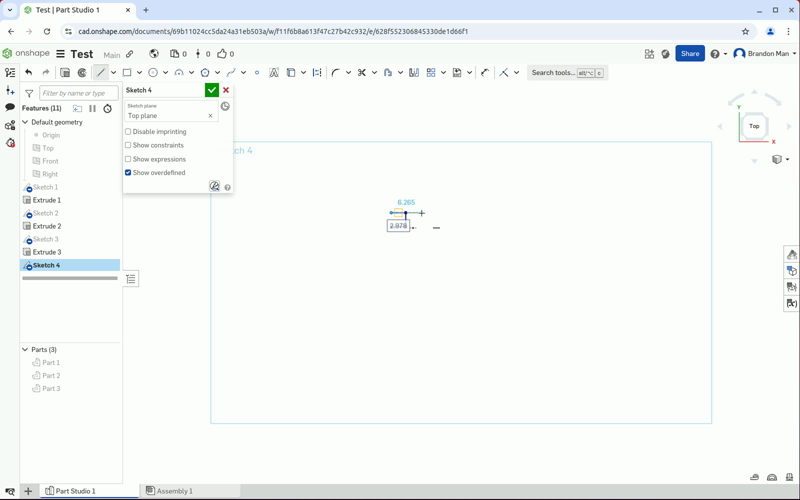
mouse_move(391, 226)
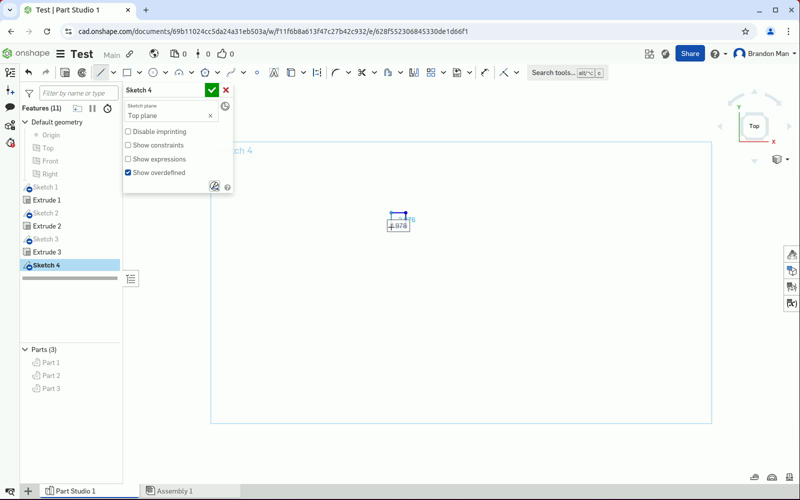
key_up(shift)
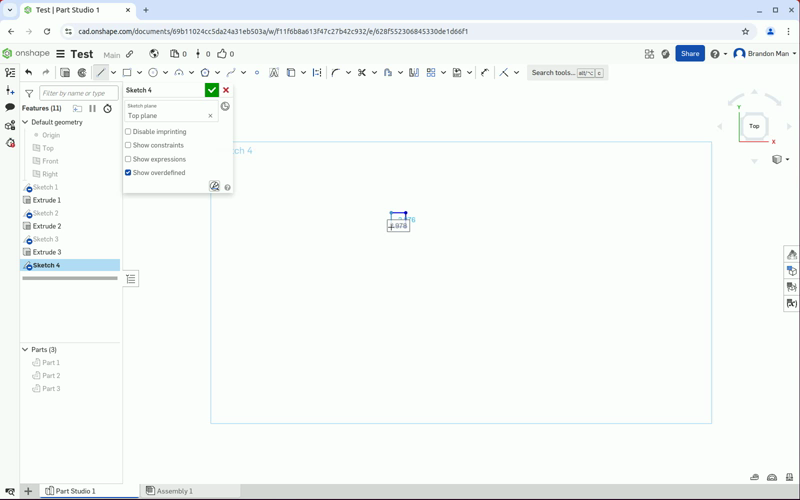
click(391, 226)
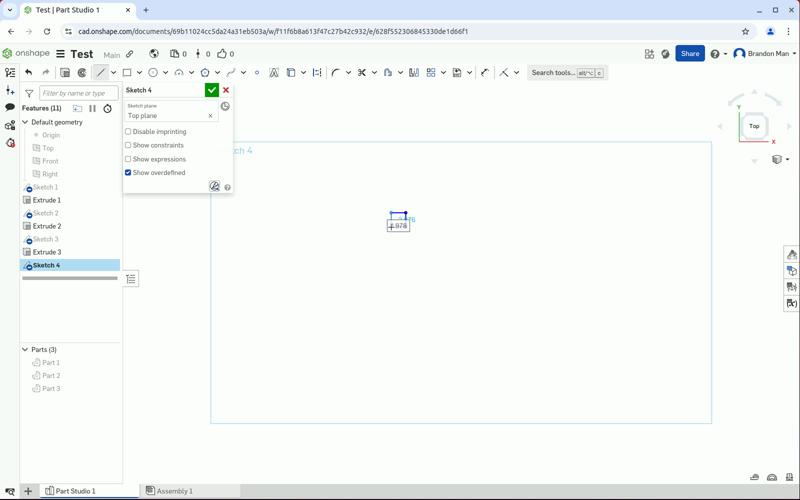
key(esc)
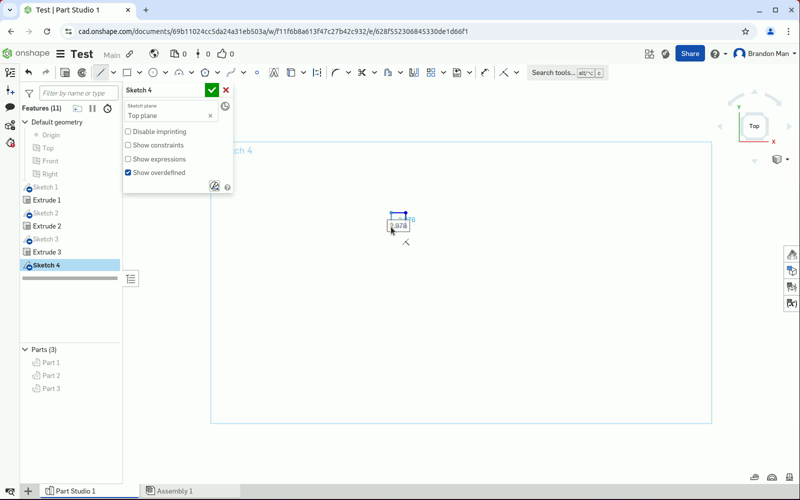
mouse_move(402, 219)
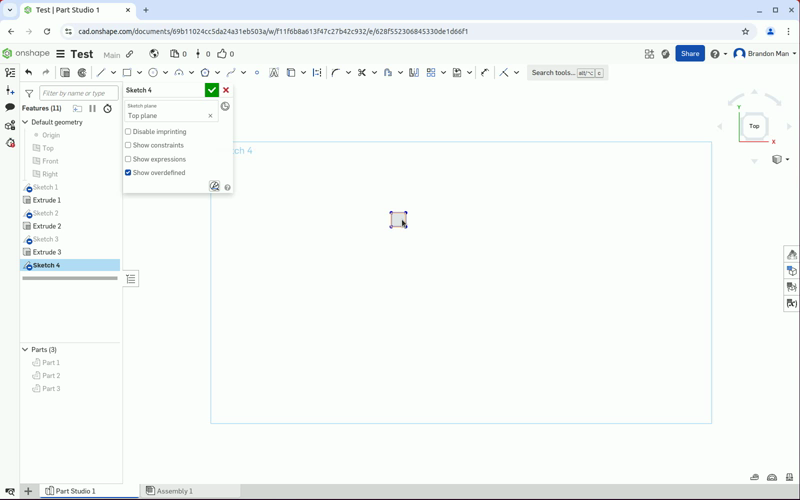
scroll(6)
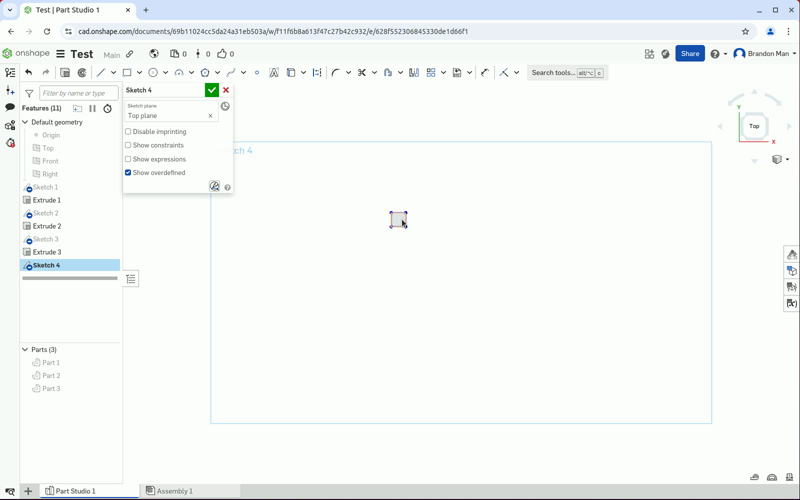
scroll(6)
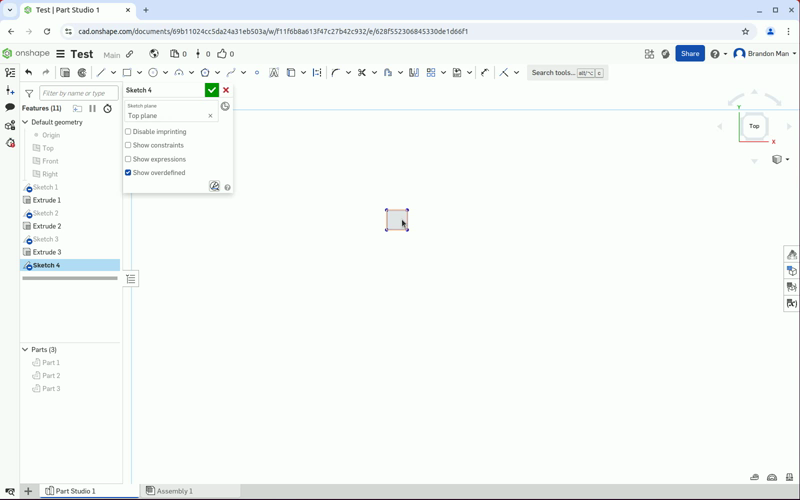
scroll(6)
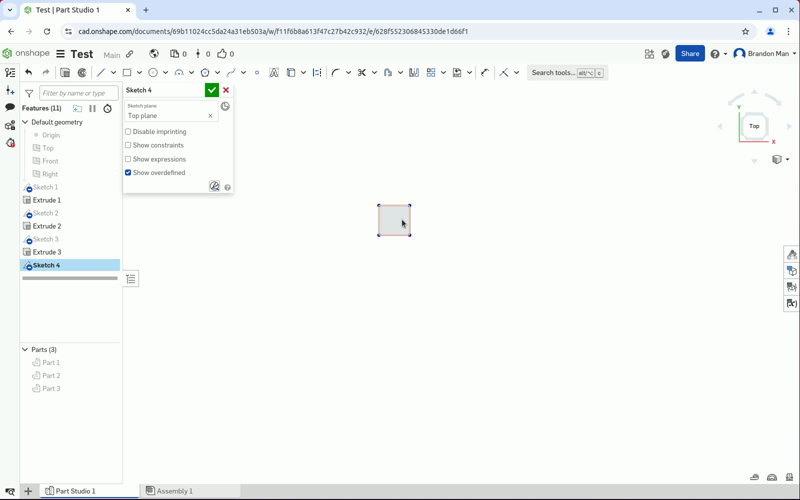
scroll(6)
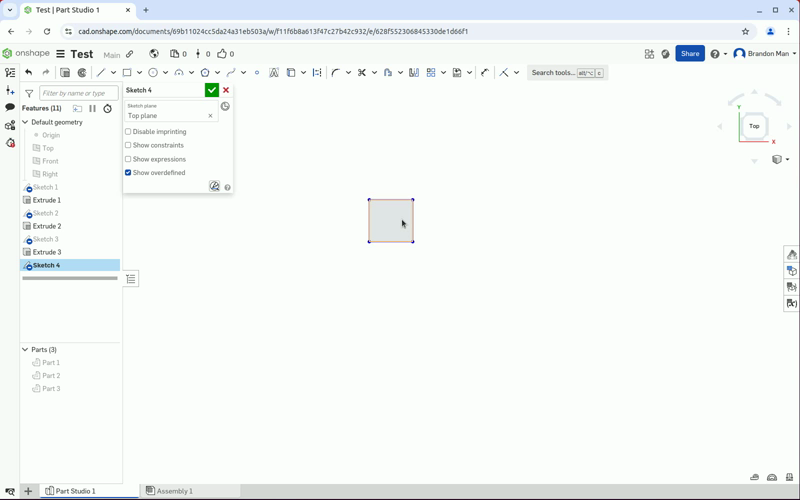
scroll(6)
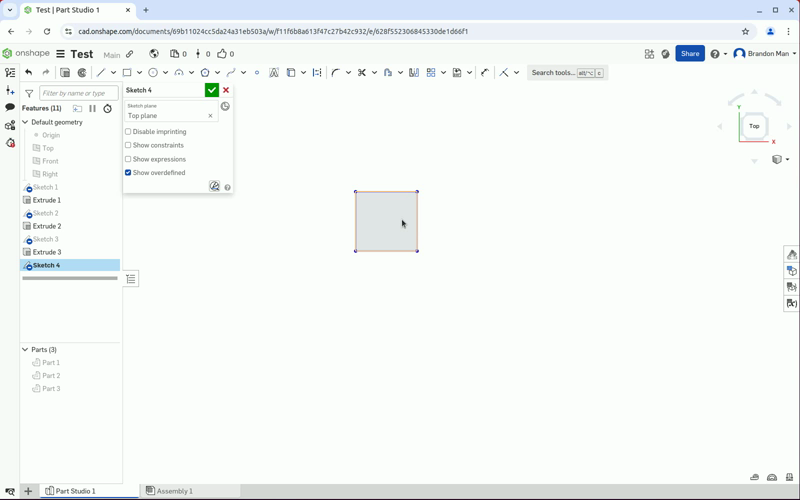
scroll(6)
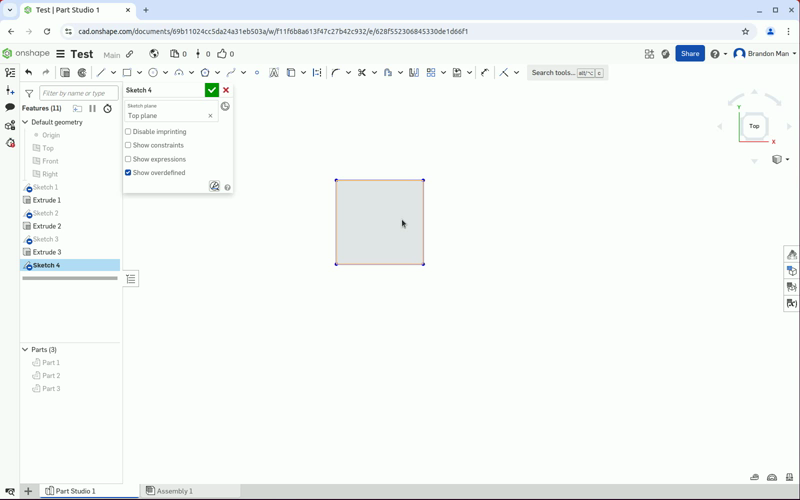
scroll(6)
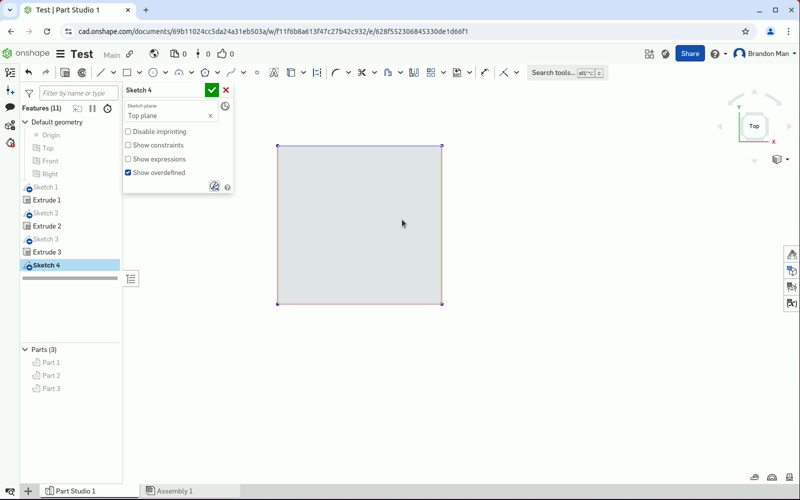
click(402, 219)
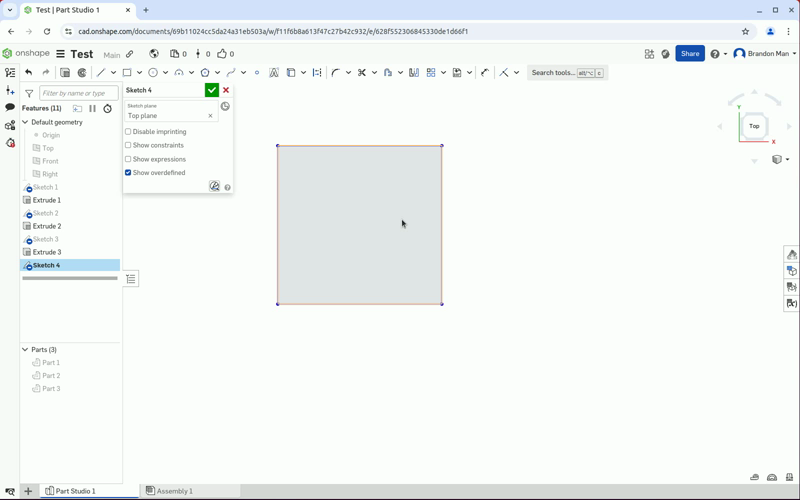
scroll(-6)
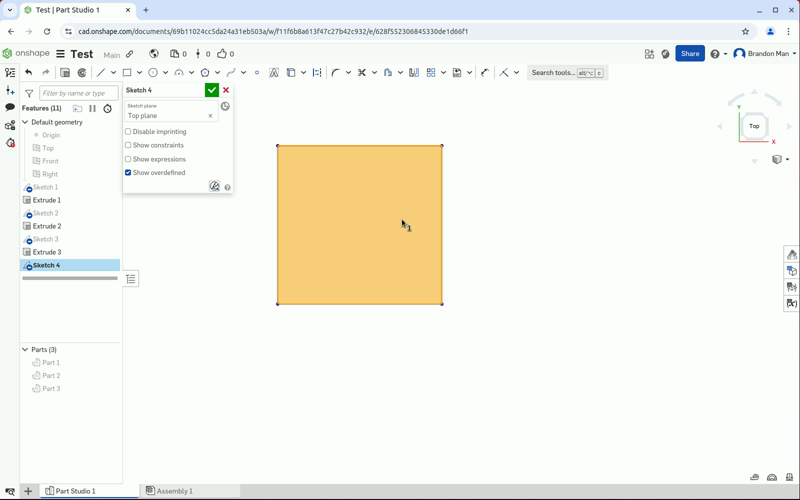
scroll(-6)
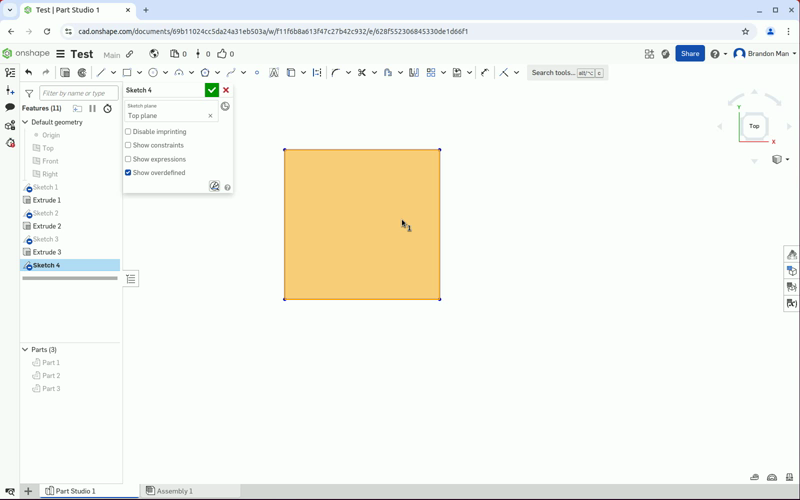
scroll(-6)
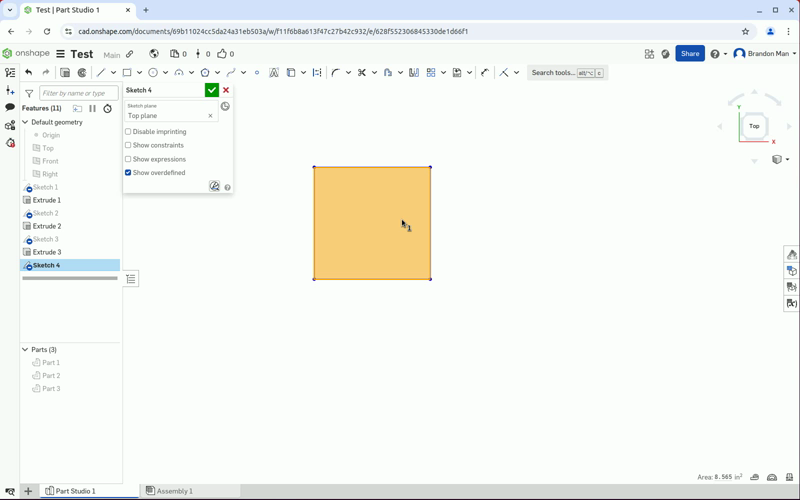
scroll(-6)
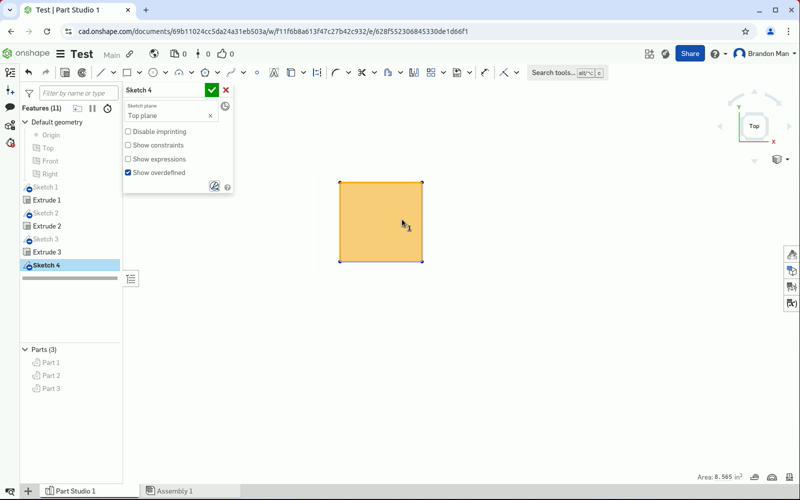
scroll(-6)
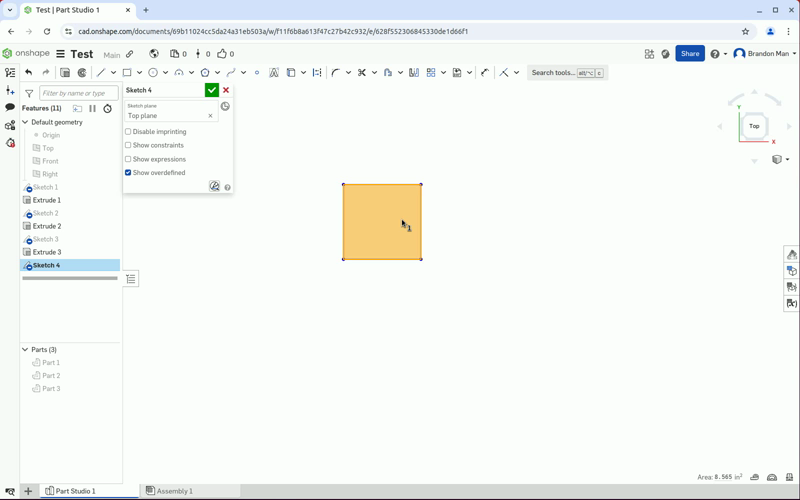
scroll(-6)
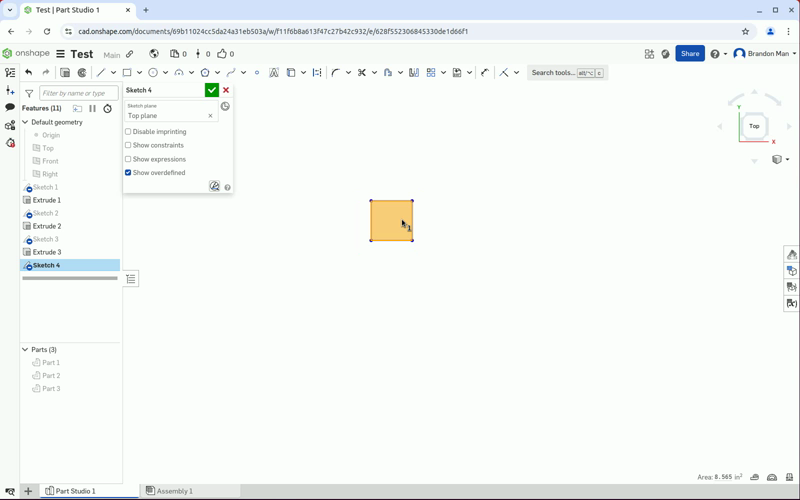
scroll(-6)
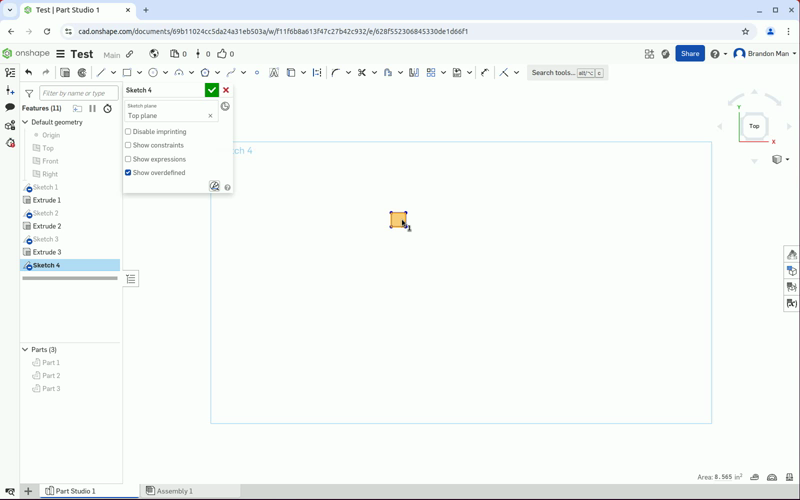
mouse_move(73, 352)
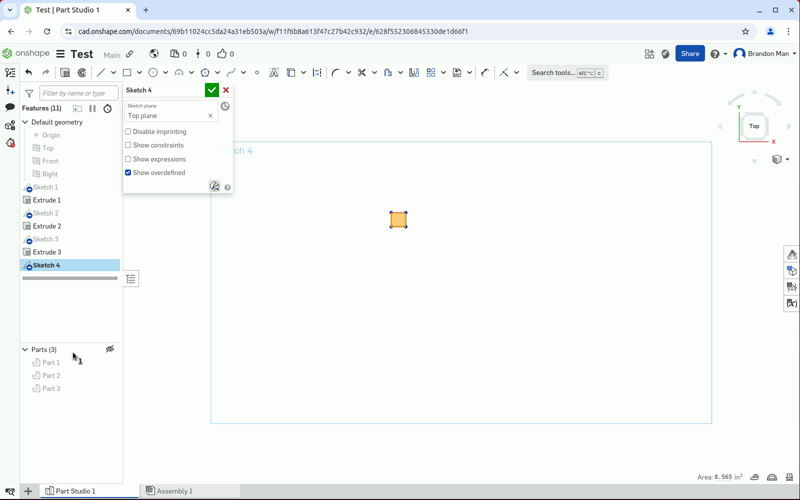
key(shift+y)
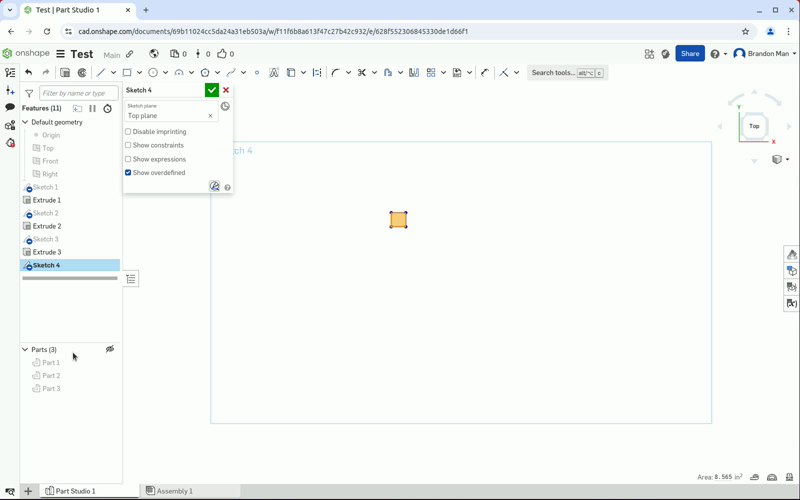
key(shift+e)
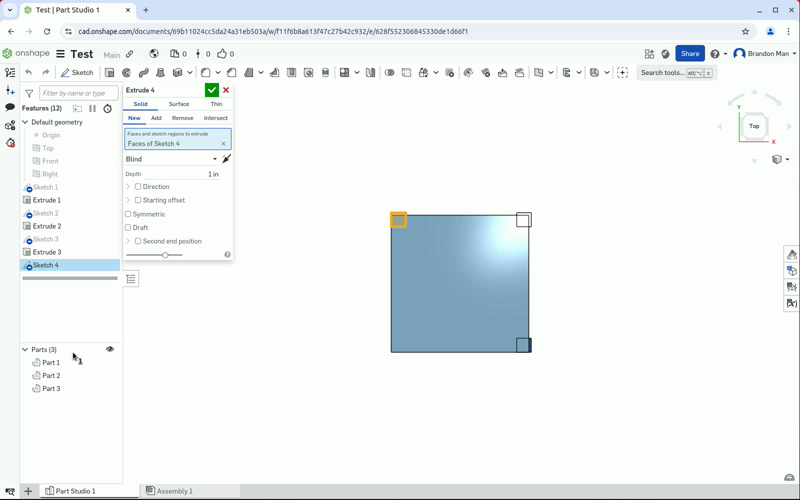
mouse_move(143, 106)
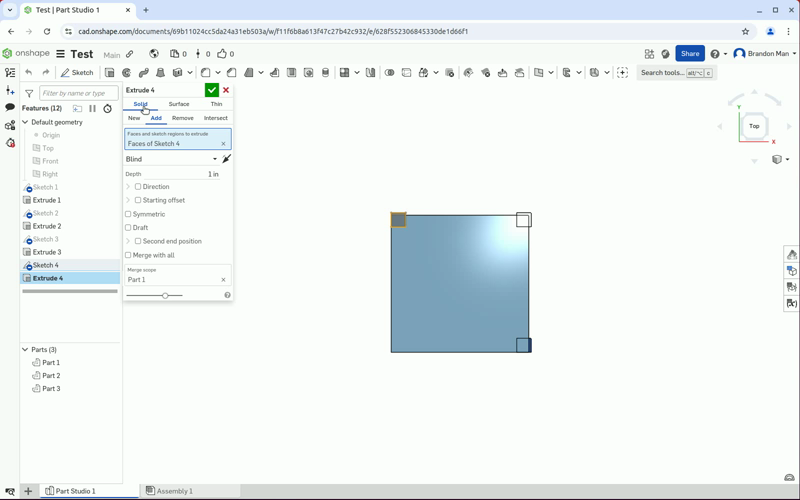
click(143, 106)
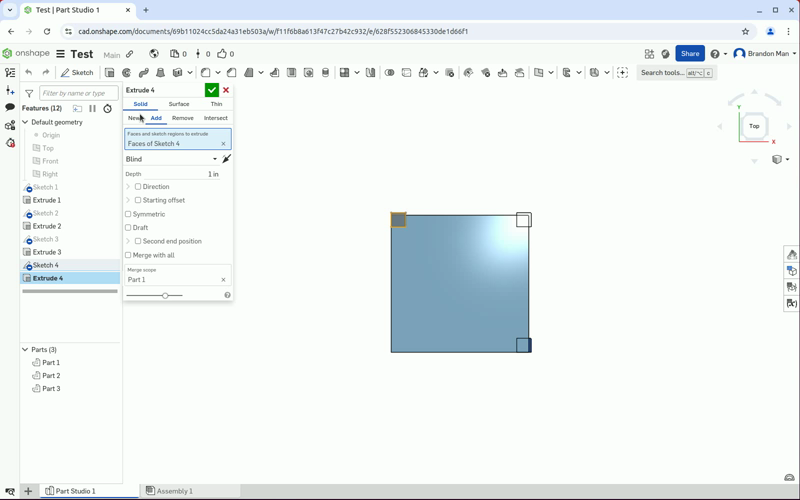
mouse_move(137, 120)
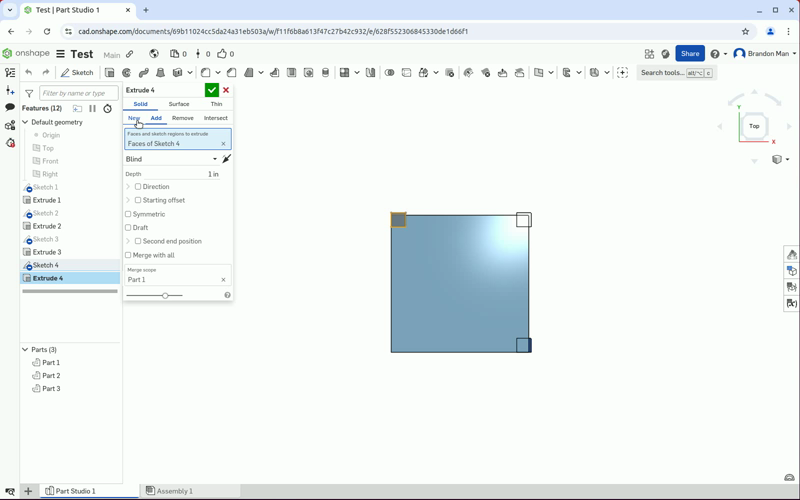
click(137, 120)
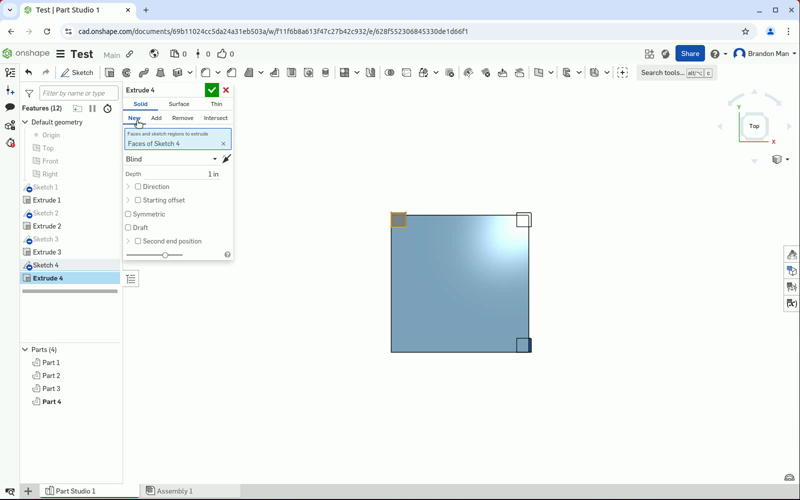
key(tab, 4)
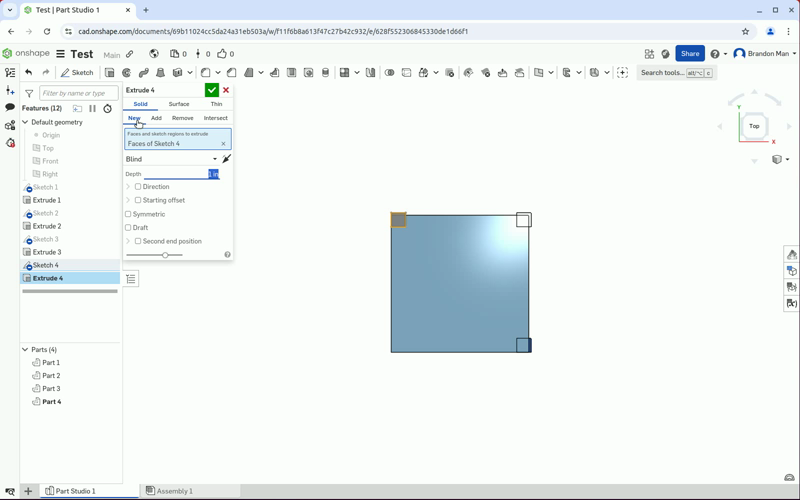
text(-23.108)
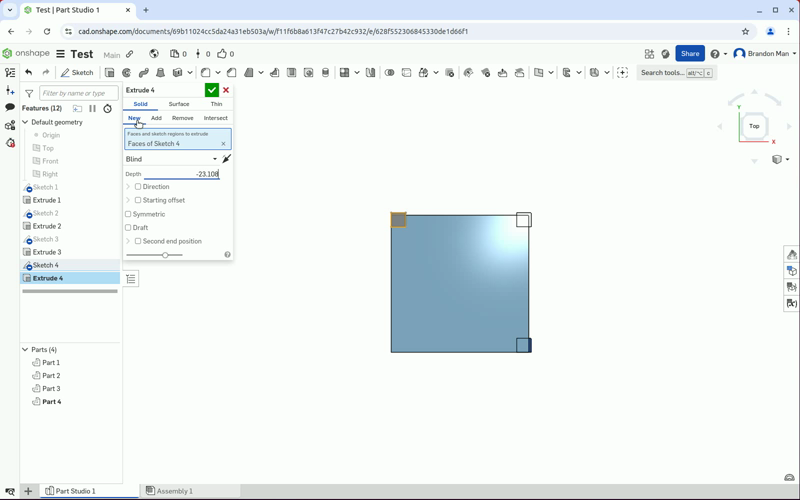
key(enter)
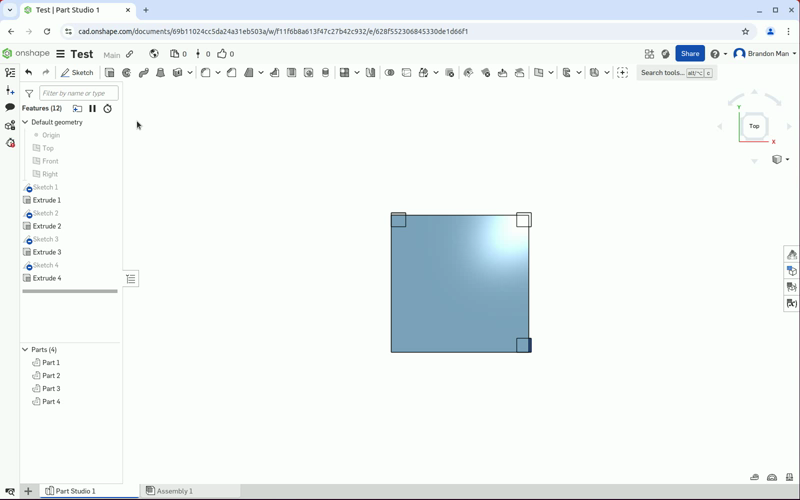
key(shift+h)
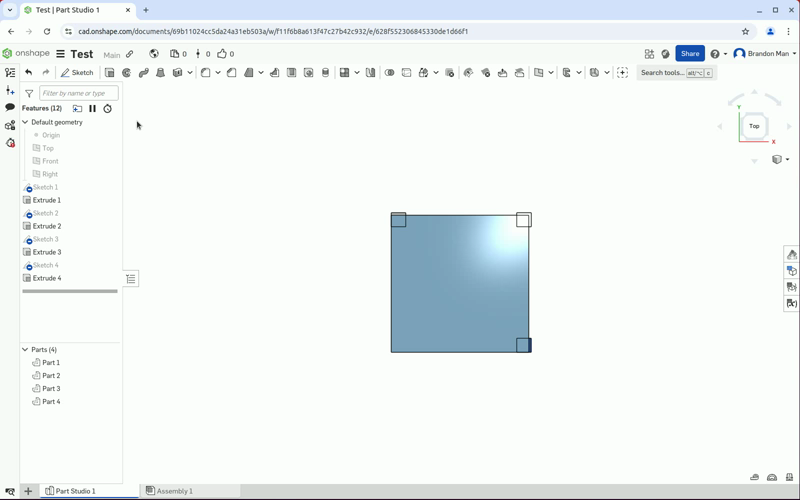
key(shift+h)
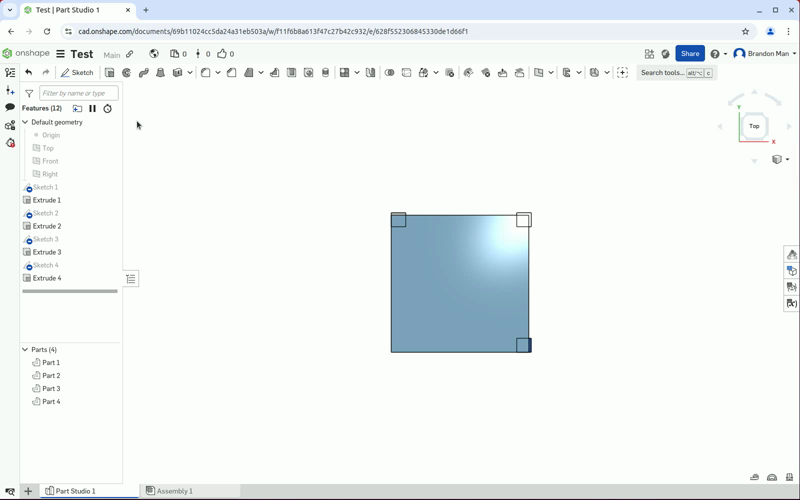
mouse_move(73, 189)
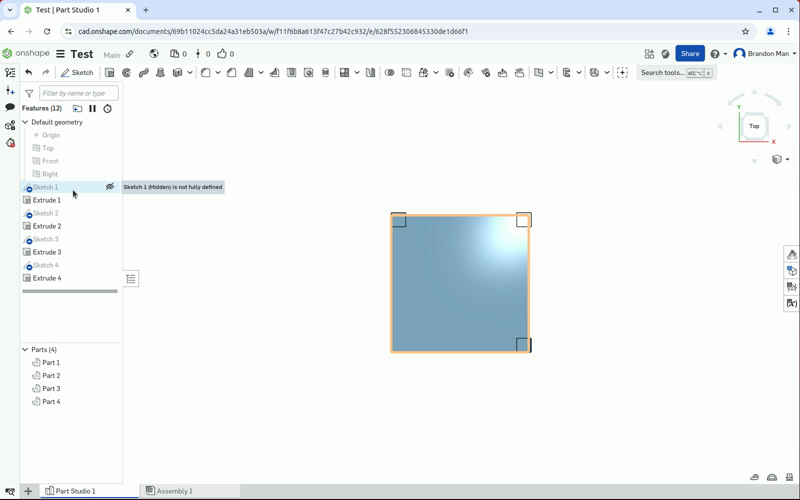
click(73, 189)
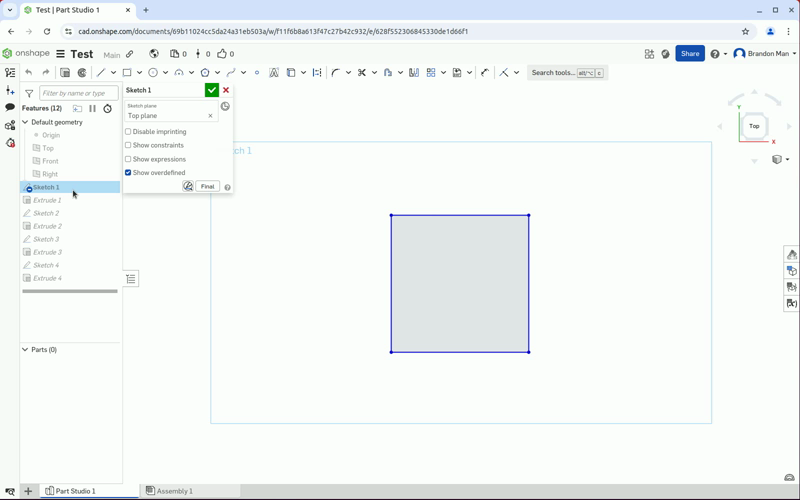
mouse_move(229, 92)
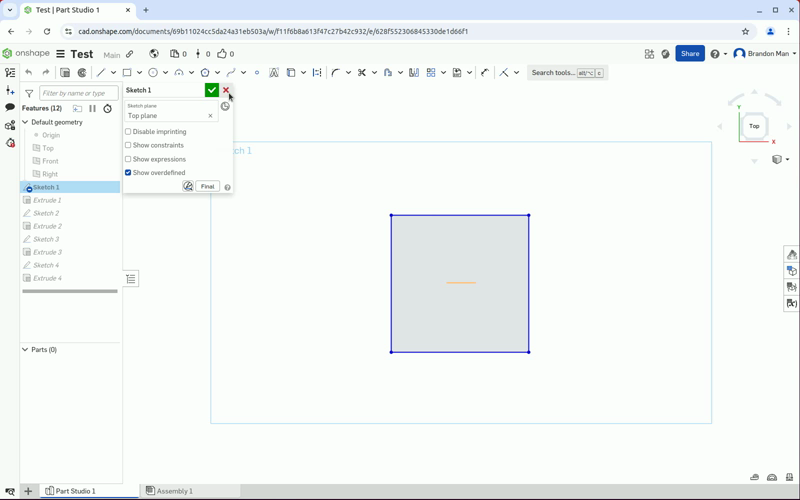
click(229, 92)
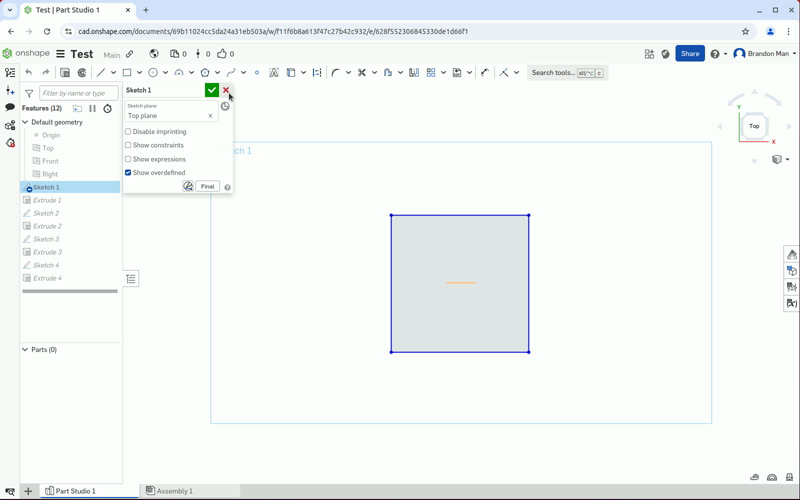
key(shift+s)
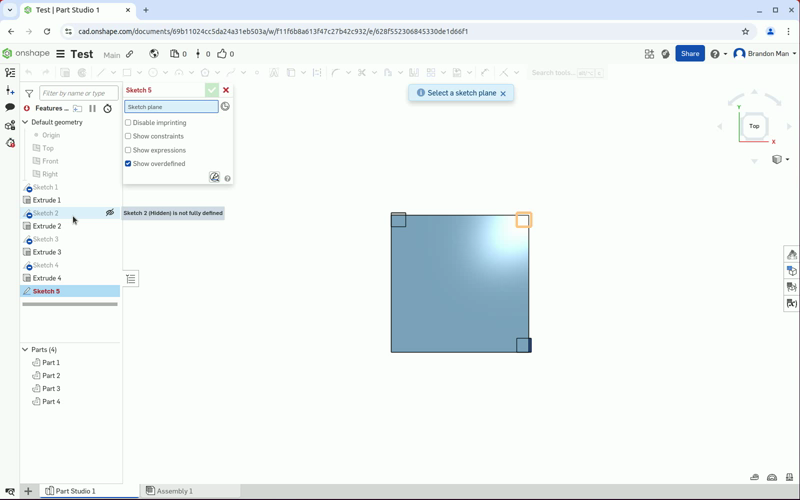
scroll(3)
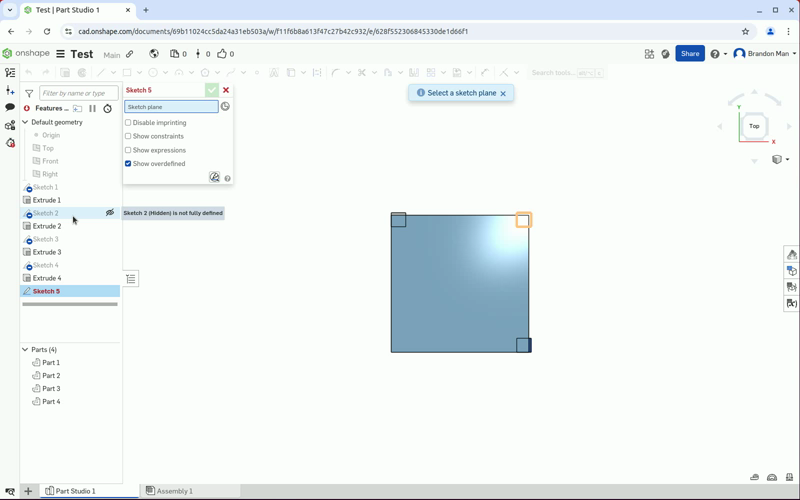
mouse_move(73, 150)
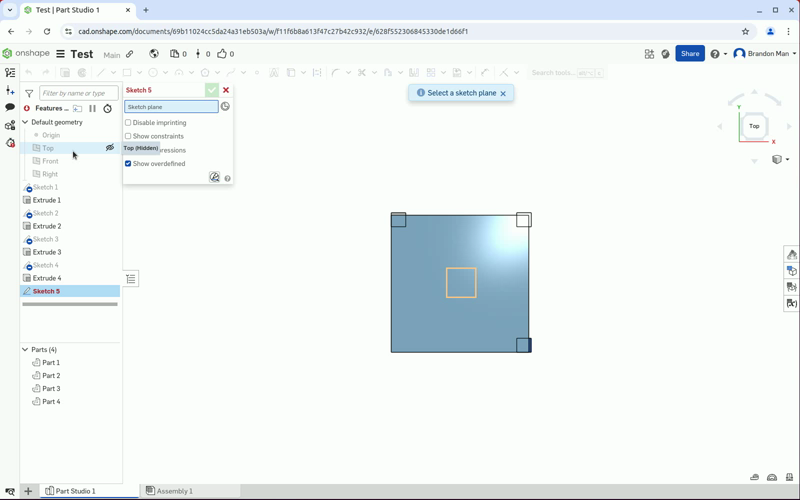
click(73, 150)
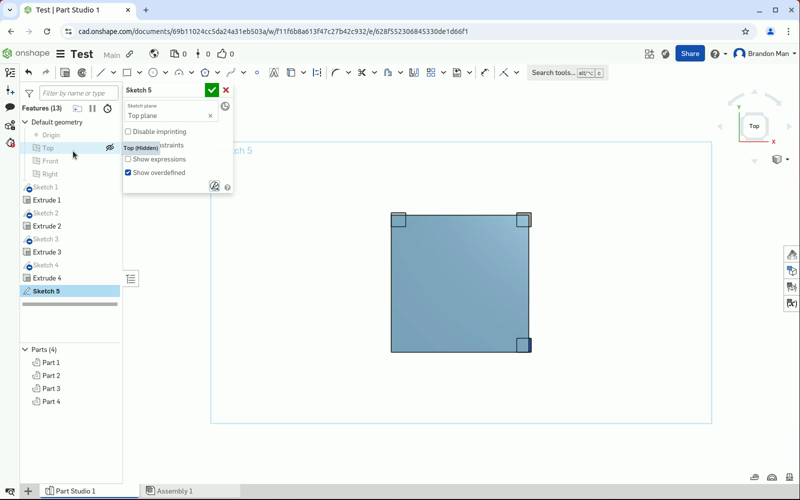
mouse_move(73, 352)
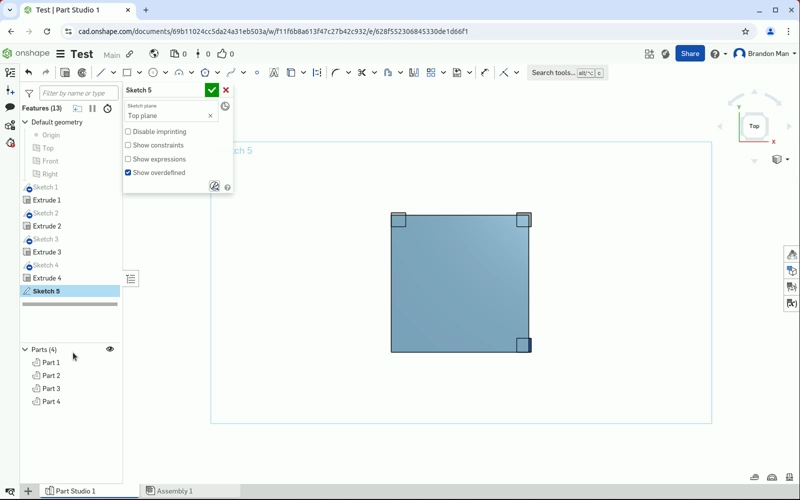
key(y)
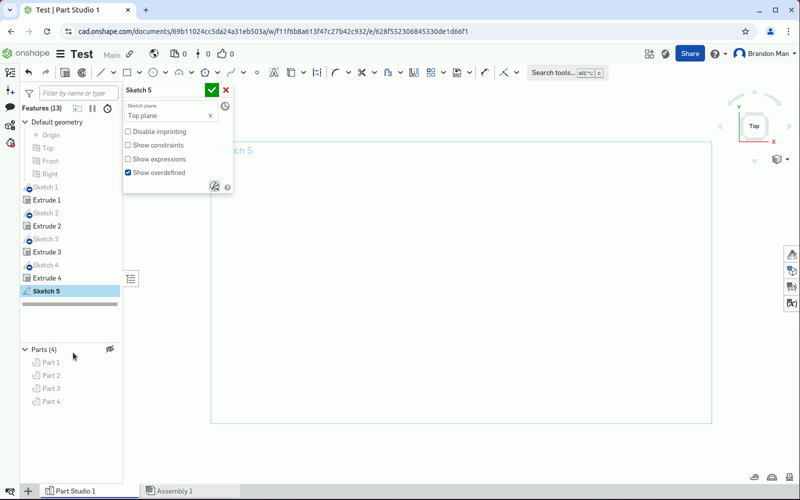
key(l)
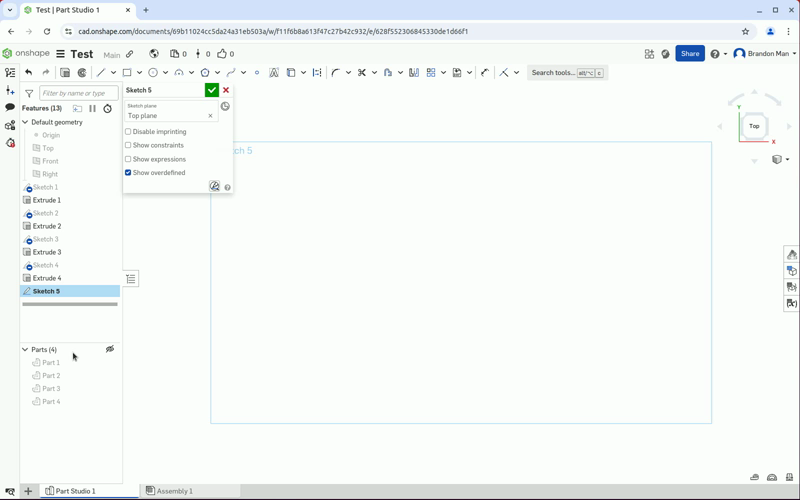
key_down(shift)
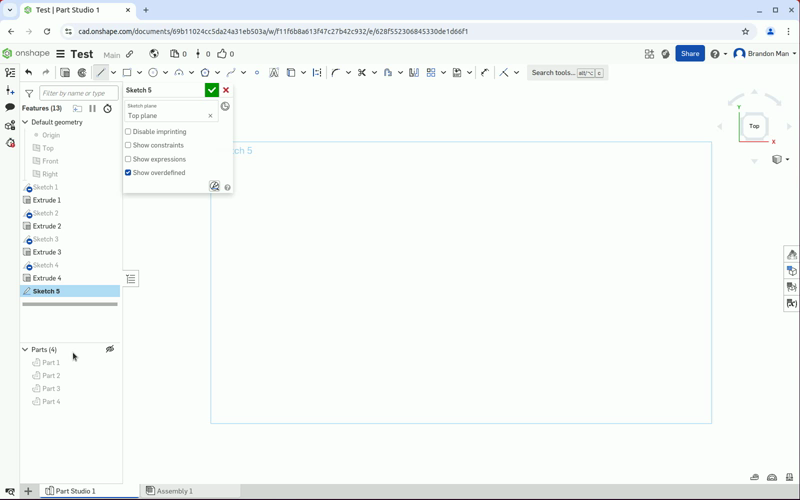
mouse_move(391, 352)
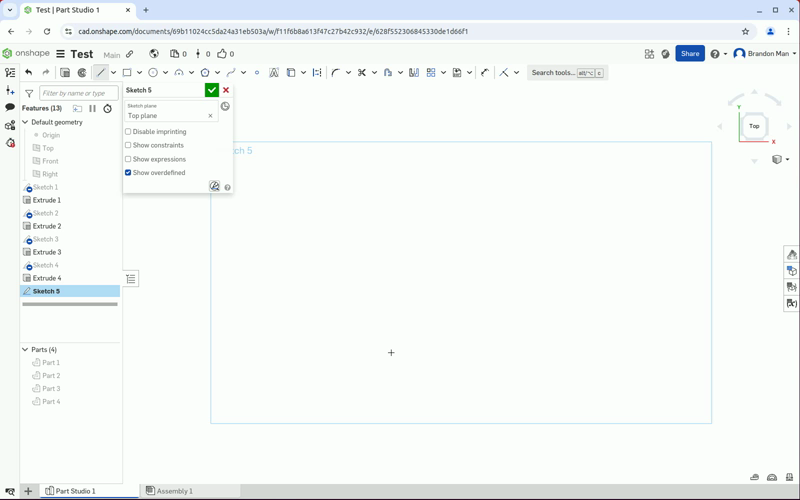
click(391, 352)
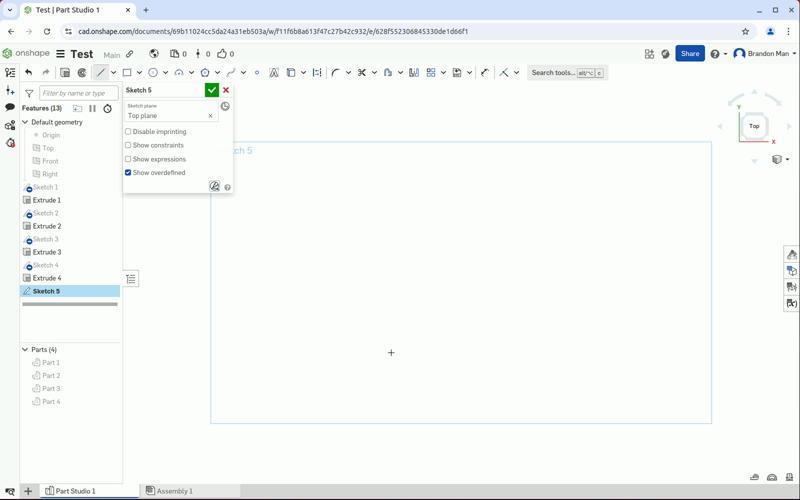
key_up(shift)
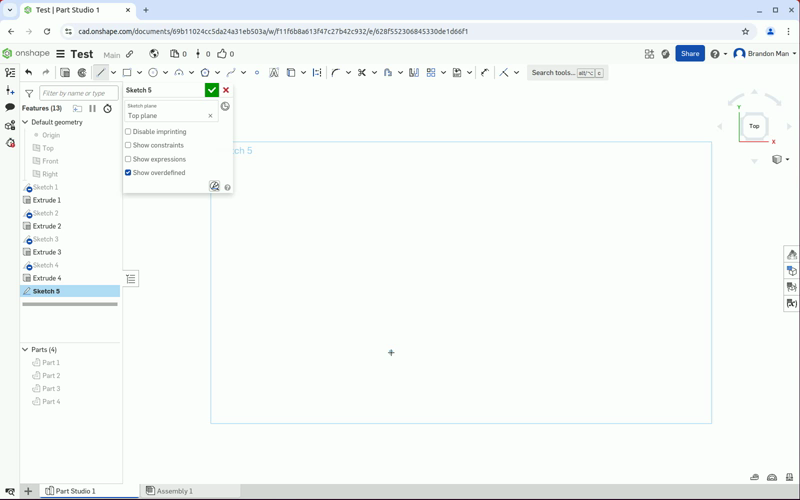
key_down(shift)
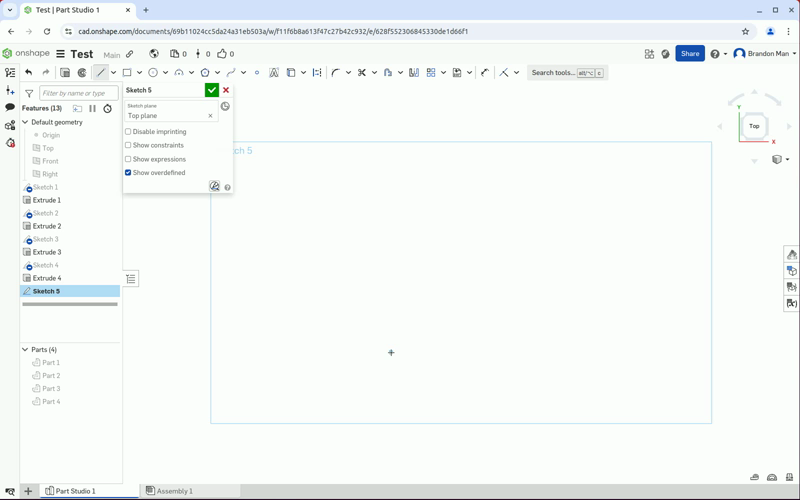
mouse_move(421, 352)
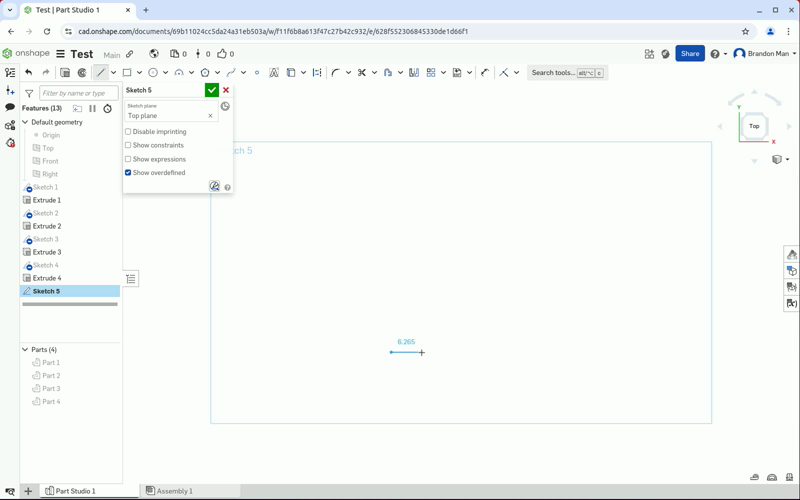
mouse_move(405, 352)
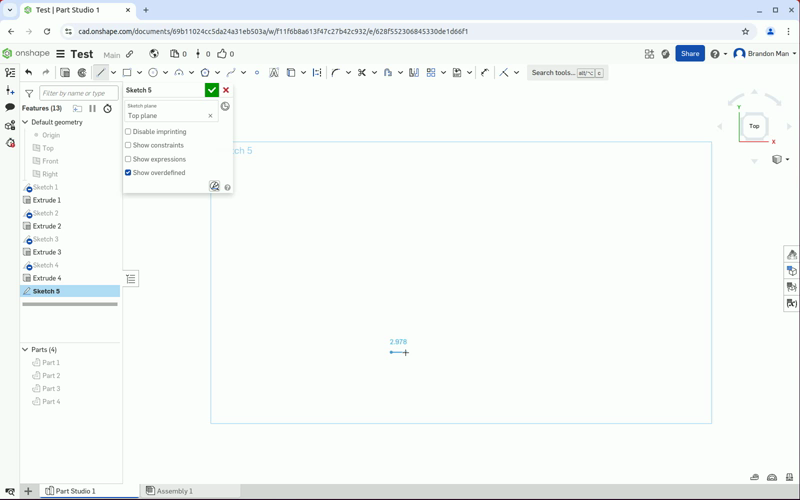
click(405, 352)
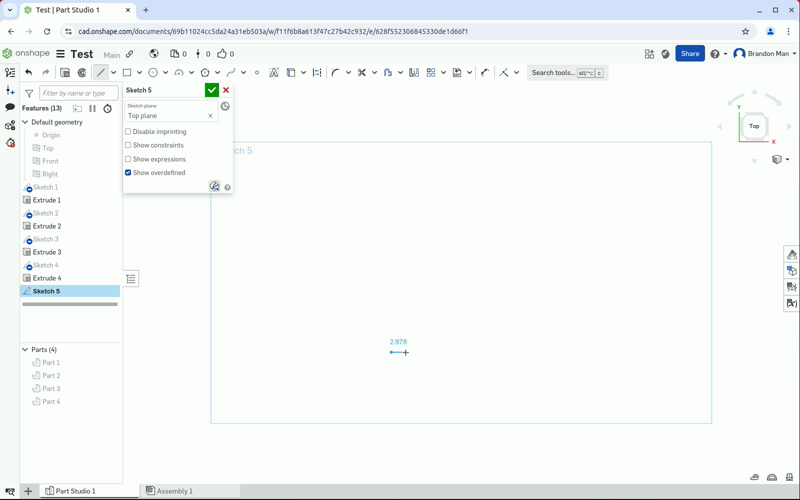
key_up(shift)
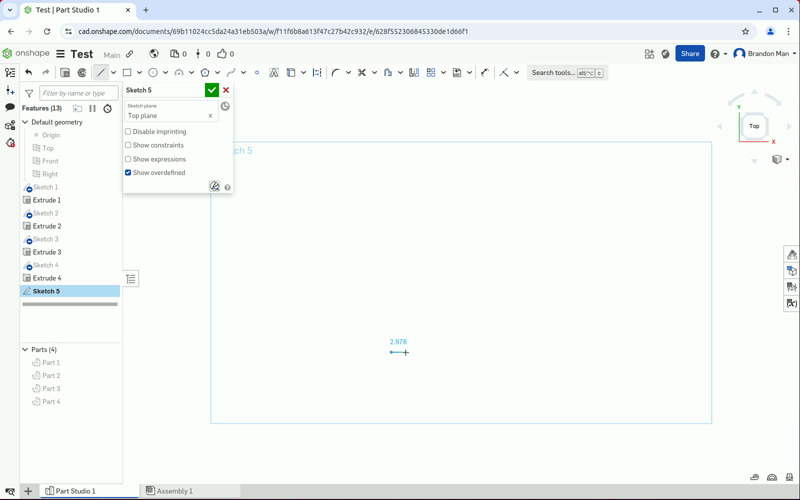
key_down(shift)
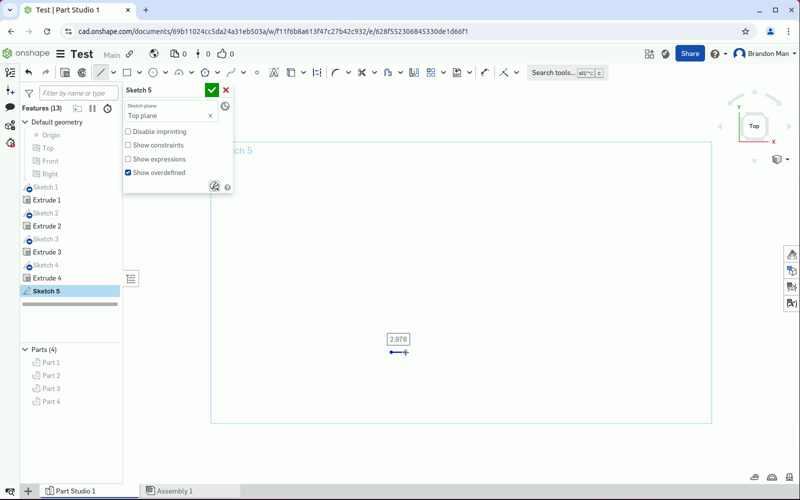
mouse_move(435, 352)
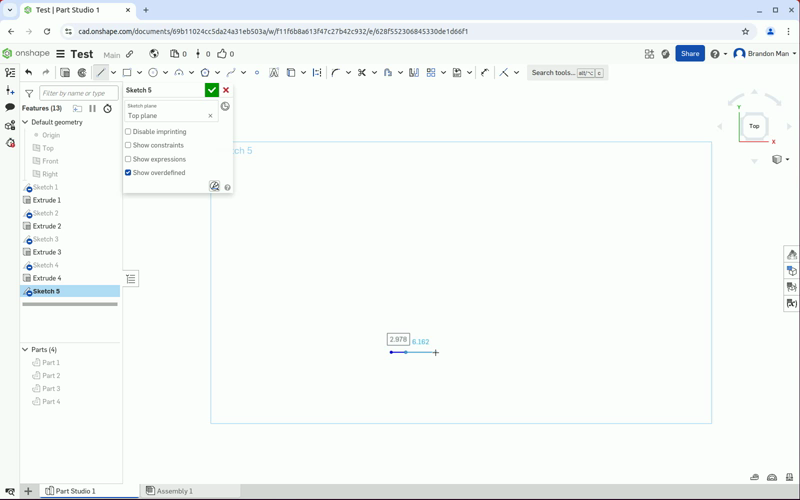
mouse_move(405, 338)
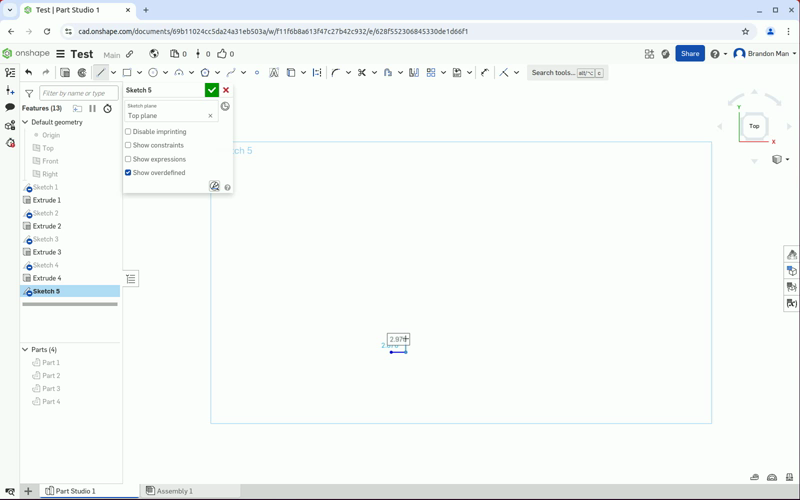
click(405, 338)
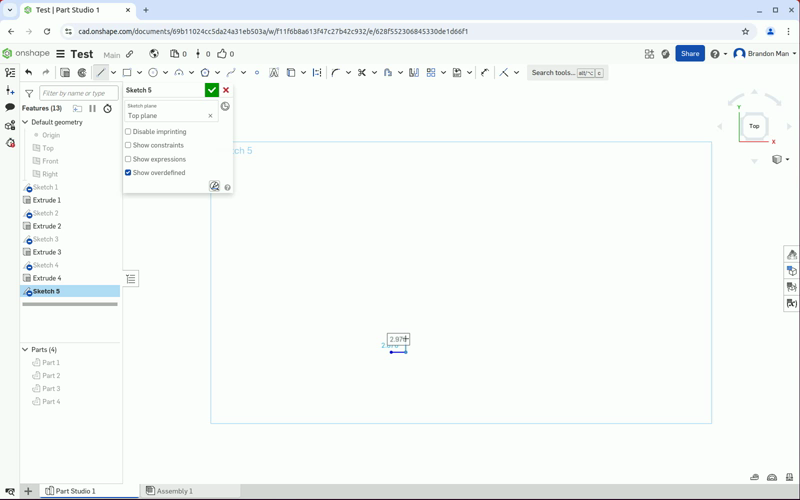
key_up(shift)
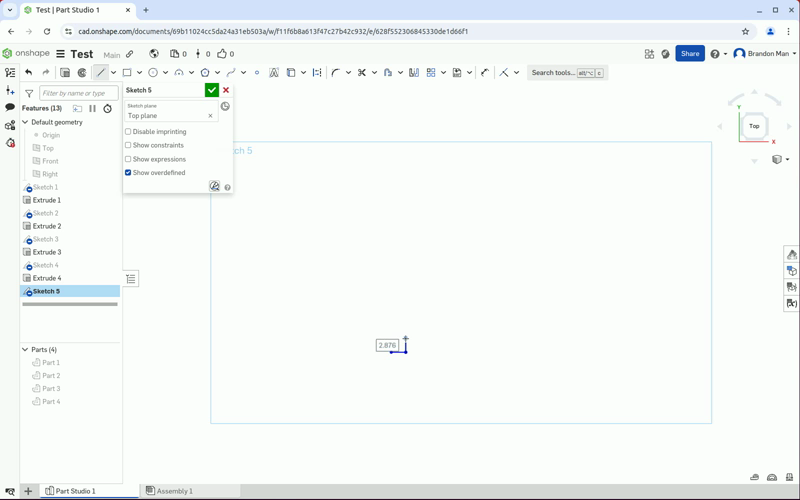
key_down(shift)
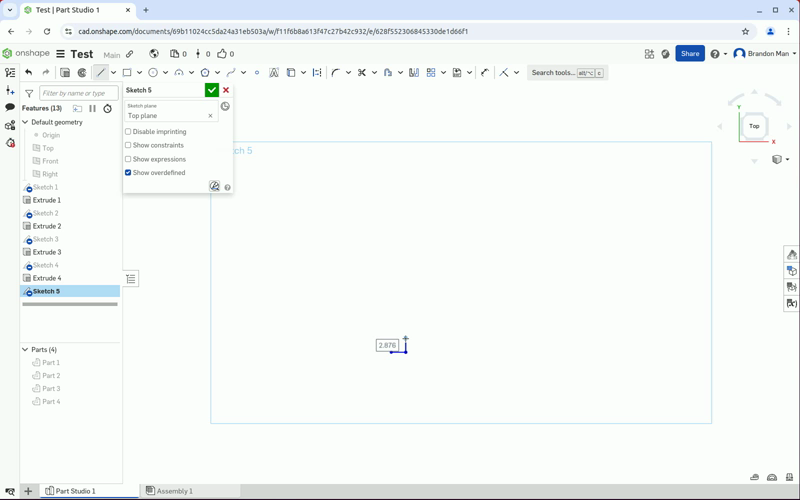
mouse_move(435, 338)
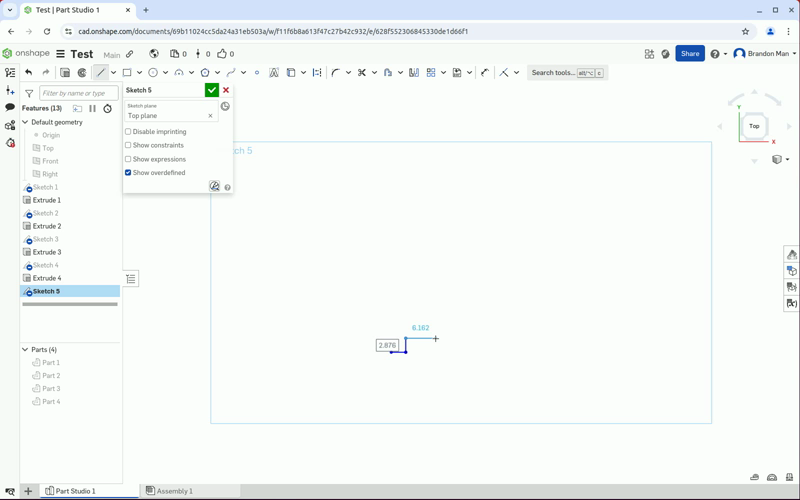
mouse_move(391, 338)
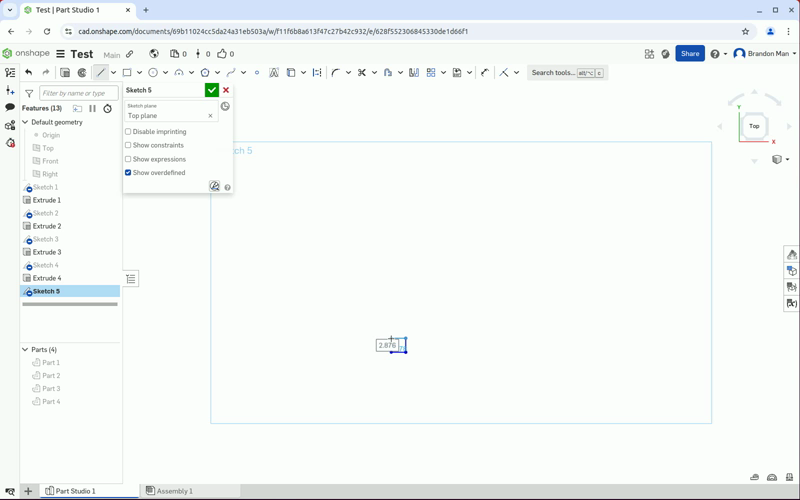
click(391, 338)
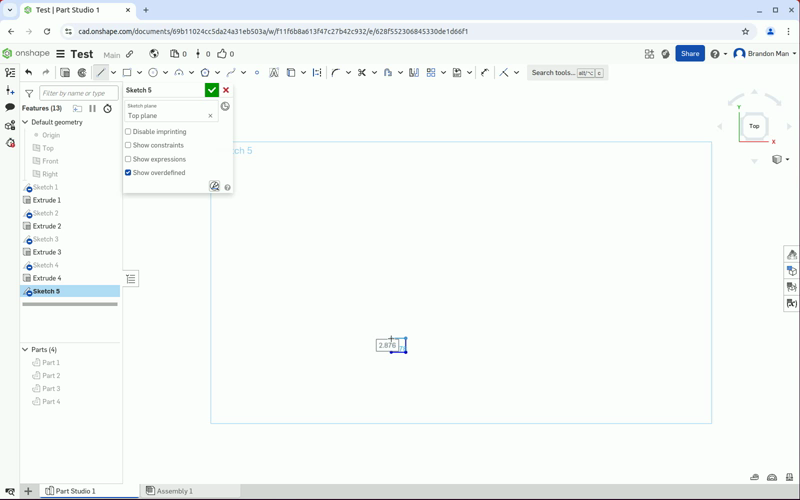
key_up(shift)
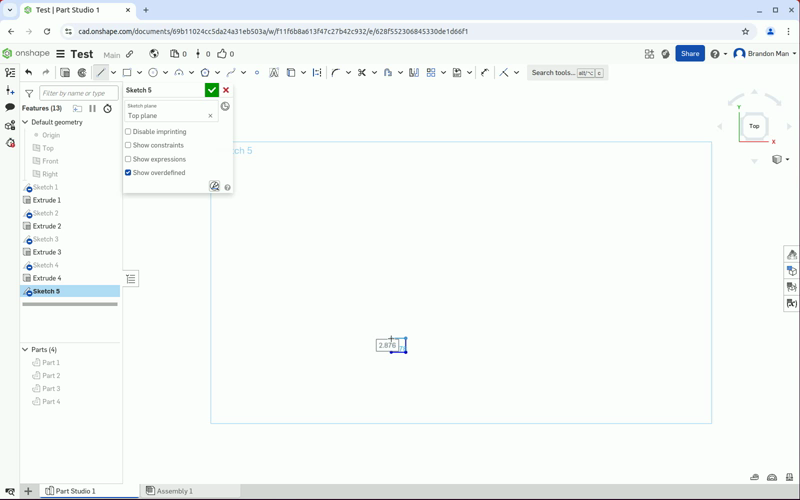
mouse_move(421, 338)
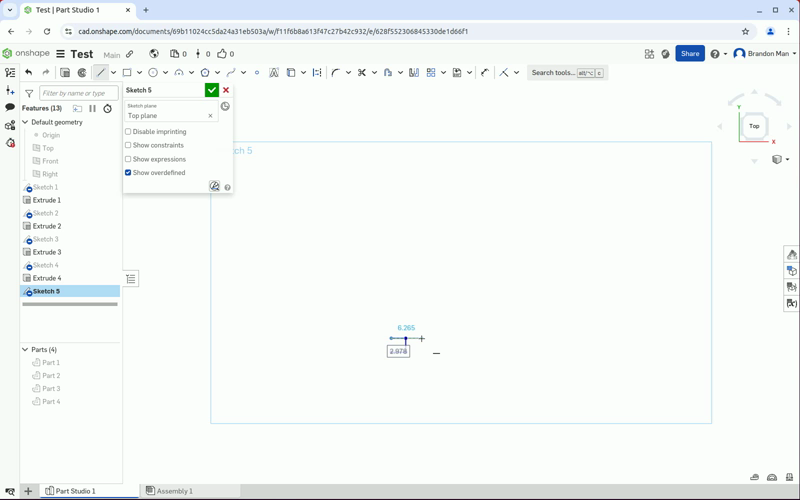
key_down(shift)
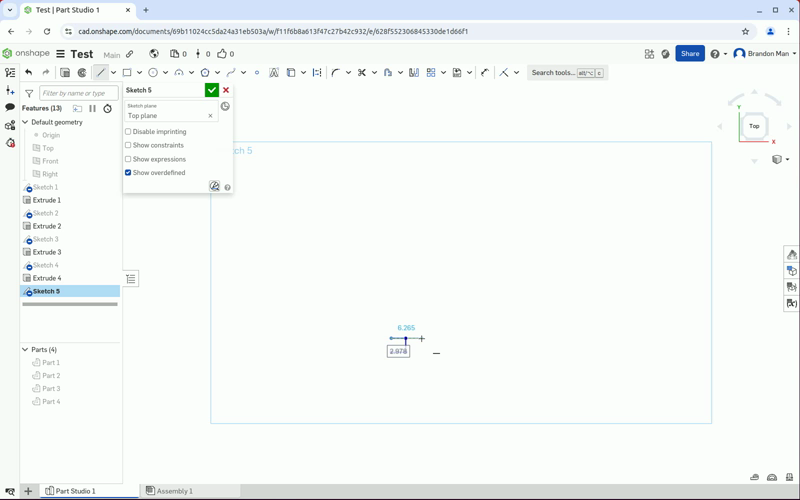
mouse_move(391, 352)
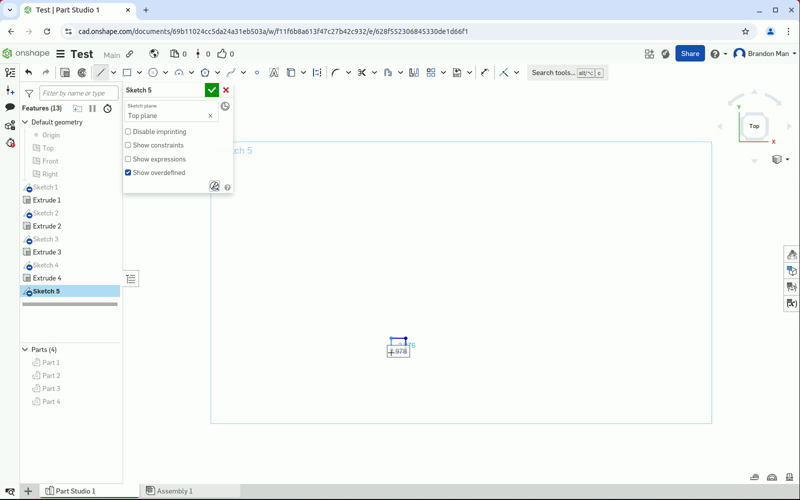
key_up(shift)
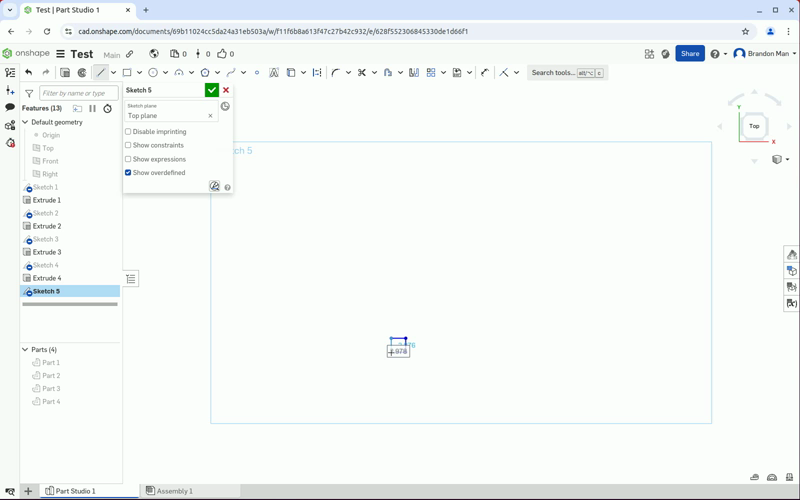
click(391, 352)
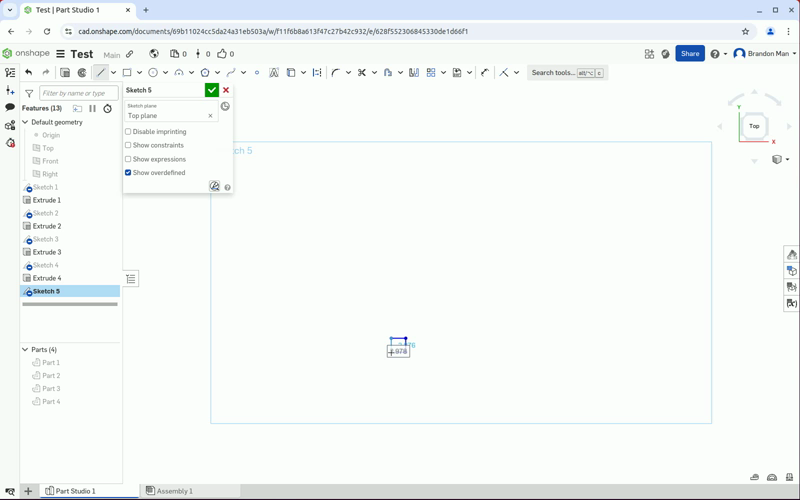
key(esc)
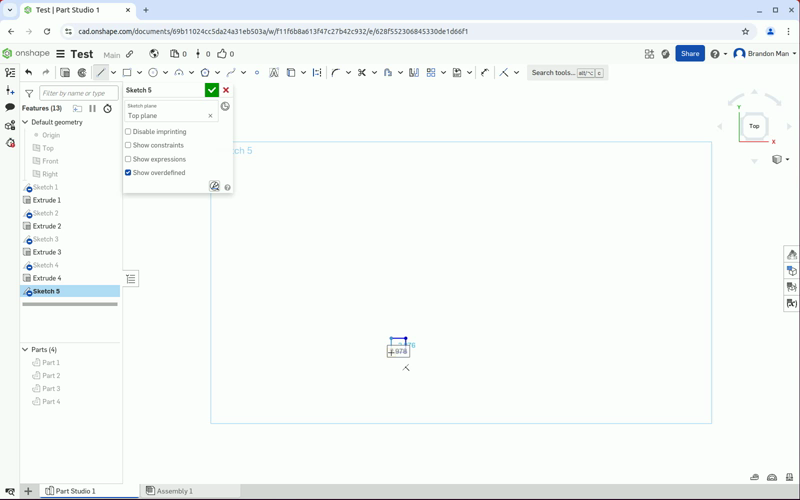
mouse_move(405, 348)
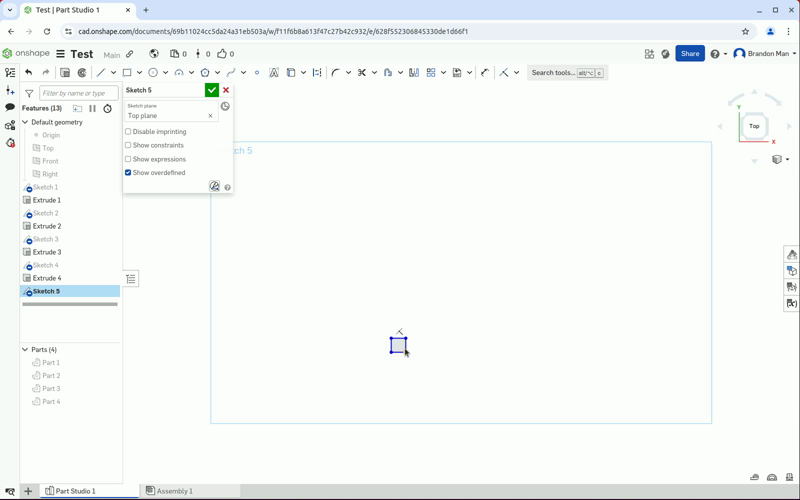
scroll(6)
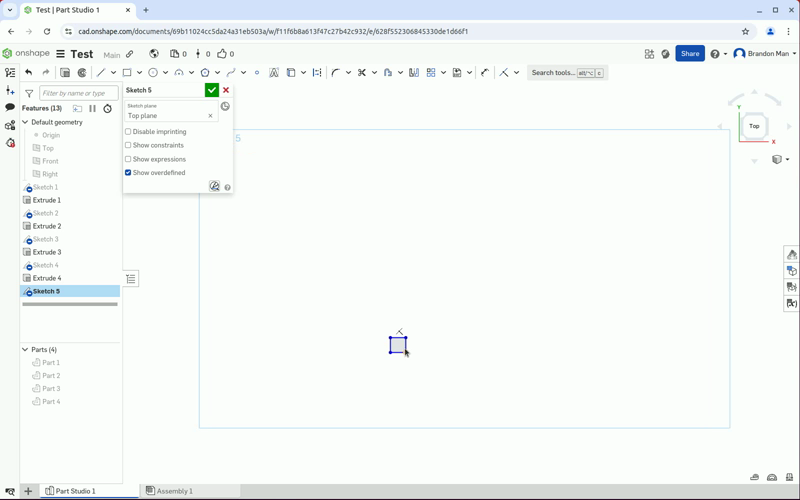
scroll(6)
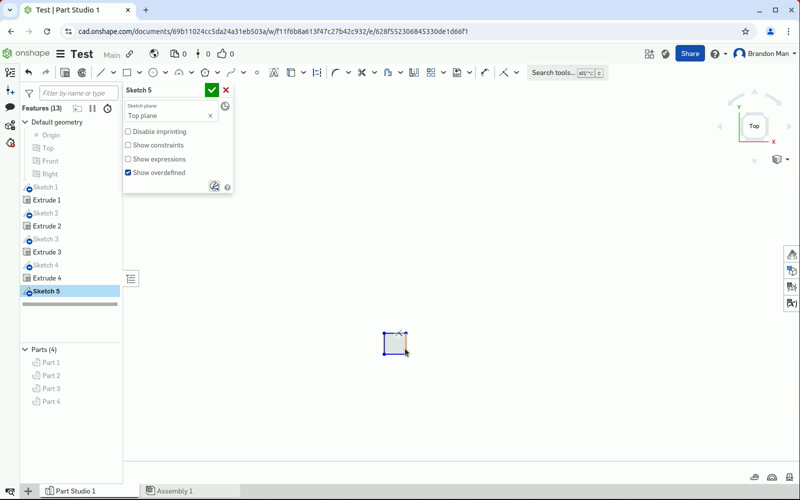
scroll(6)
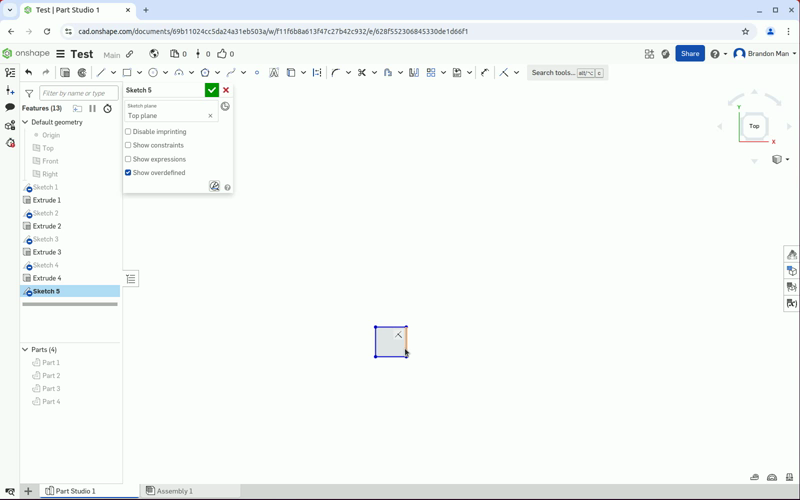
scroll(6)
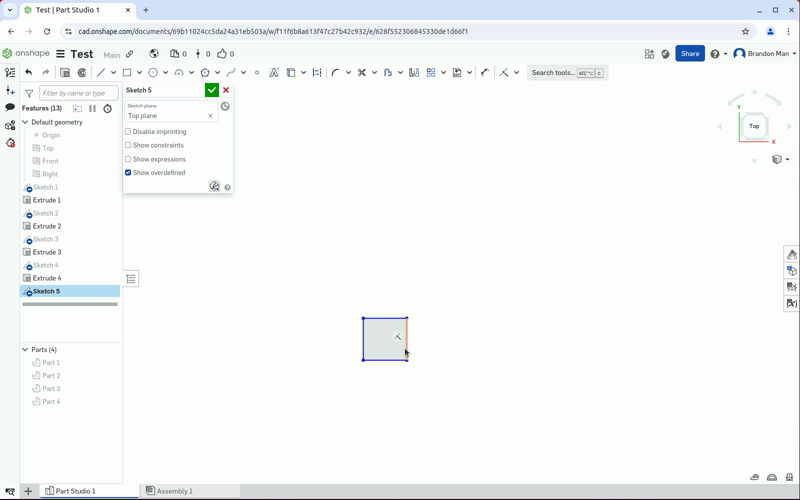
scroll(6)
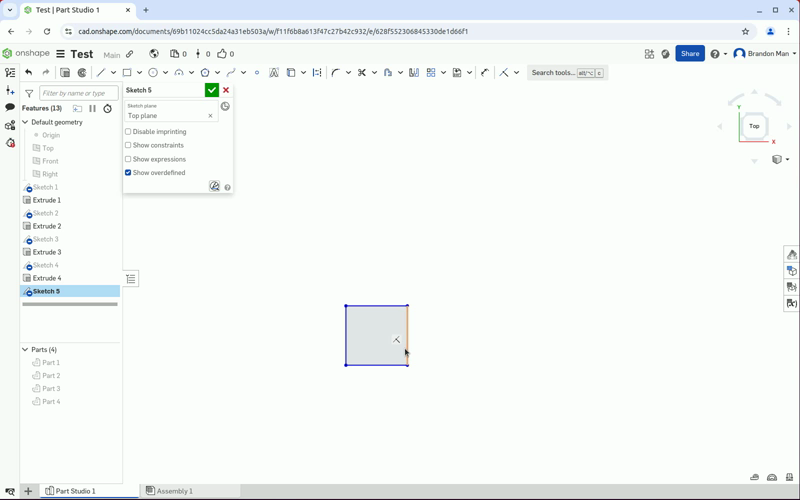
scroll(6)
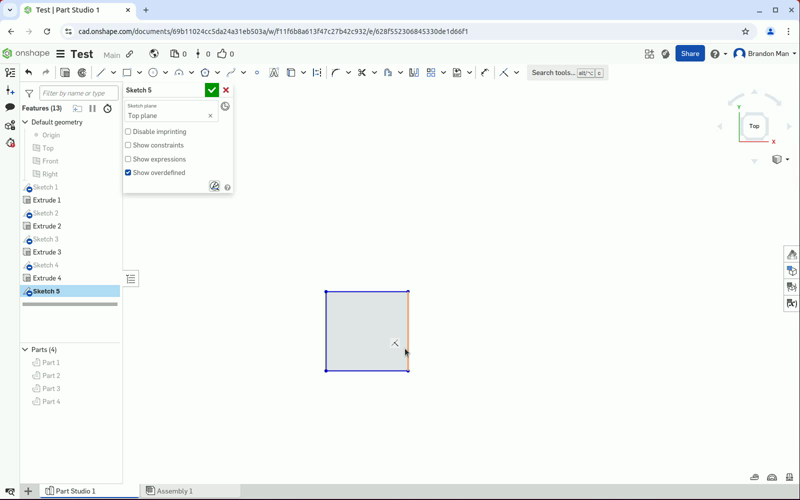
scroll(6)
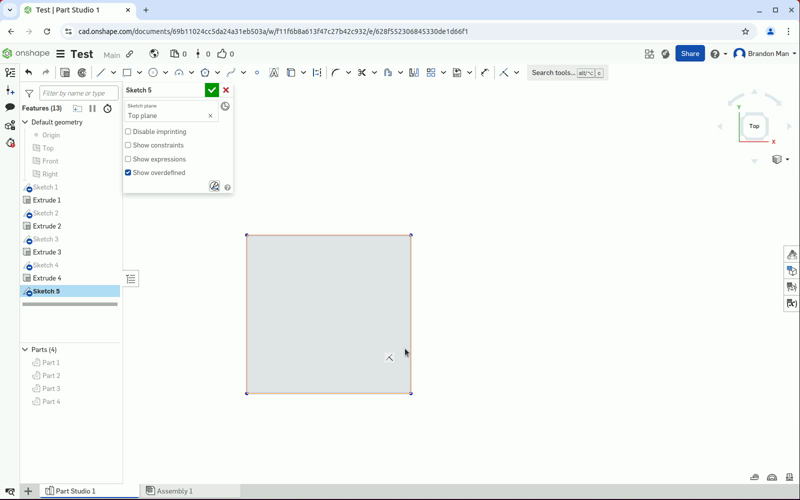
click(405, 348)
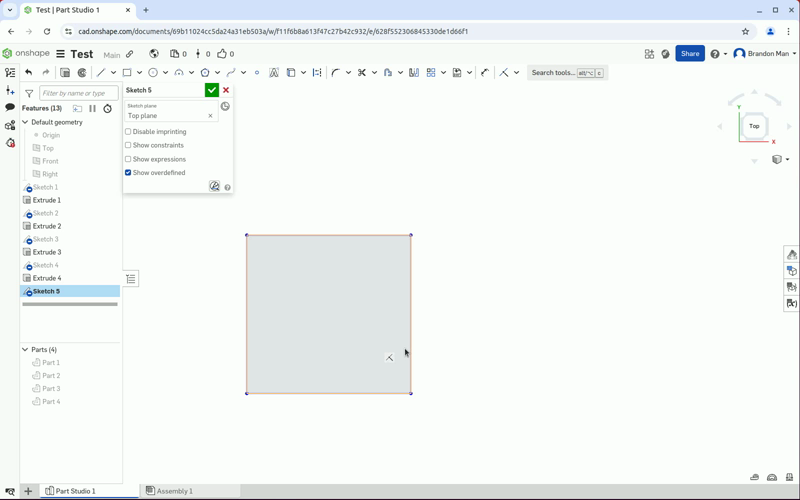
scroll(-6)
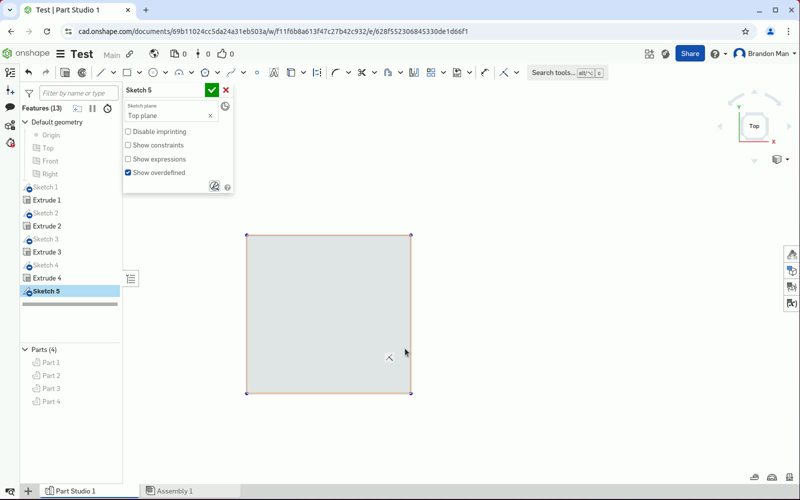
scroll(-6)
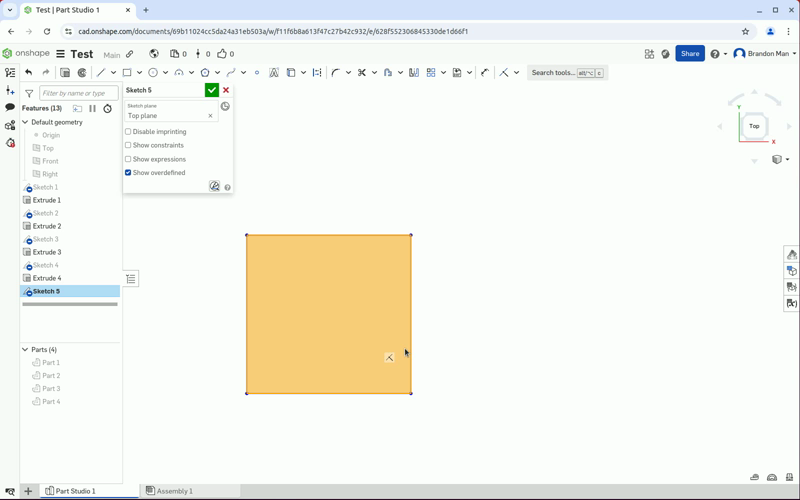
scroll(-6)
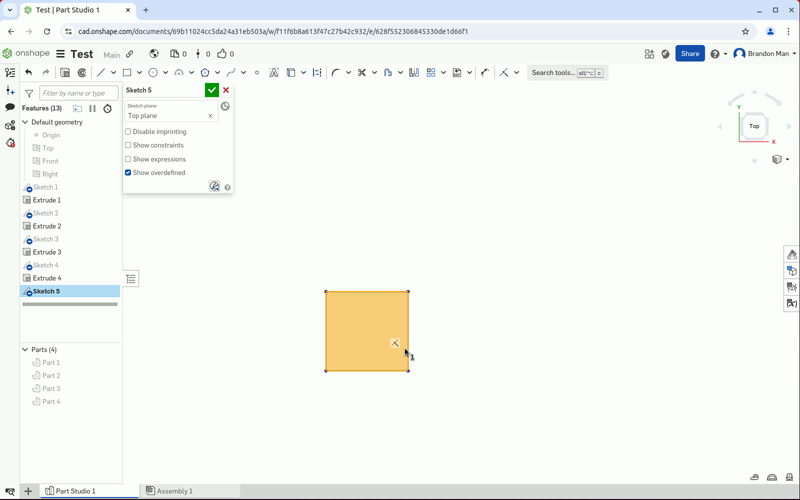
scroll(-6)
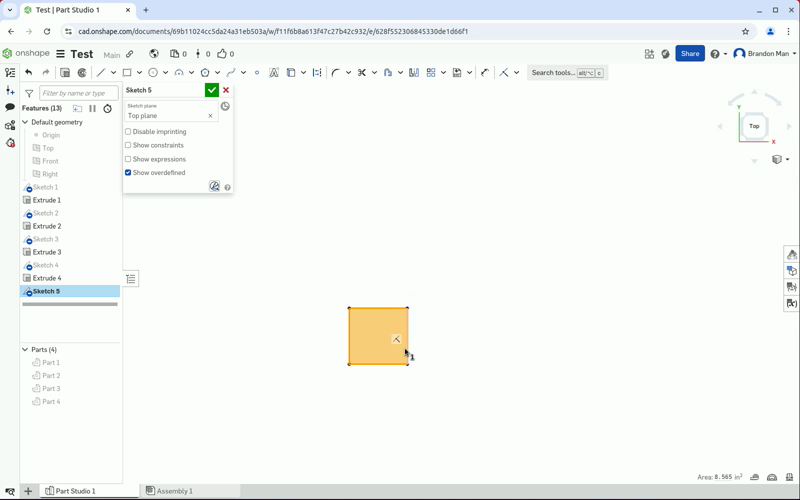
scroll(-6)
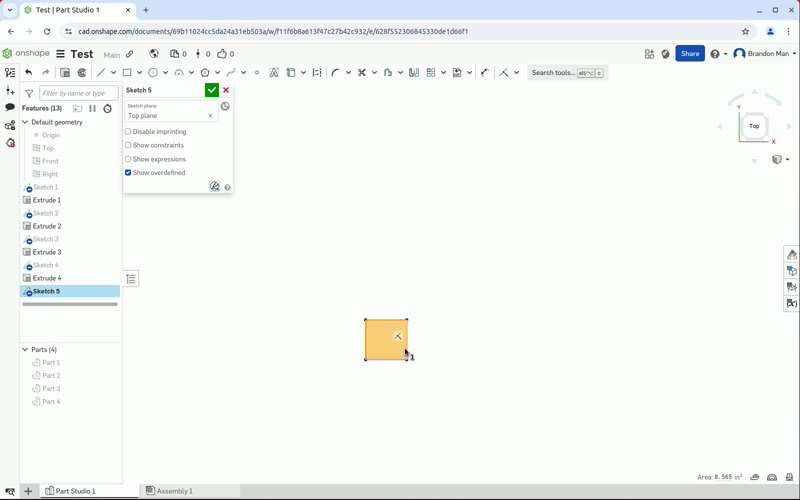
scroll(-6)
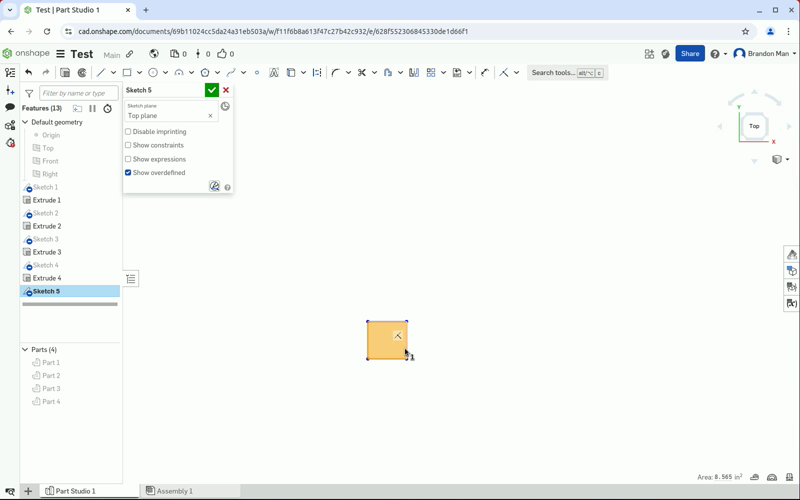
scroll(-6)
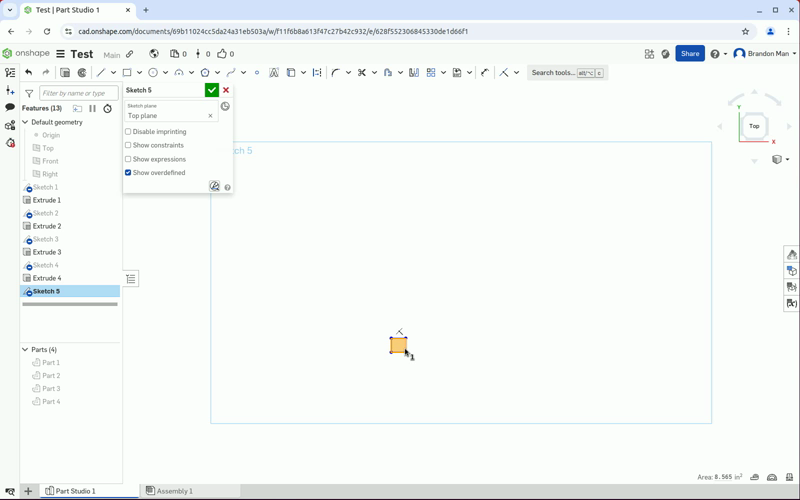
mouse_move(73, 352)
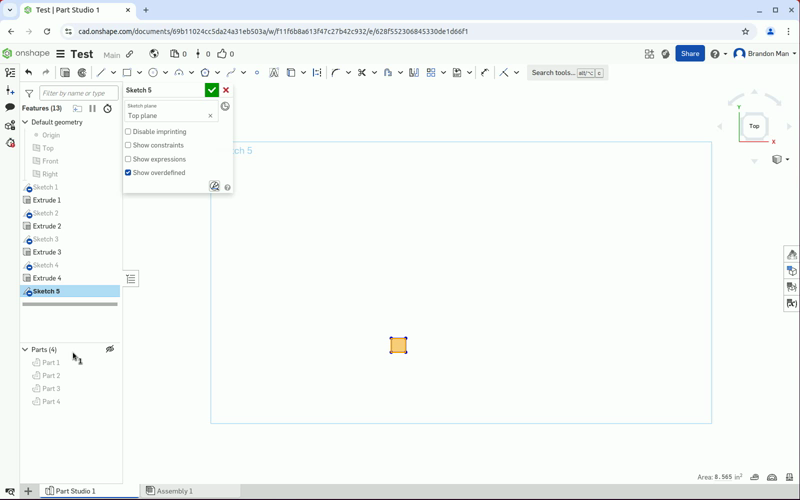
key(shift+y)
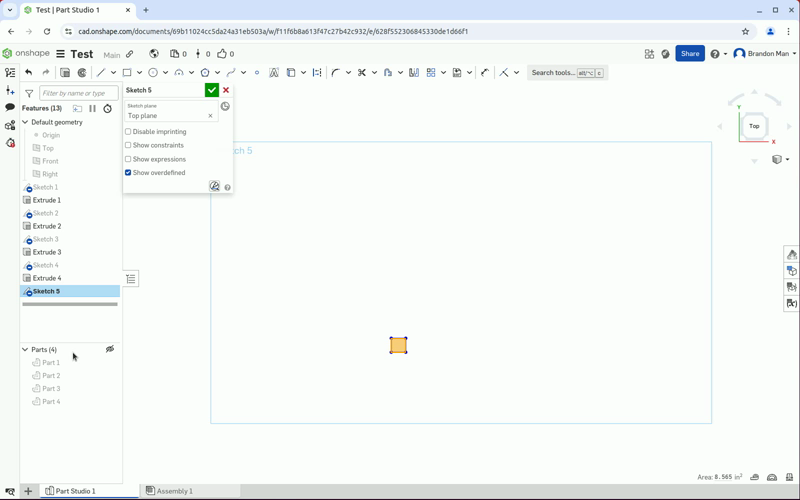
key(shift+e)
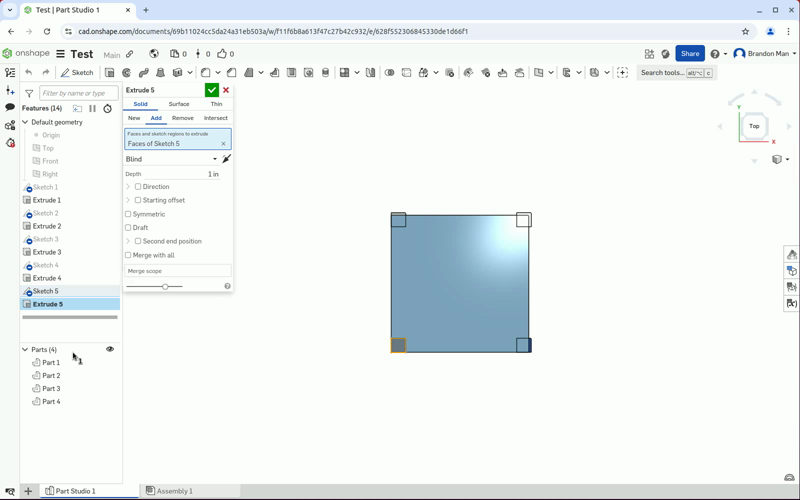
mouse_move(143, 106)
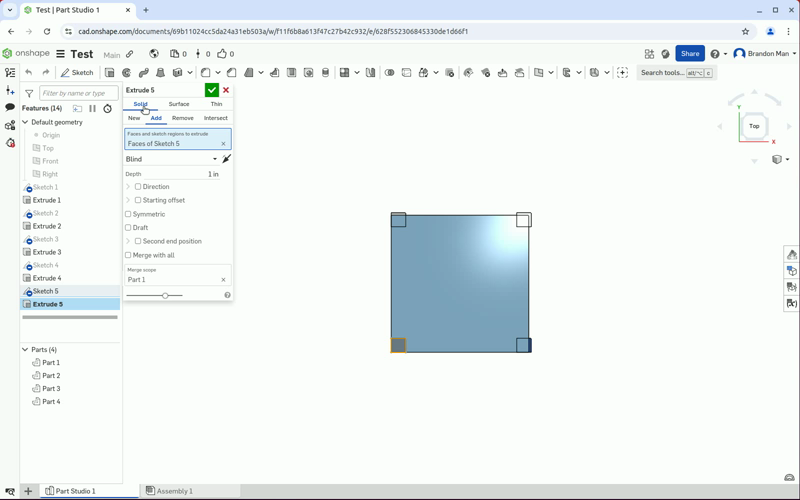
click(143, 106)
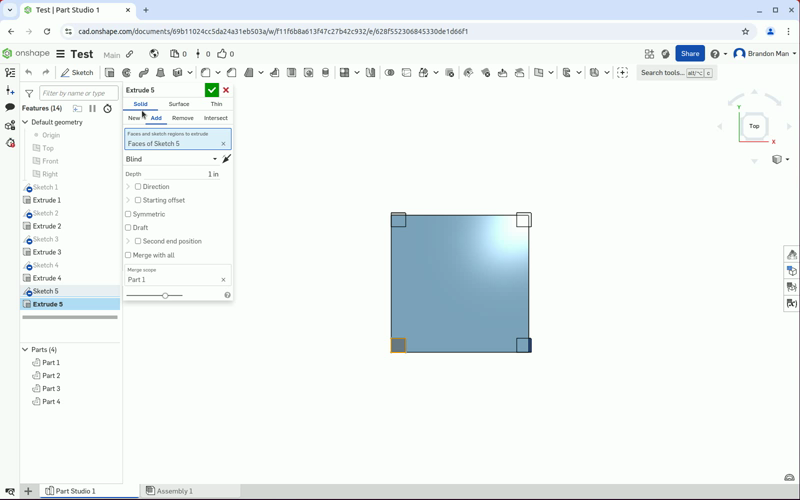
mouse_move(137, 120)
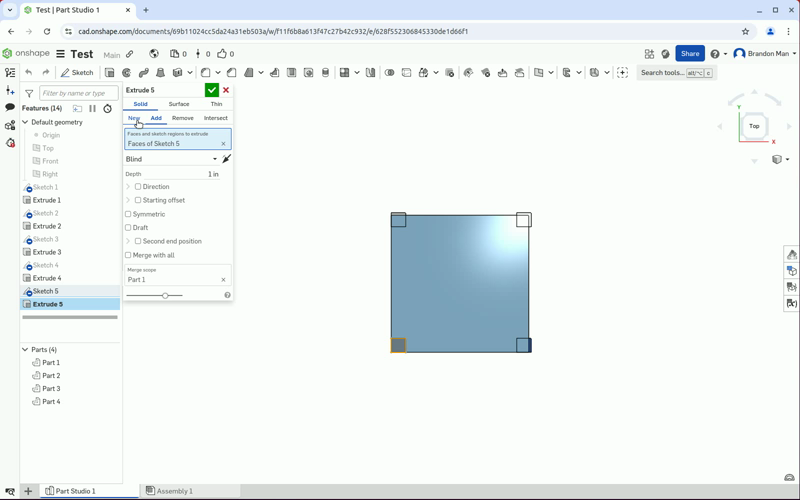
click(137, 120)
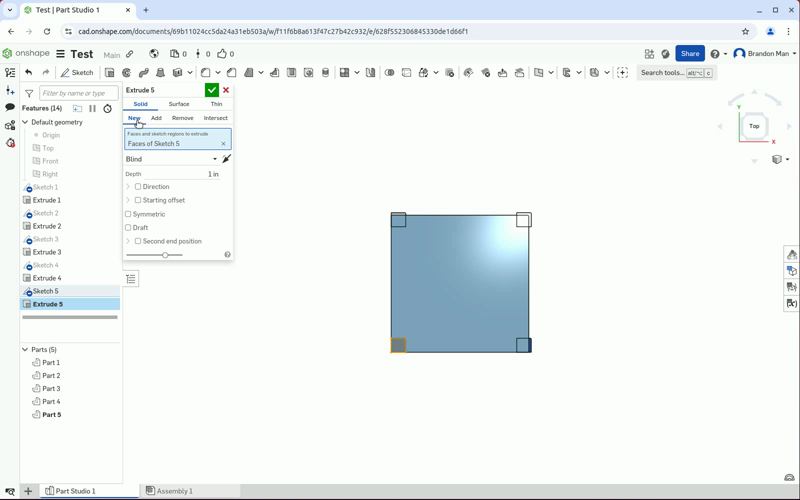
key(tab, 4)
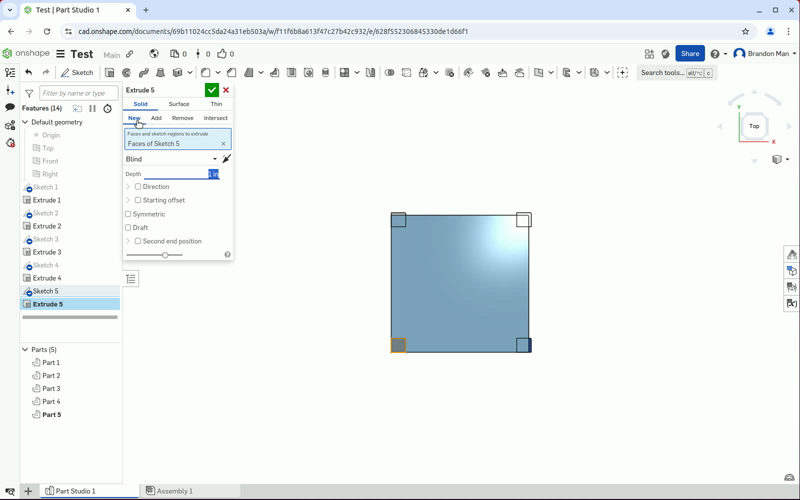
text(-23.108)
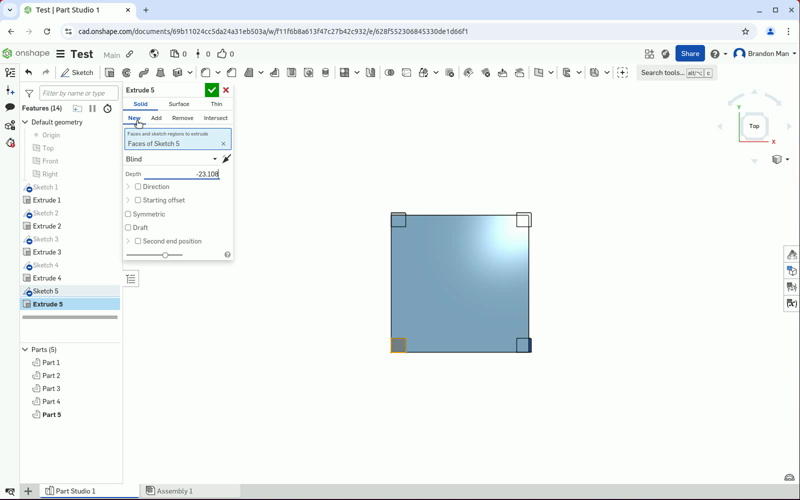
key(enter)
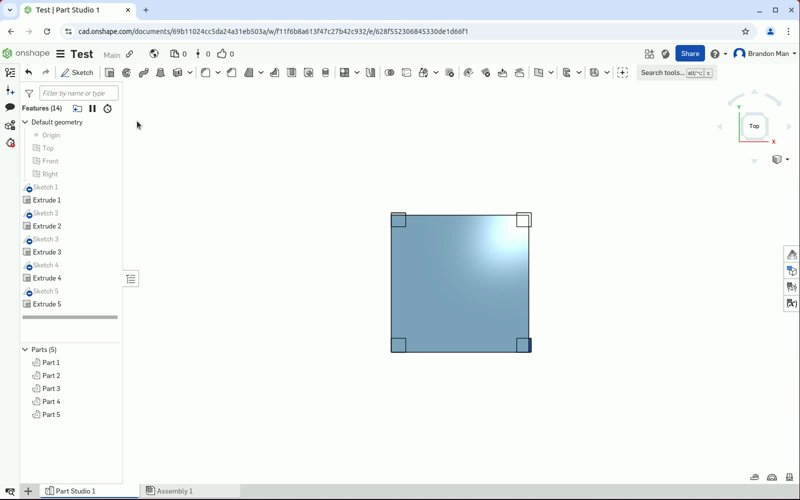
key(shift+h)
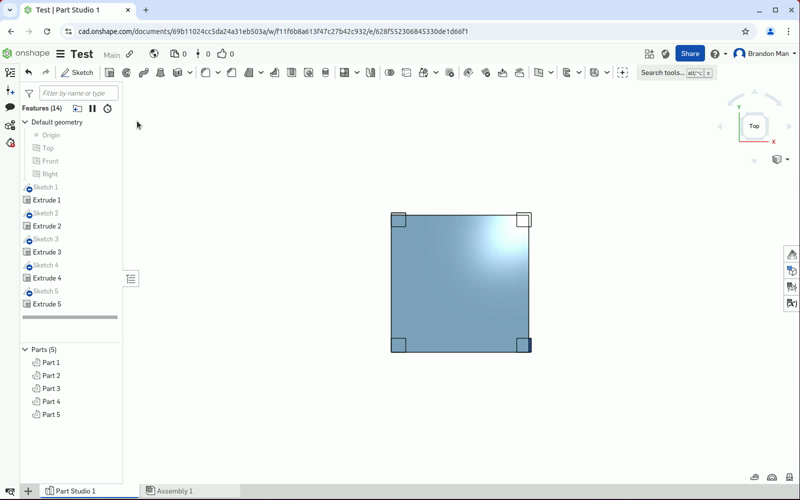
key(shift+h)
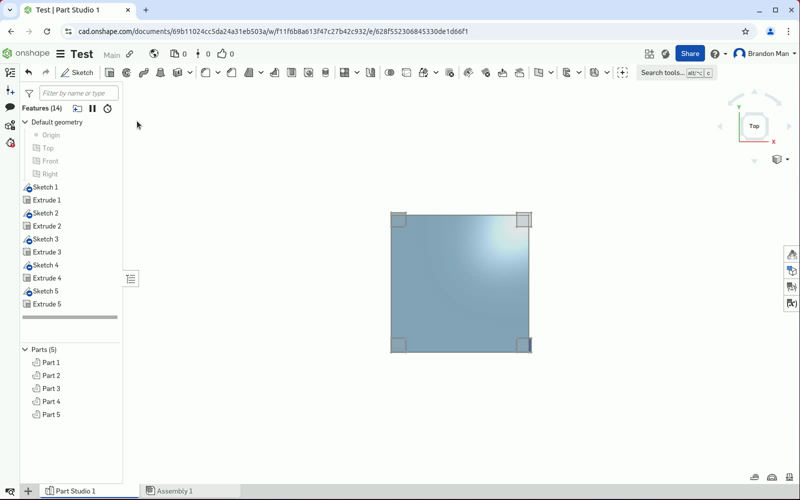
key(shift+7)
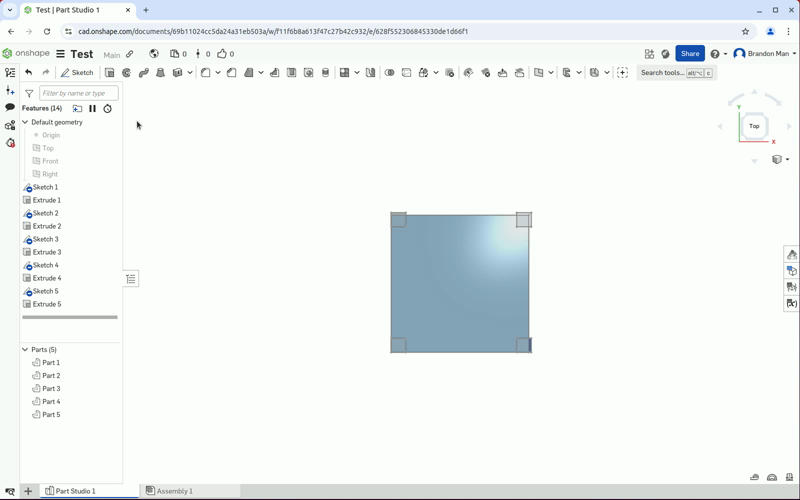
key(up, 3)
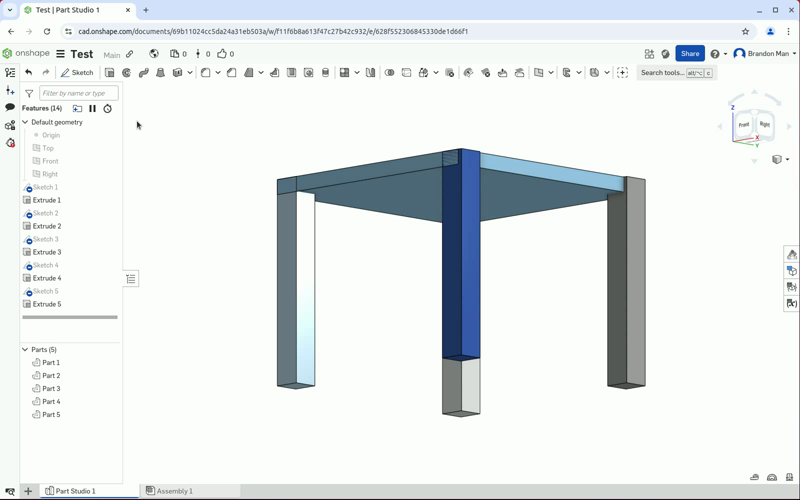
key(left, 3)
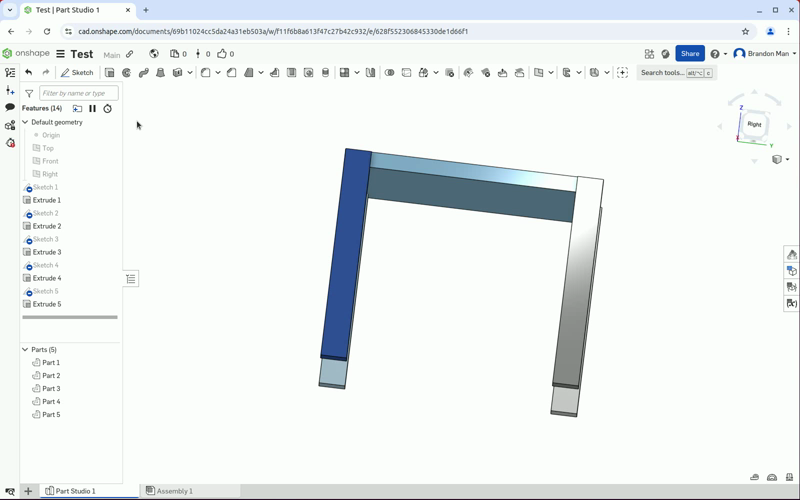
key(right, 3)
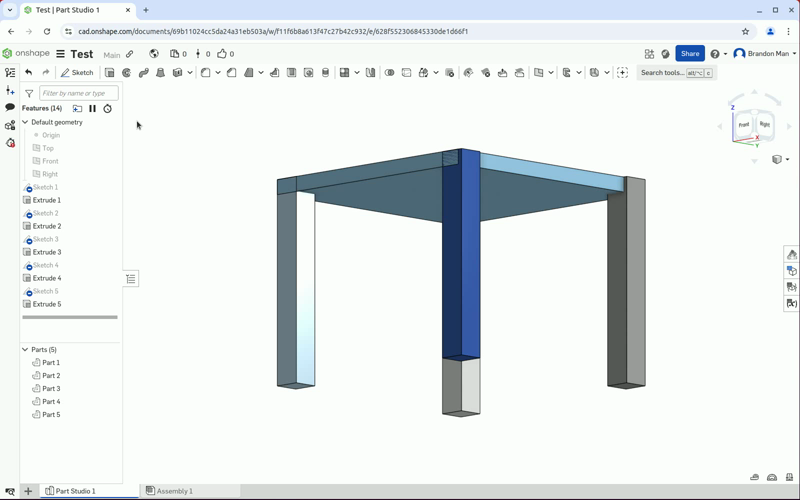
key(down, 3)
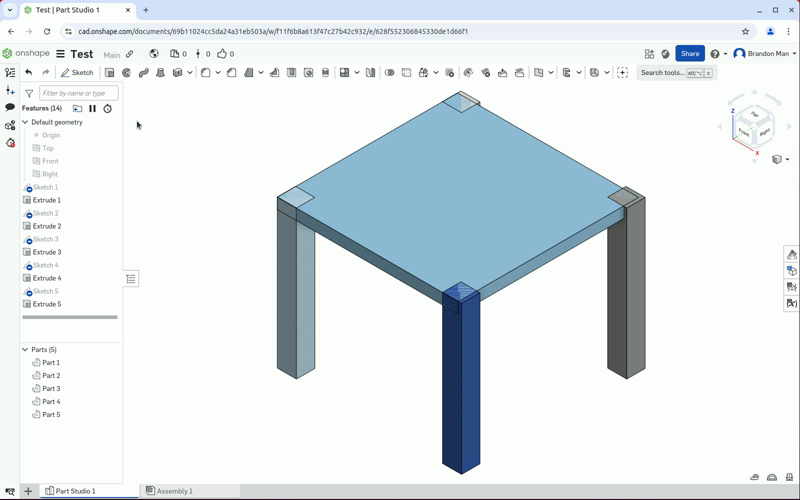
mouse_move(73, 189)
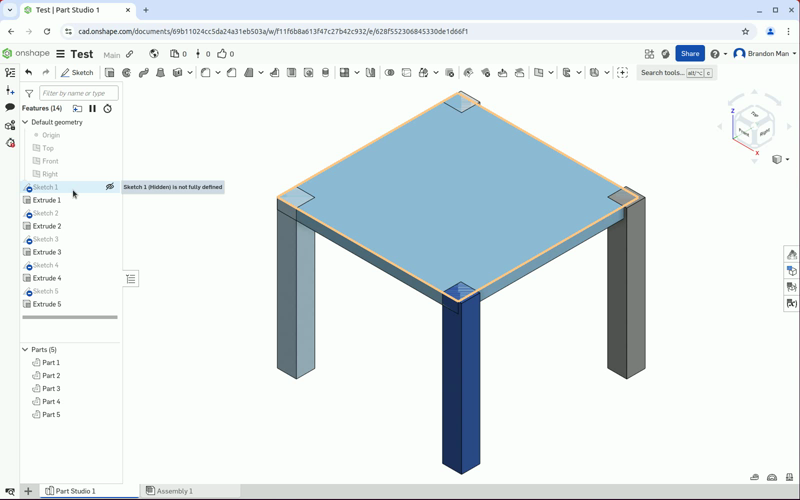
click(73, 189)